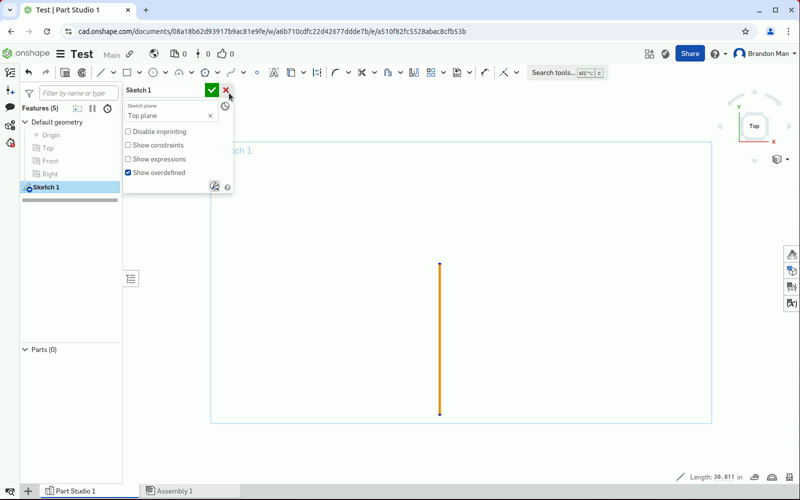
key(shift+h)
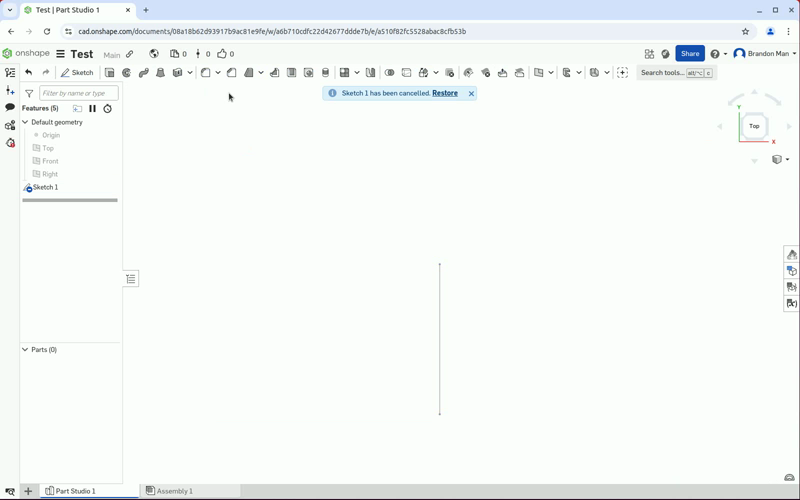
key(shift+s)
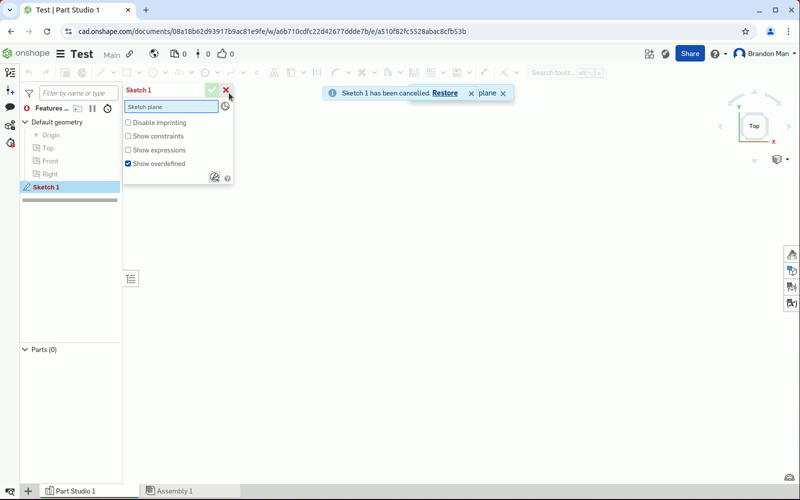
mouse_move(73, 150)
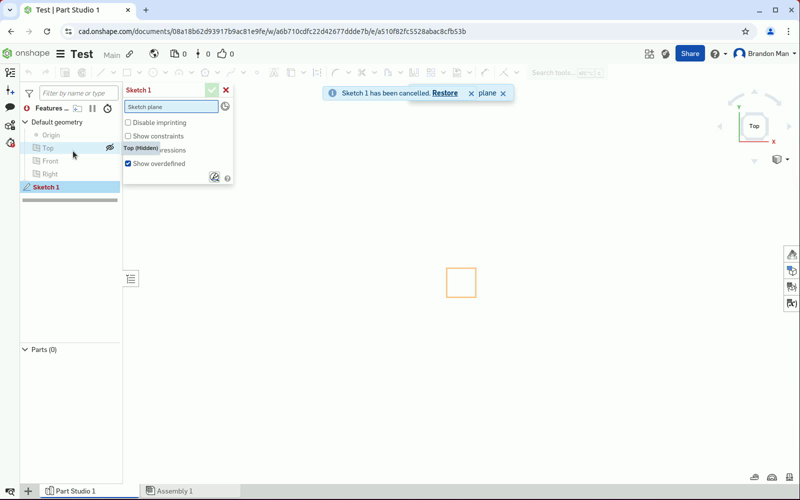
click(73, 150)
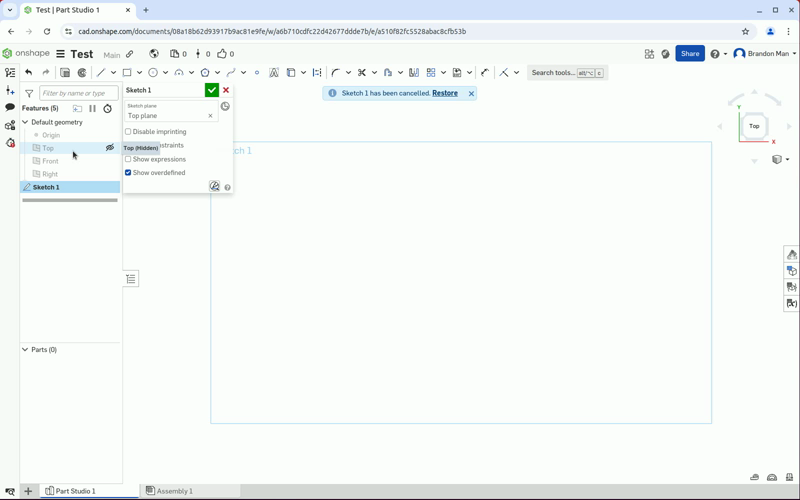
mouse_move(73, 352)
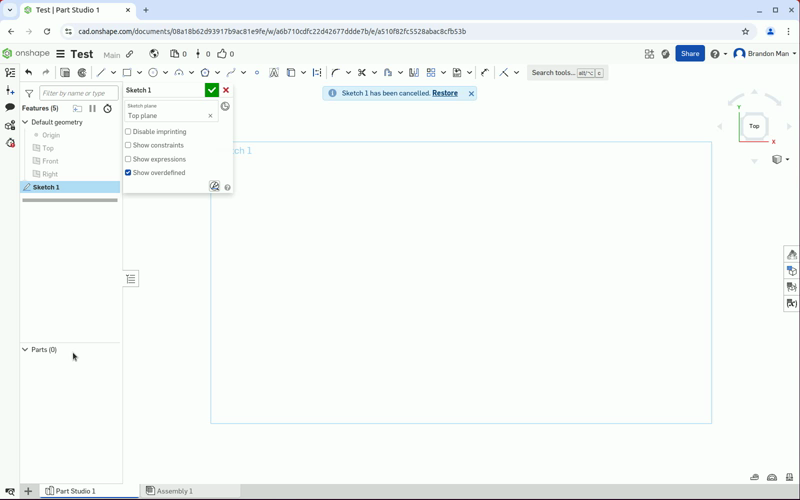
key(y)
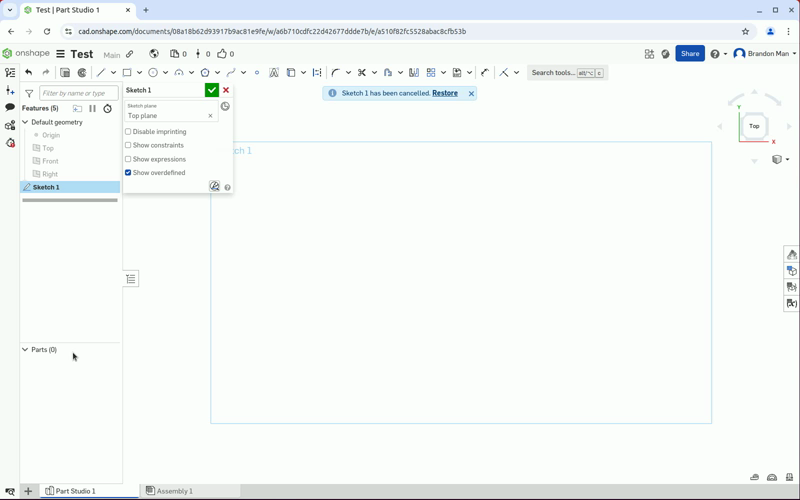
key(c)
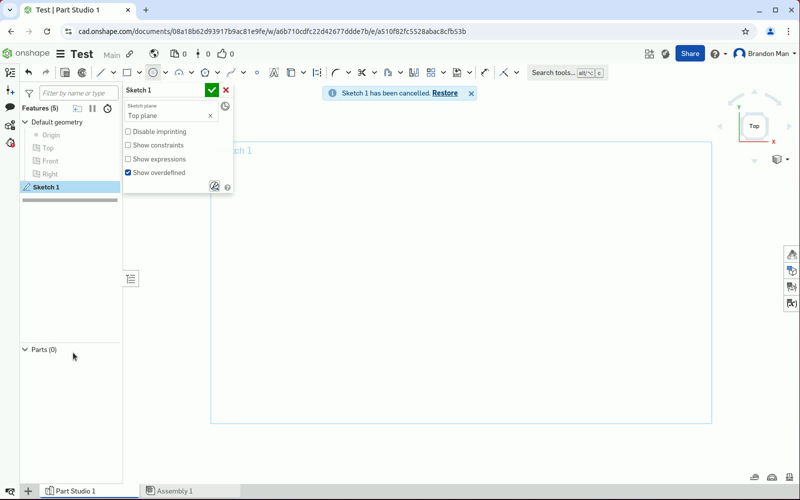
key_down(shift)
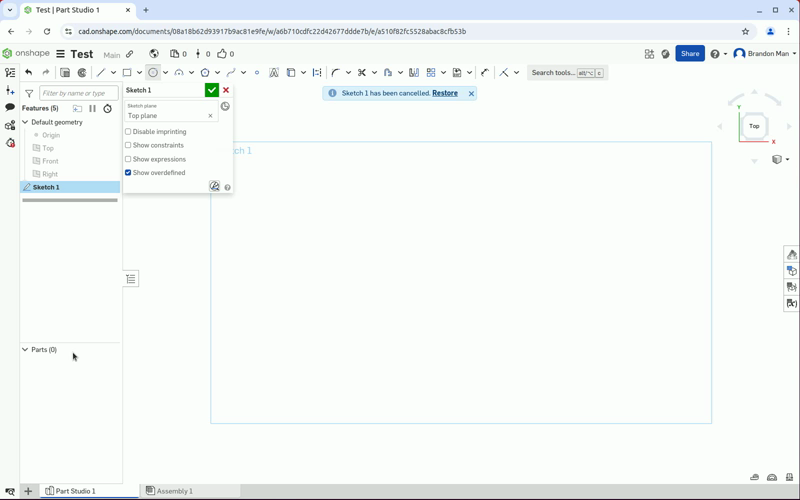
mouse_move(461, 282)
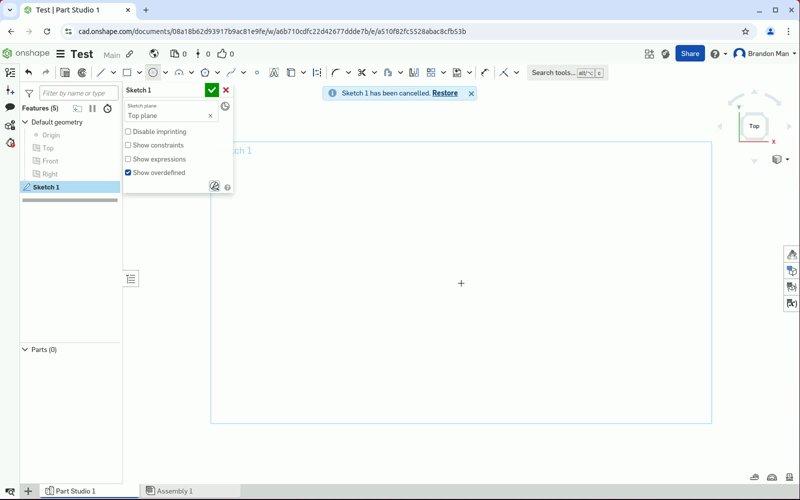
click(461, 282)
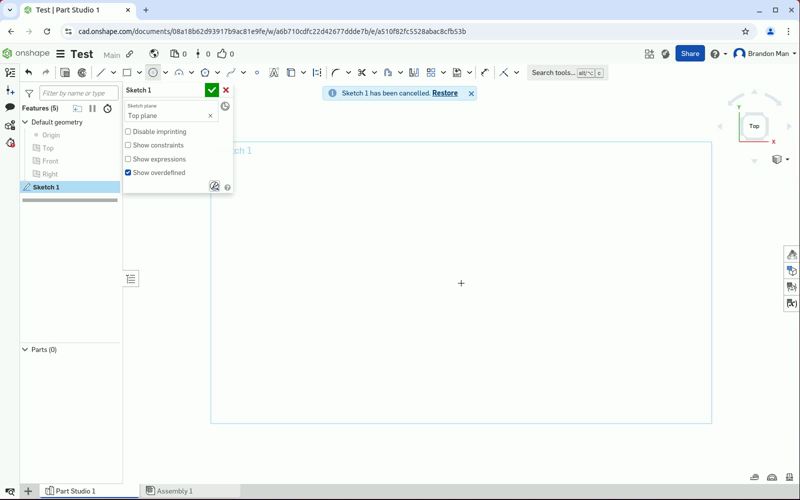
key_up(shift)
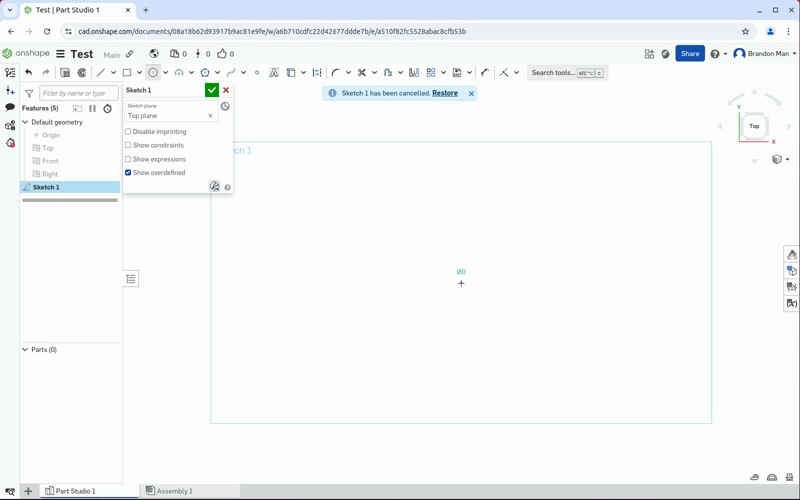
mouse_move(574, 282)
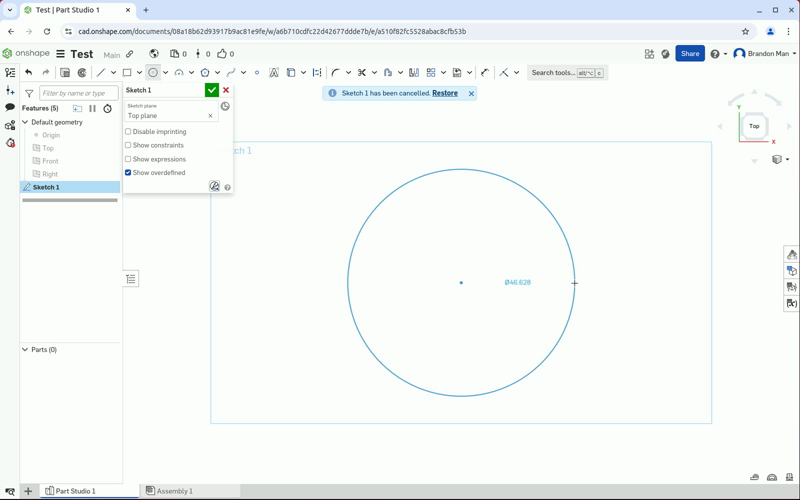
click(574, 282)
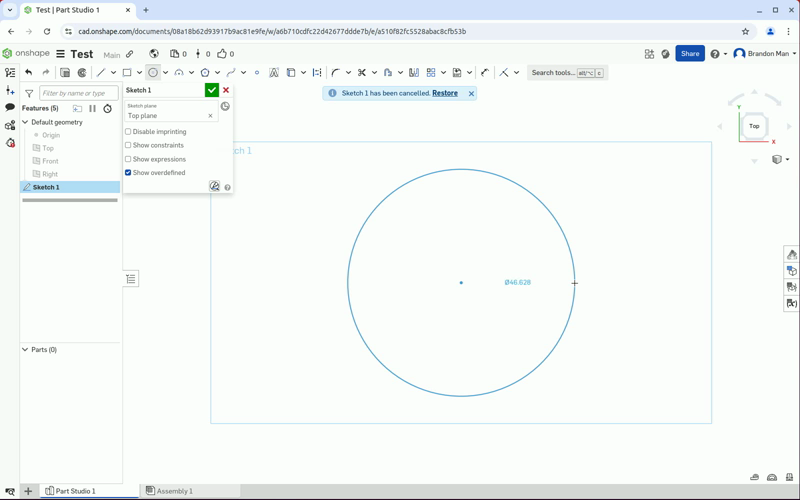
key(esc)
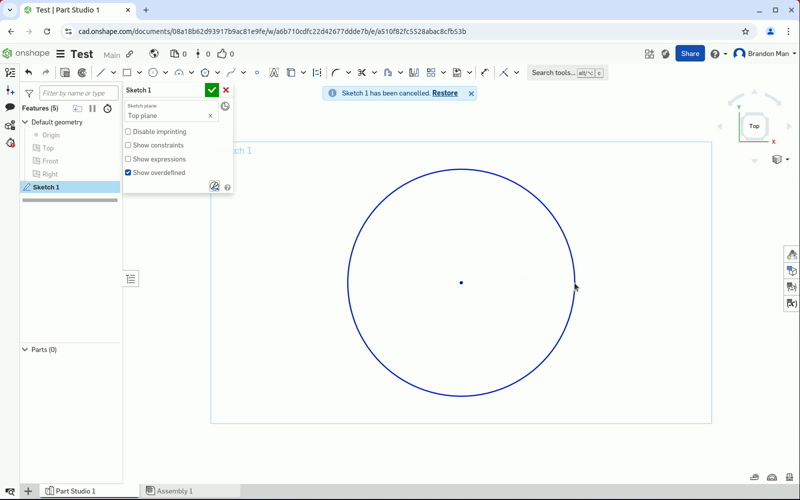
key(c)
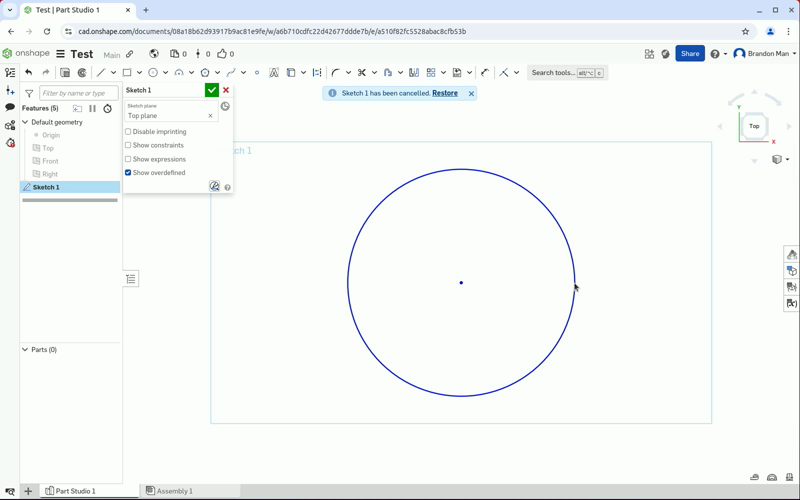
key_down(shift)
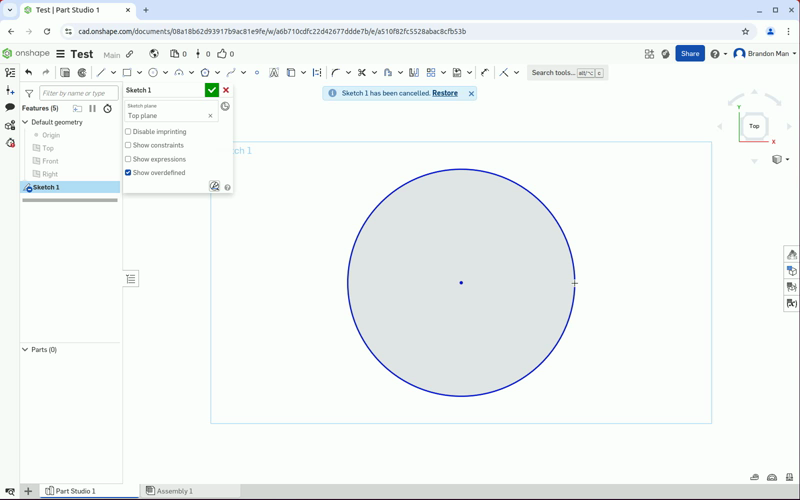
mouse_move(461, 282)
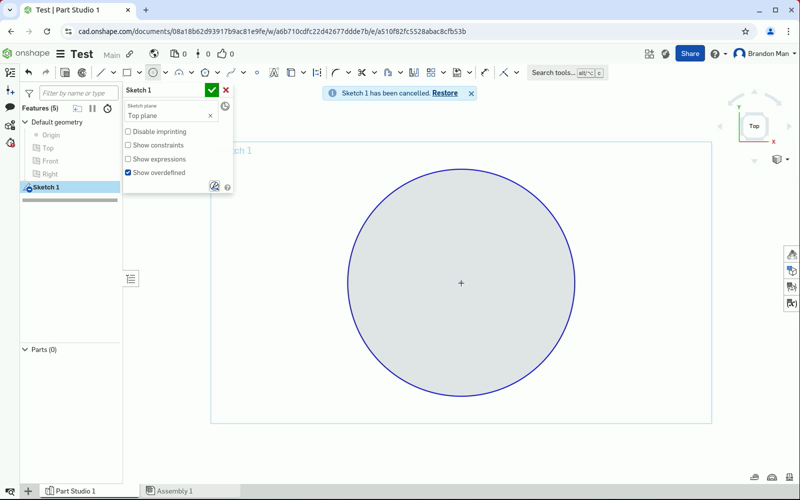
click(461, 282)
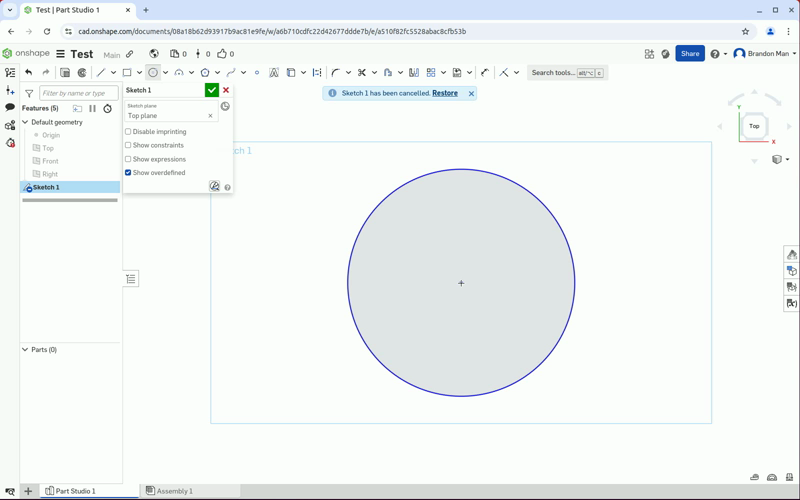
key_up(shift)
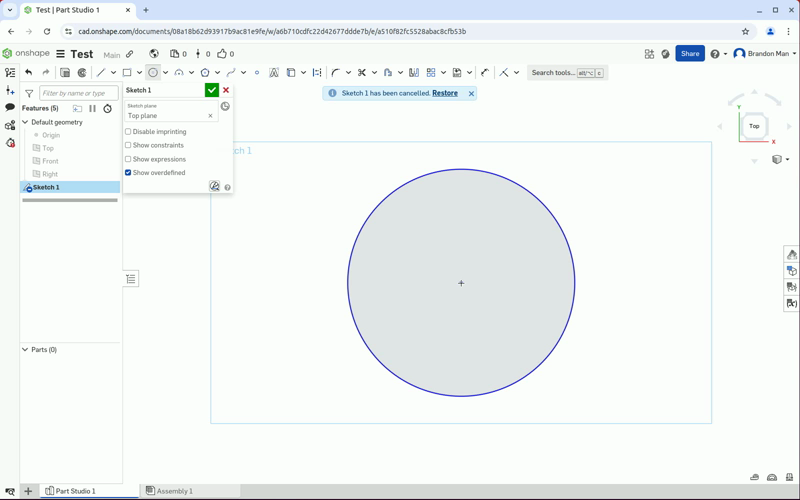
mouse_move(485, 282)
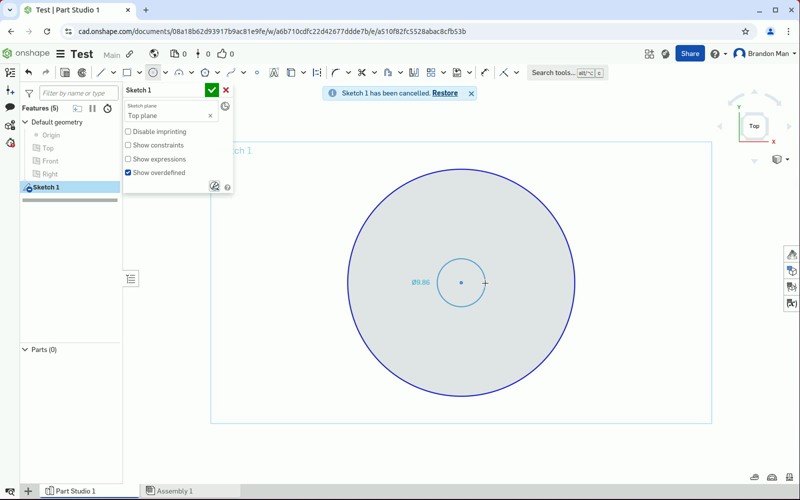
click(485, 282)
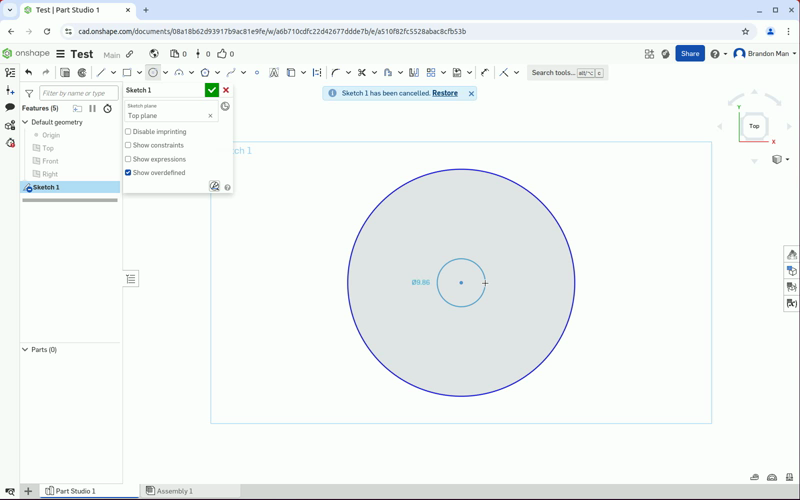
key(esc)
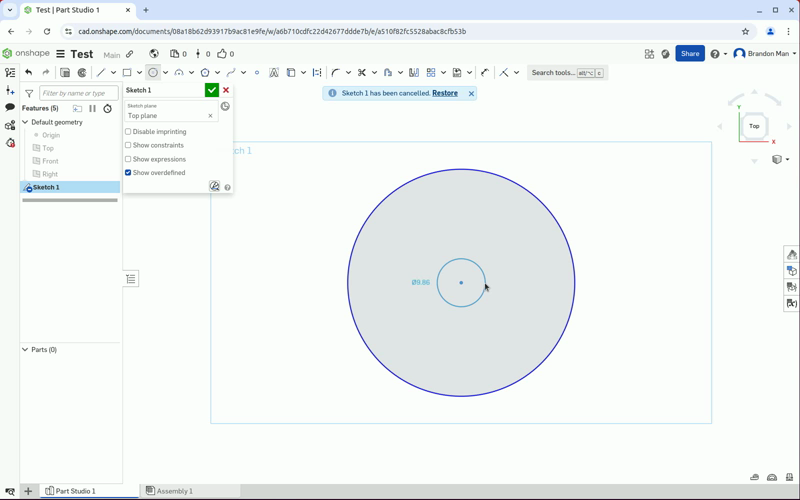
mouse_move(454, 365)
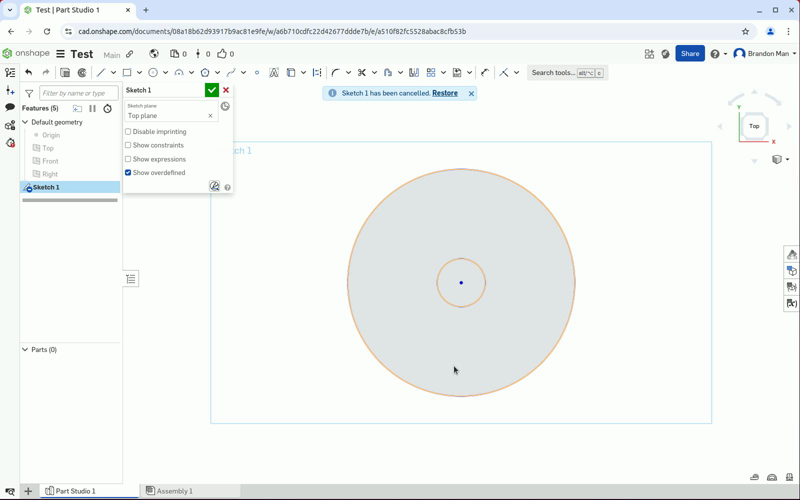
click(454, 365)
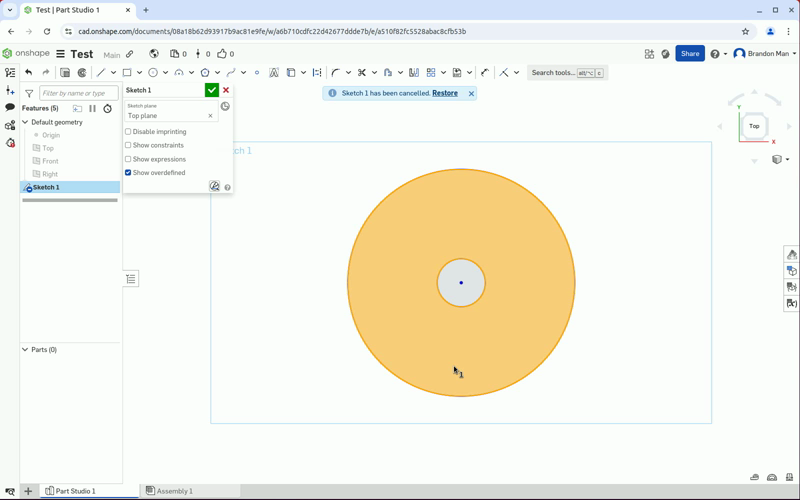
mouse_move(73, 352)
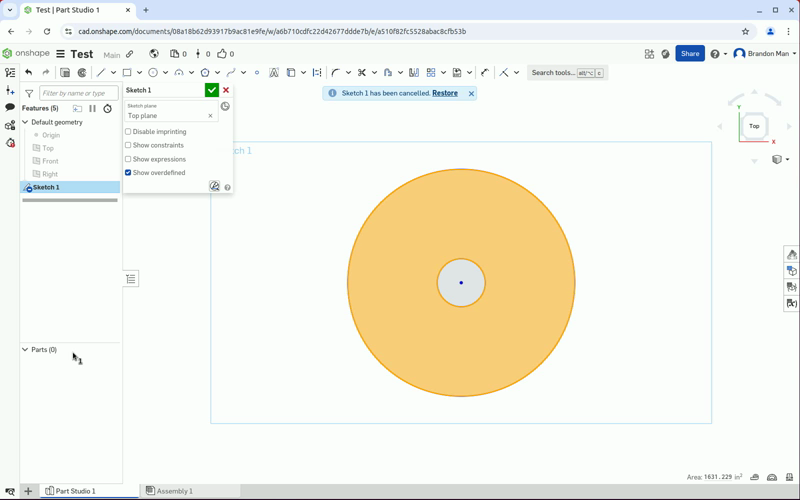
key(shift+y)
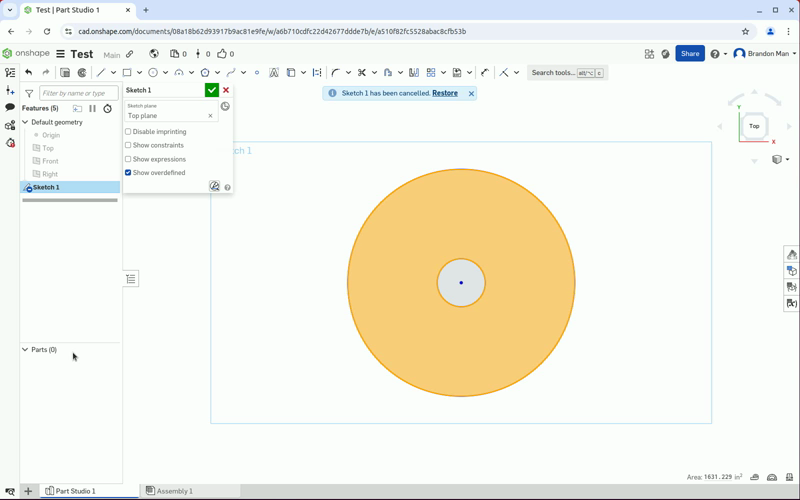
key(shift+e)
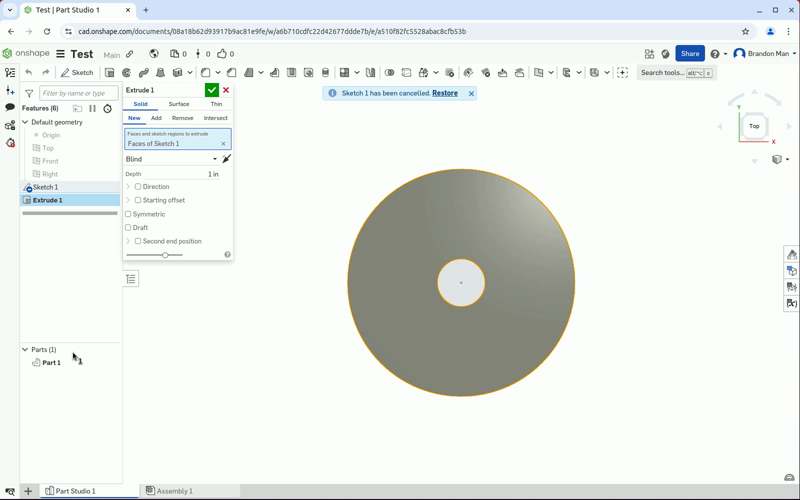
mouse_move(143, 106)
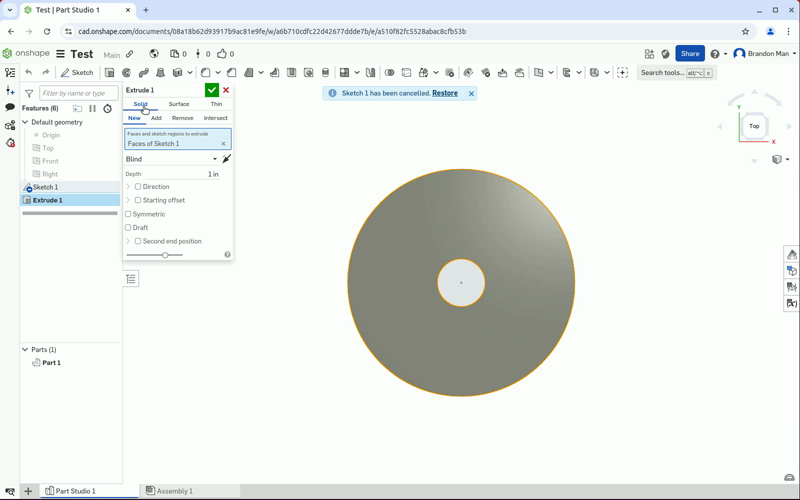
click(143, 106)
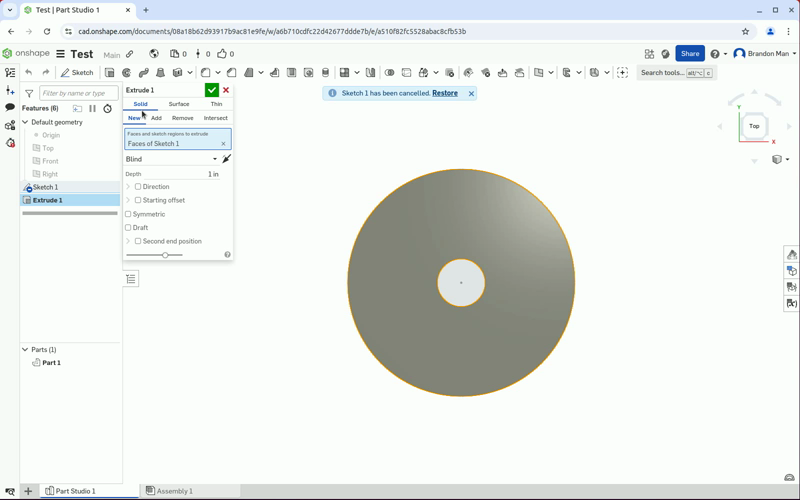
mouse_move(137, 120)
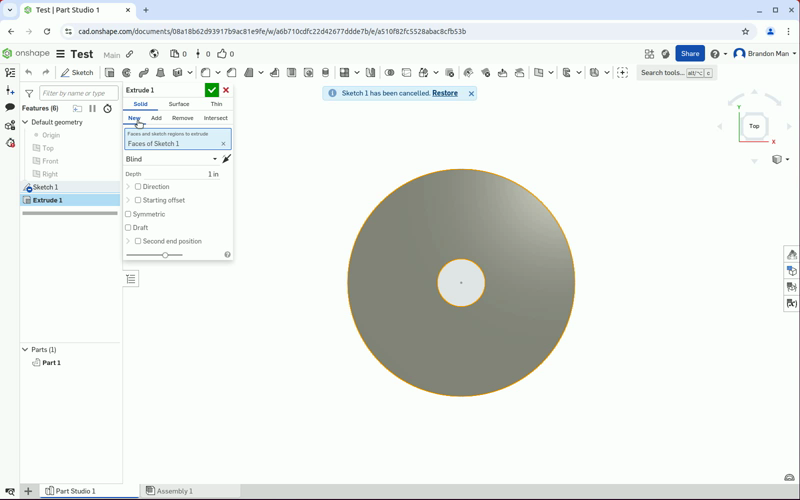
click(137, 120)
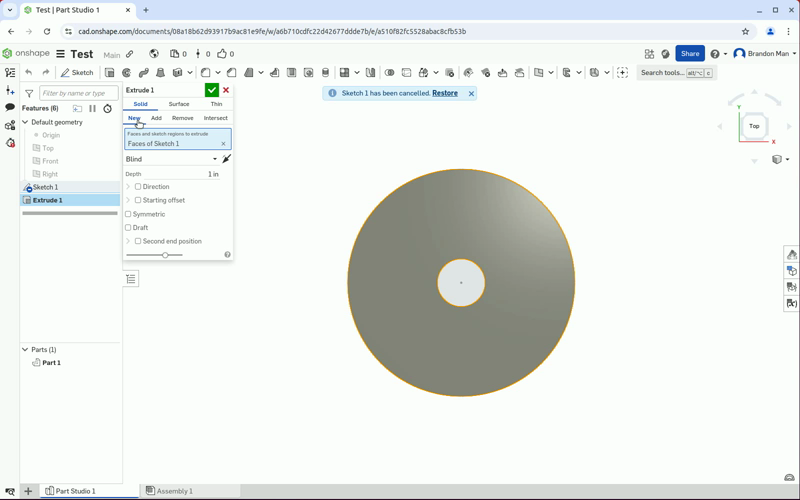
key(tab, 4)
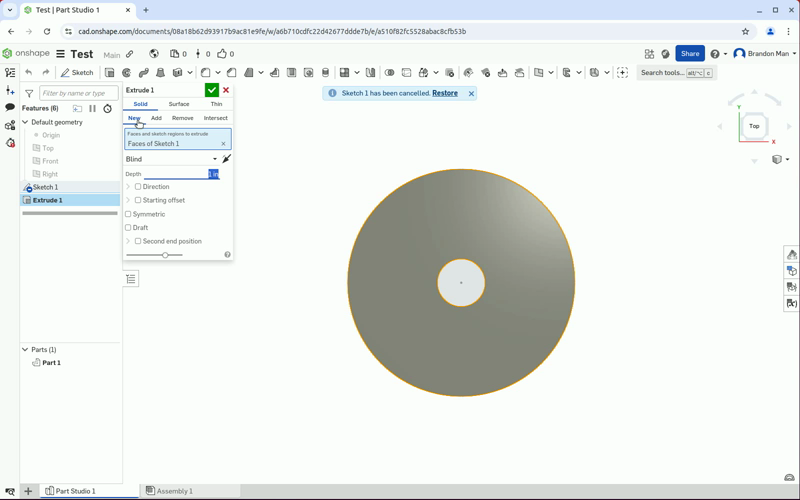
text(-3.129)
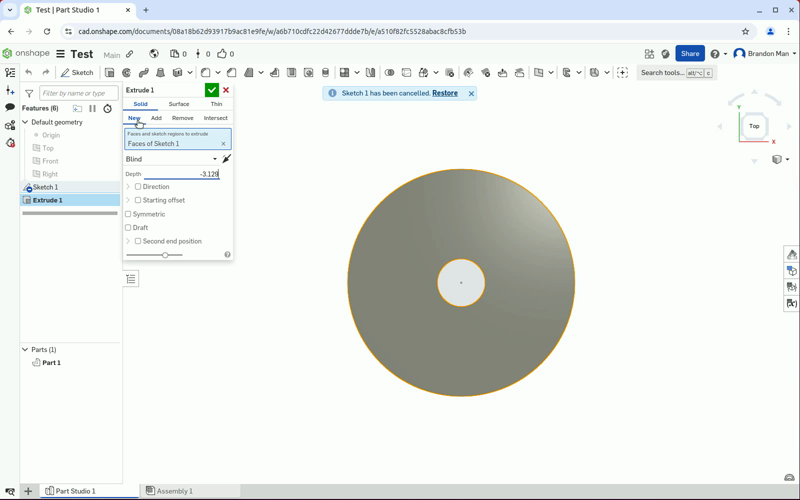
key(enter)
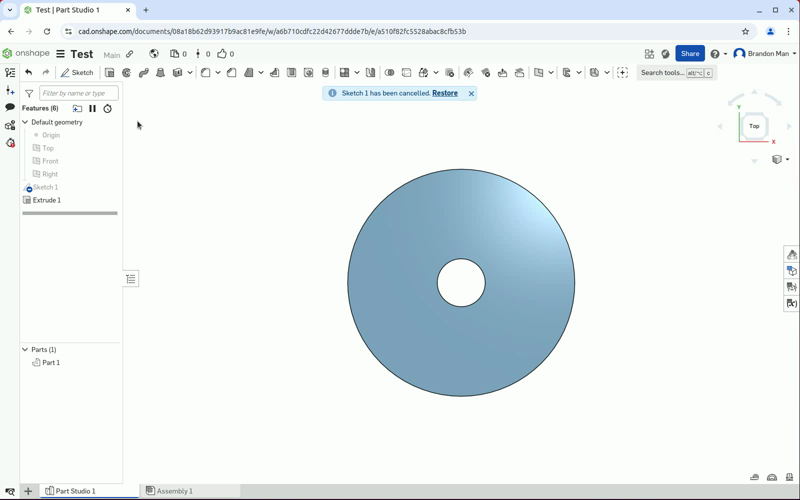
key(shift+h)
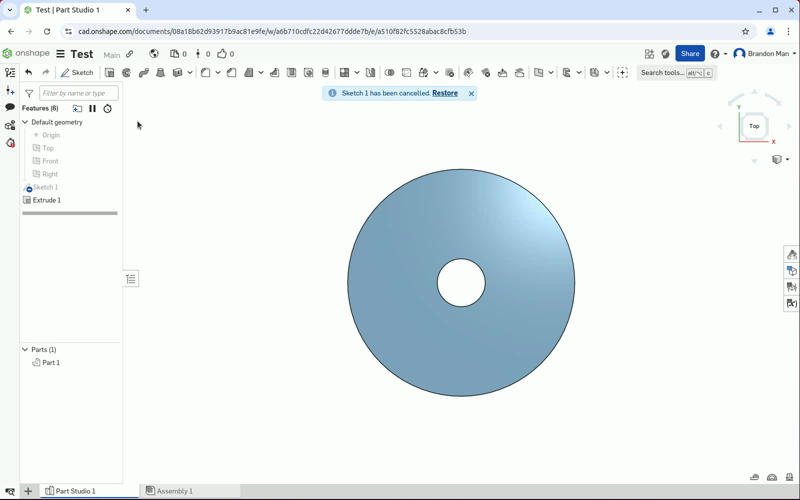
key(shift+h)
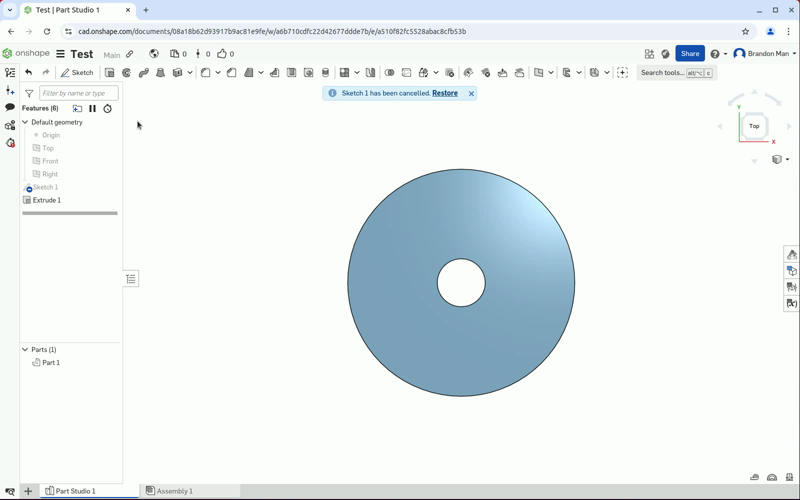
mouse_move(73, 189)
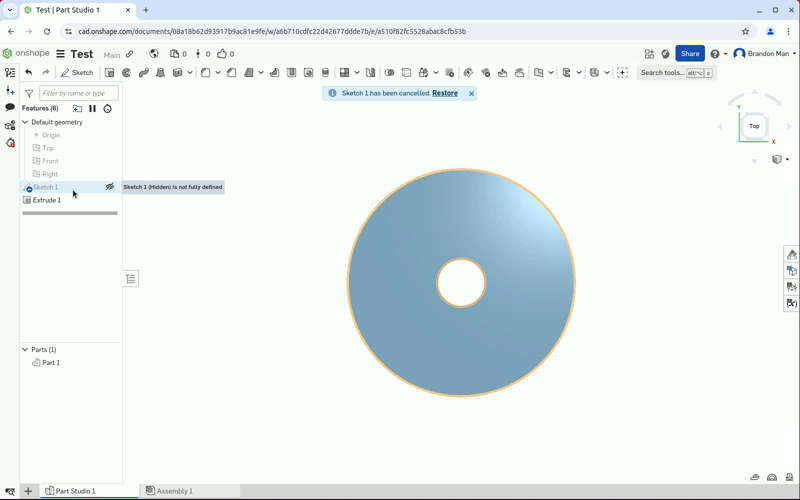
click(73, 189)
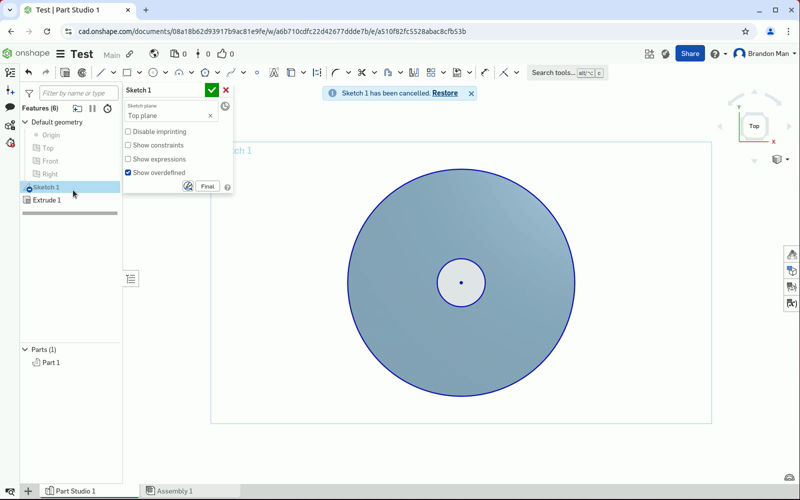
mouse_move(229, 92)
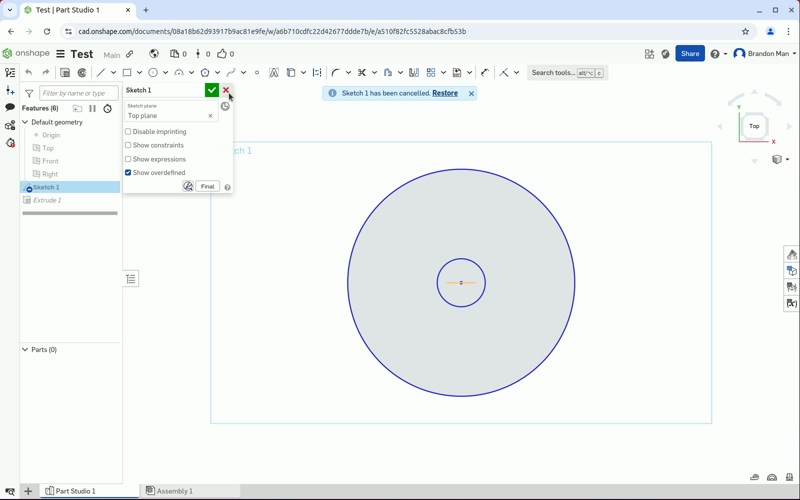
click(229, 92)
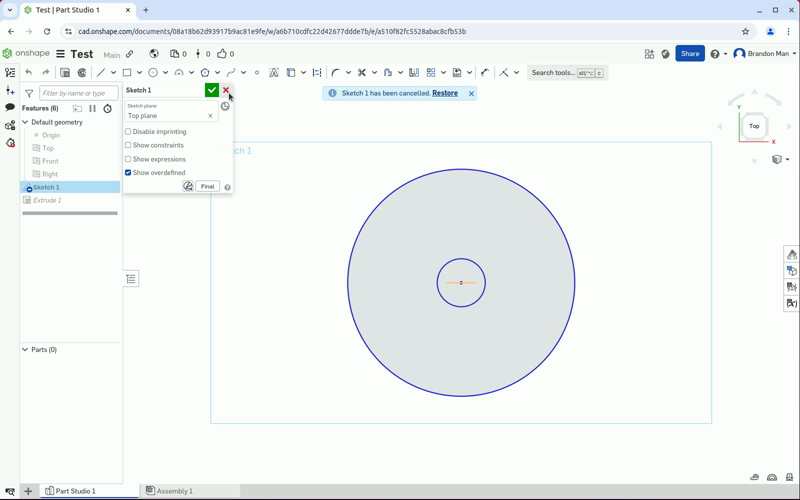
key(shift+s)
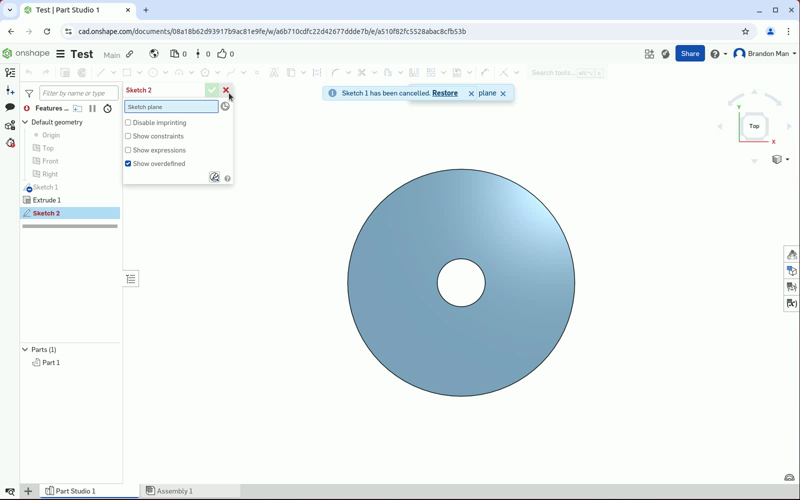
mouse_move(73, 150)
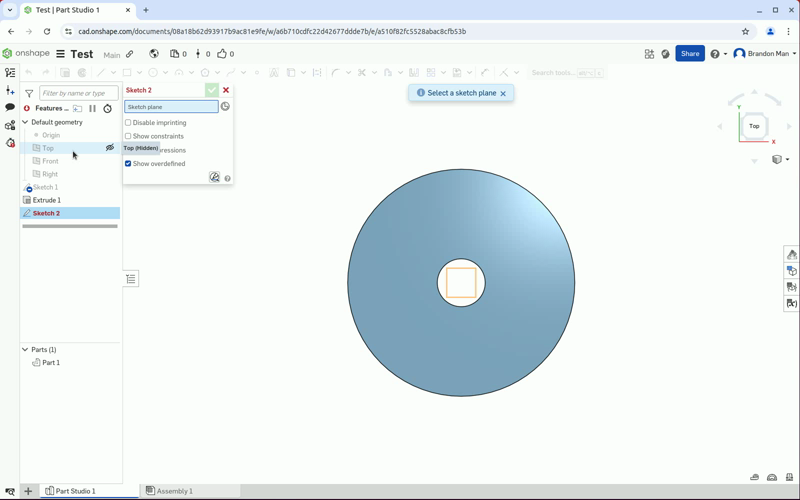
click(73, 150)
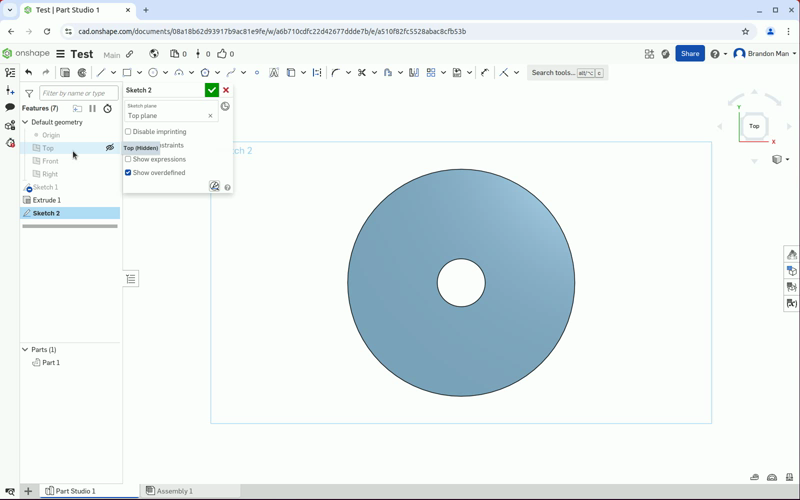
mouse_move(73, 352)
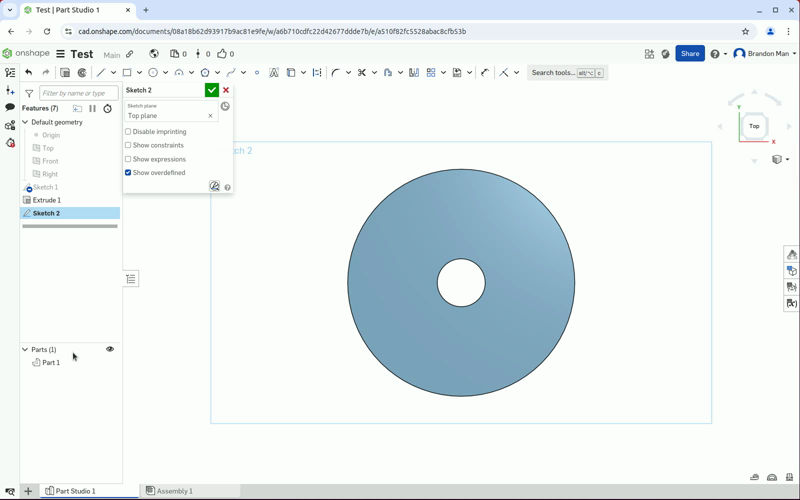
key(y)
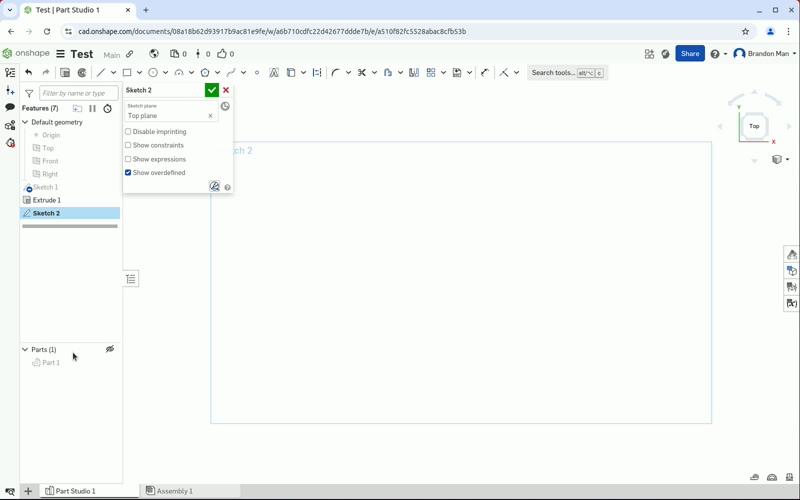
key(c)
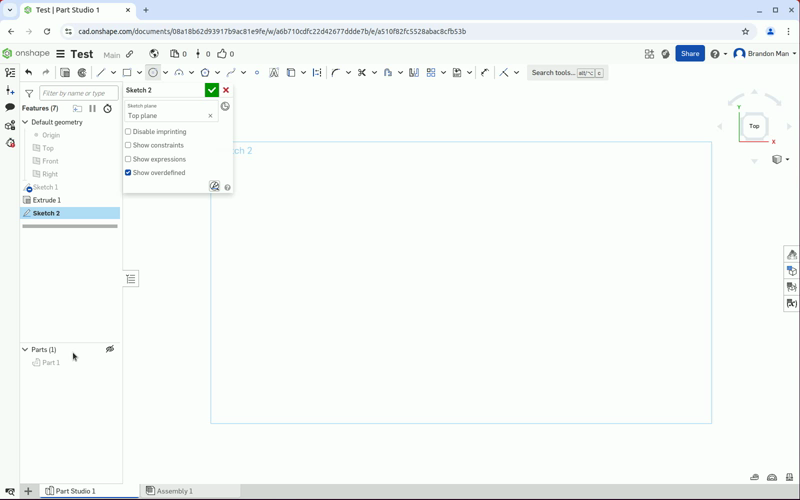
key_down(shift)
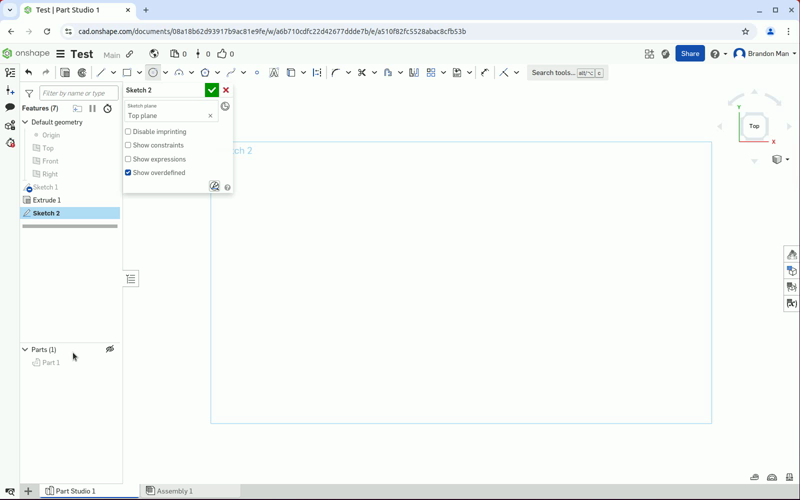
mouse_move(461, 282)
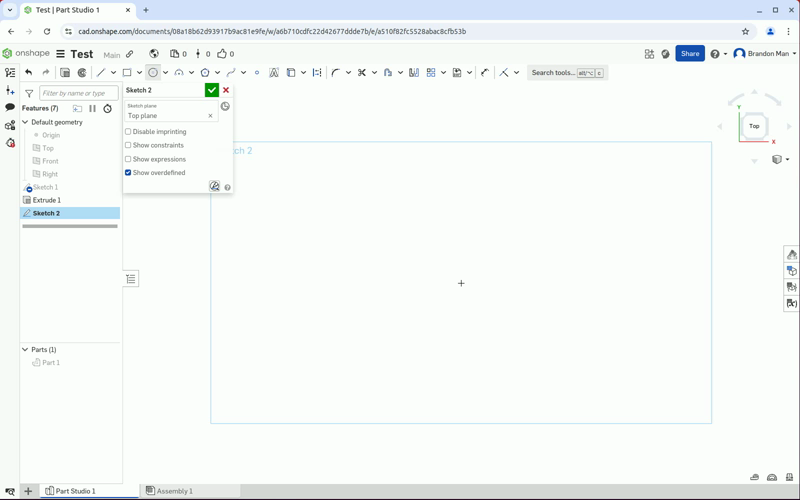
click(461, 282)
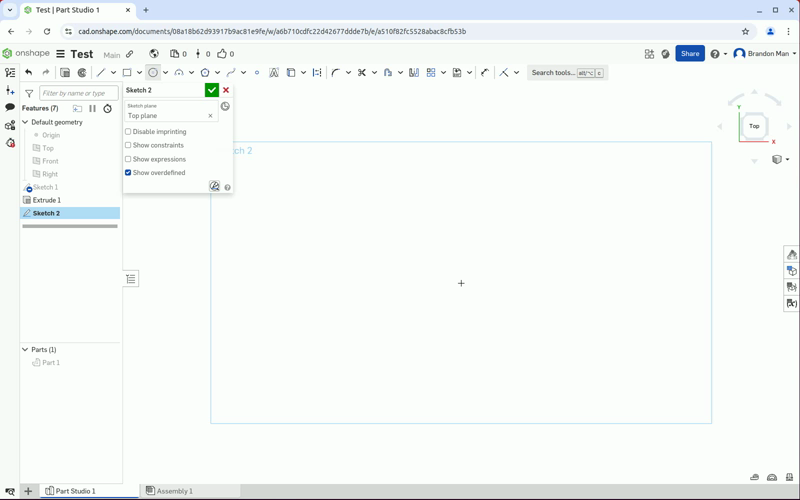
key_up(shift)
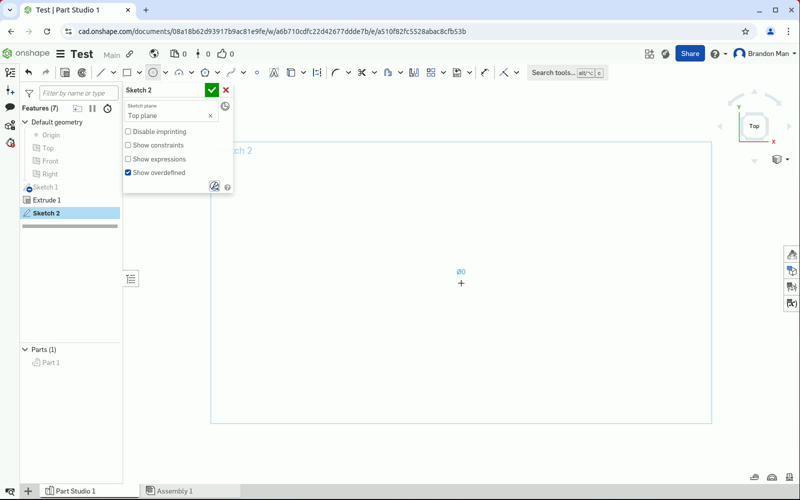
mouse_move(484, 282)
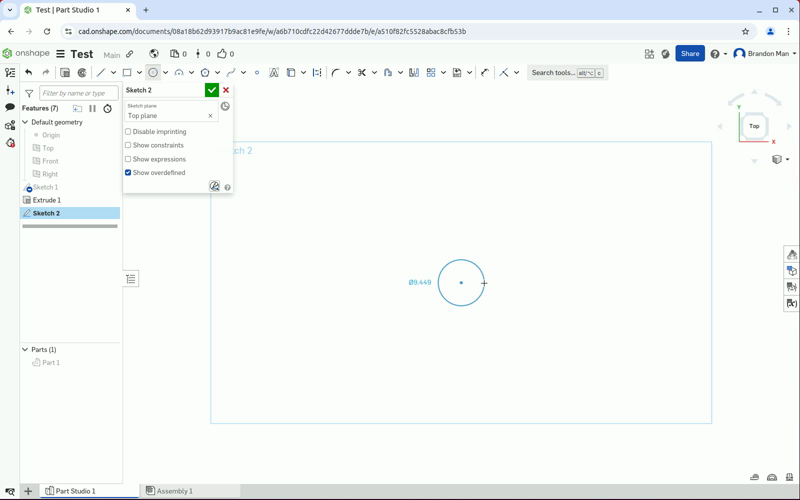
click(484, 282)
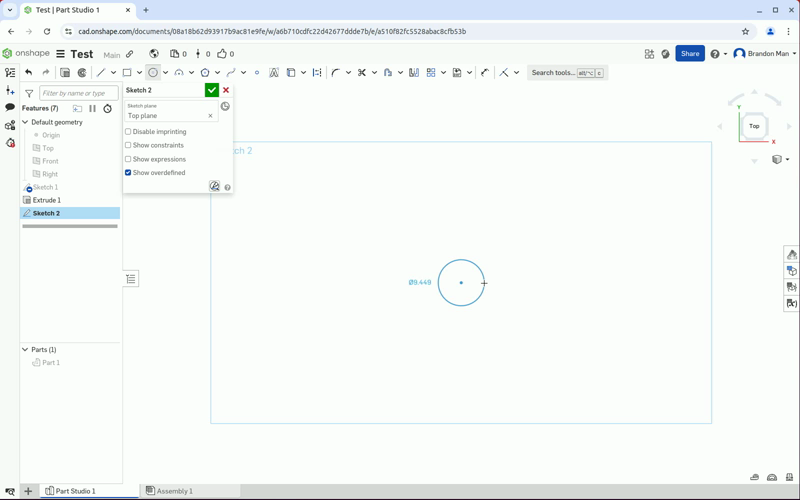
key(esc)
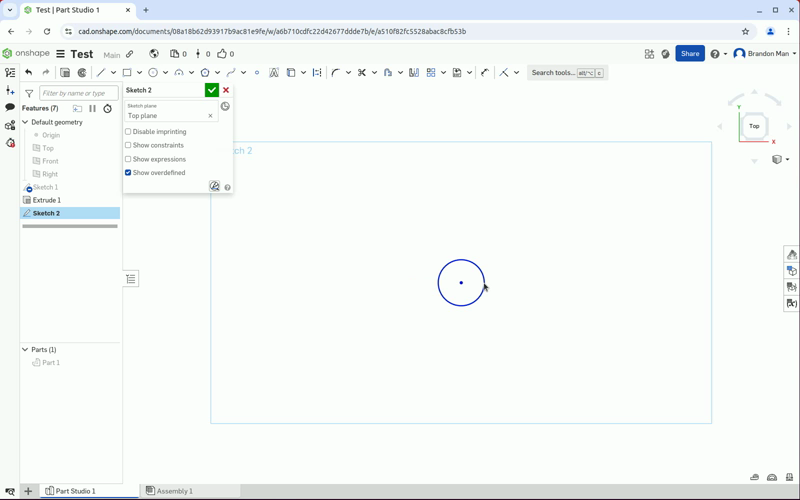
mouse_move(472, 268)
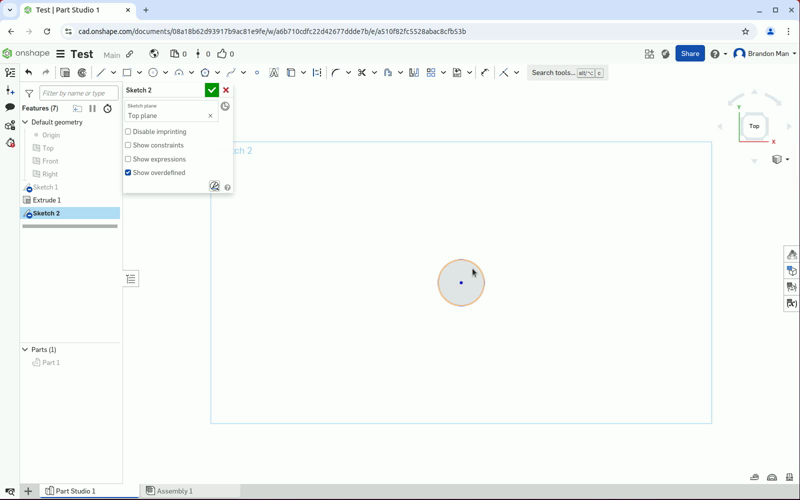
scroll(6)
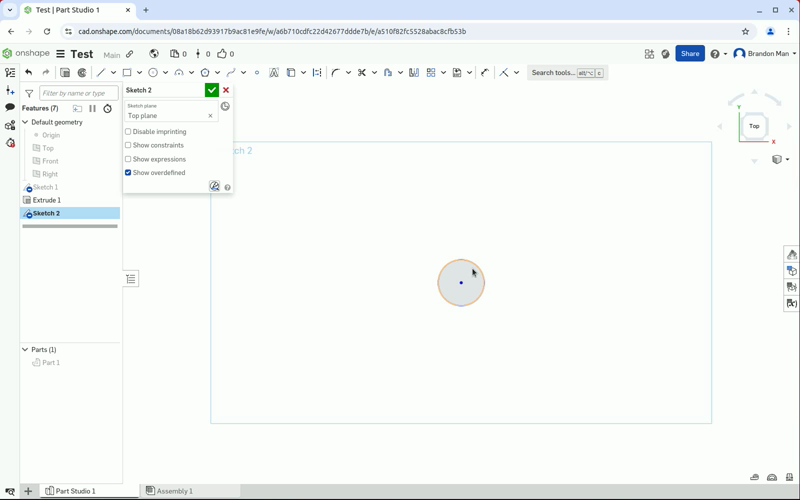
scroll(6)
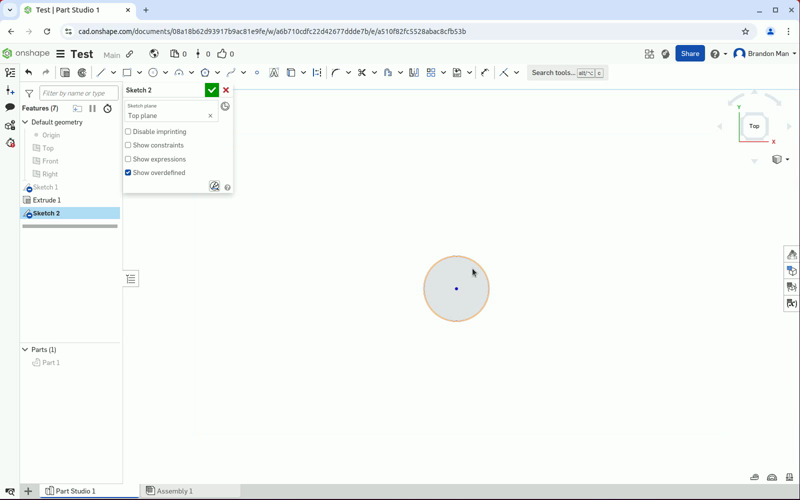
scroll(6)
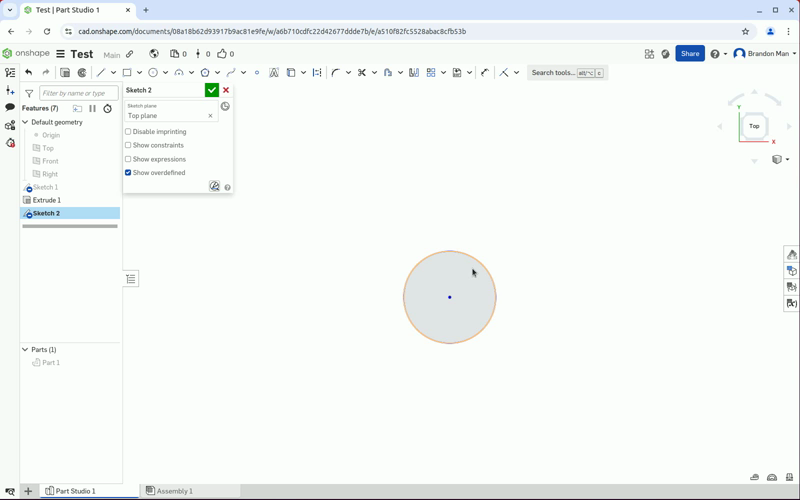
scroll(6)
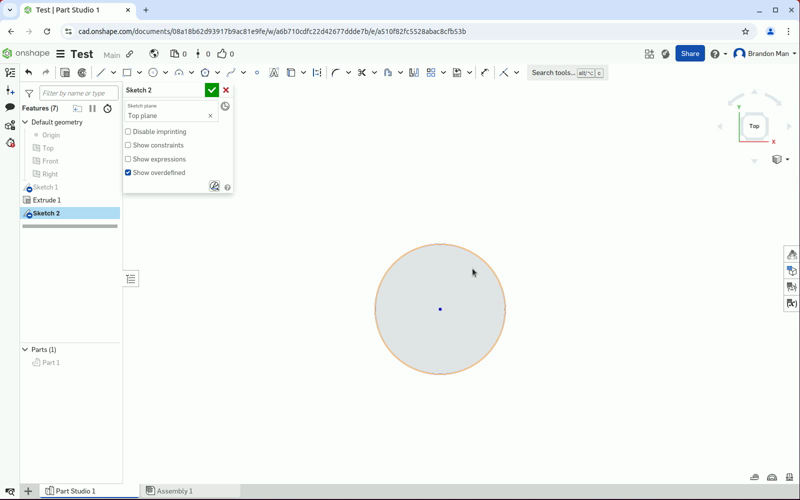
scroll(6)
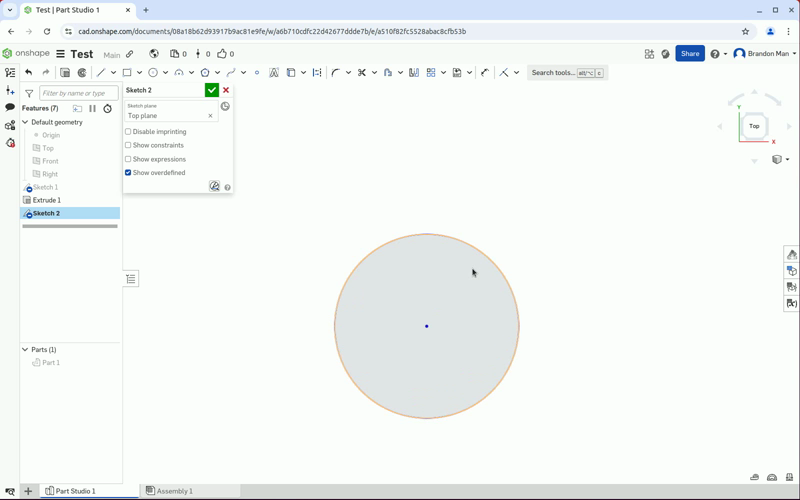
scroll(6)
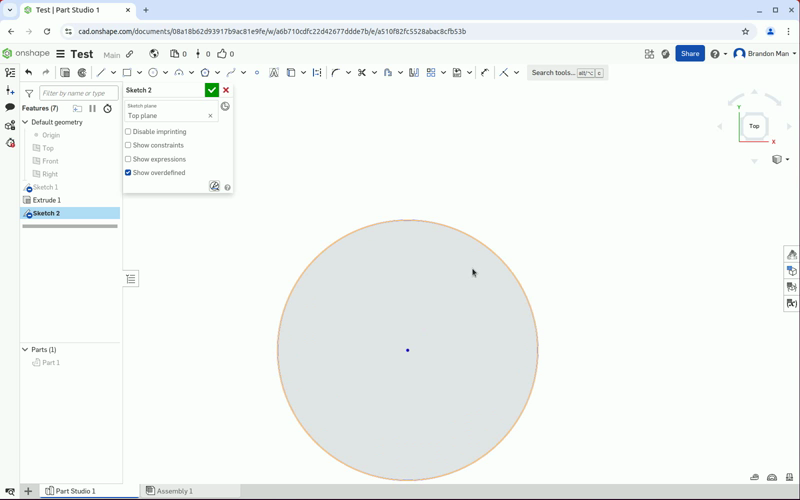
scroll(6)
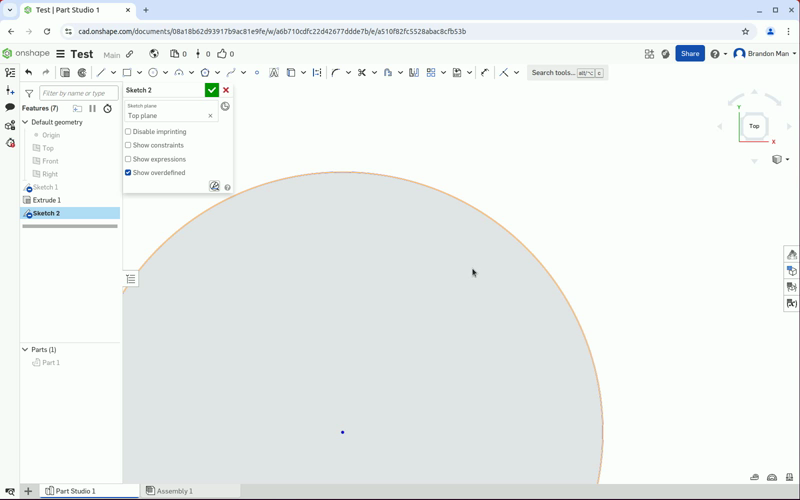
click(472, 268)
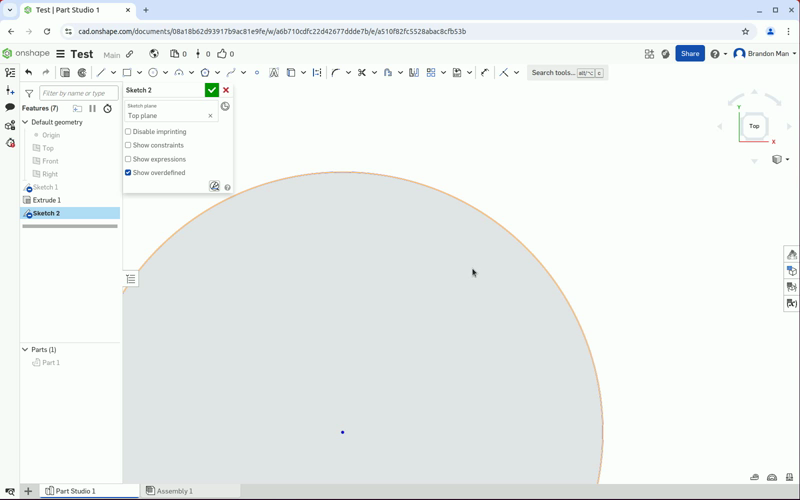
scroll(-6)
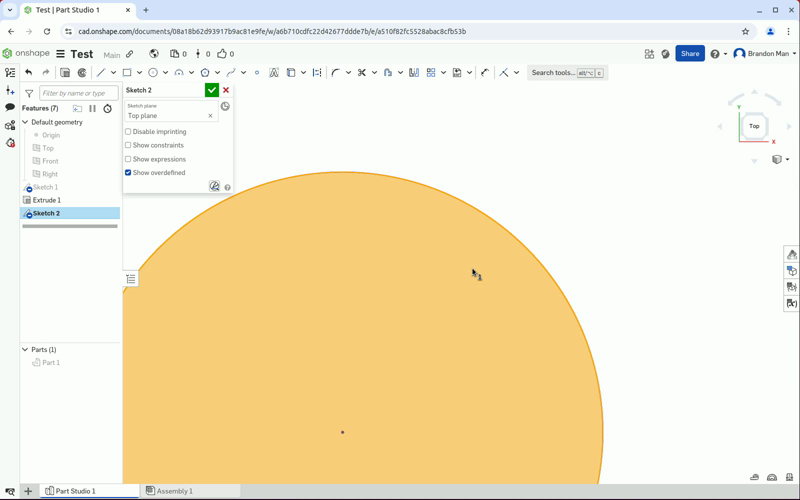
scroll(-6)
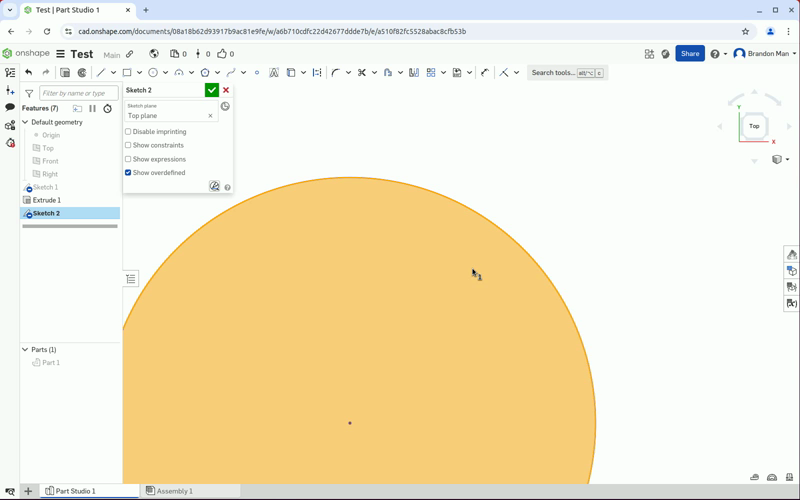
scroll(-6)
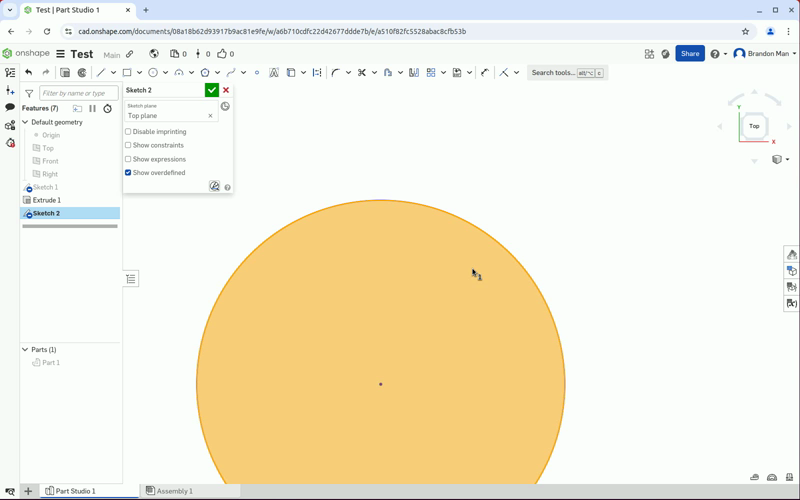
scroll(-6)
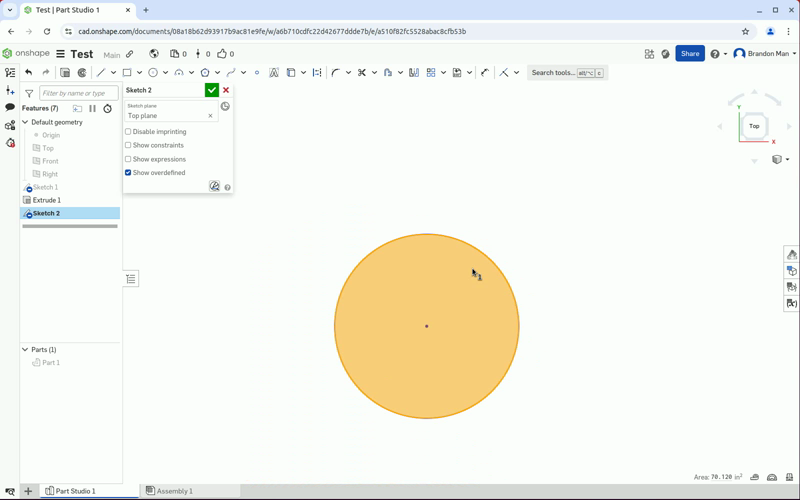
scroll(-6)
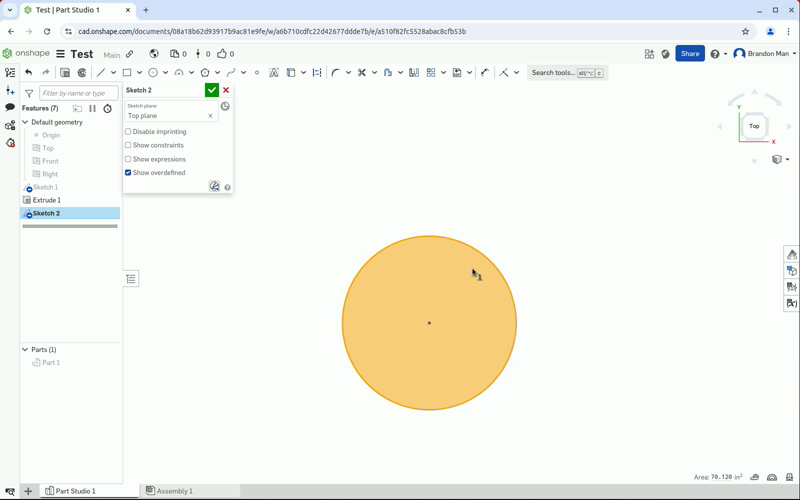
scroll(-6)
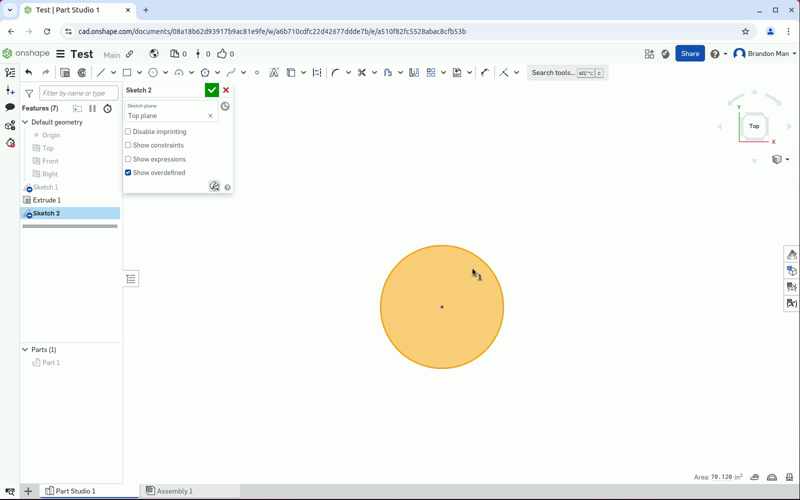
scroll(-6)
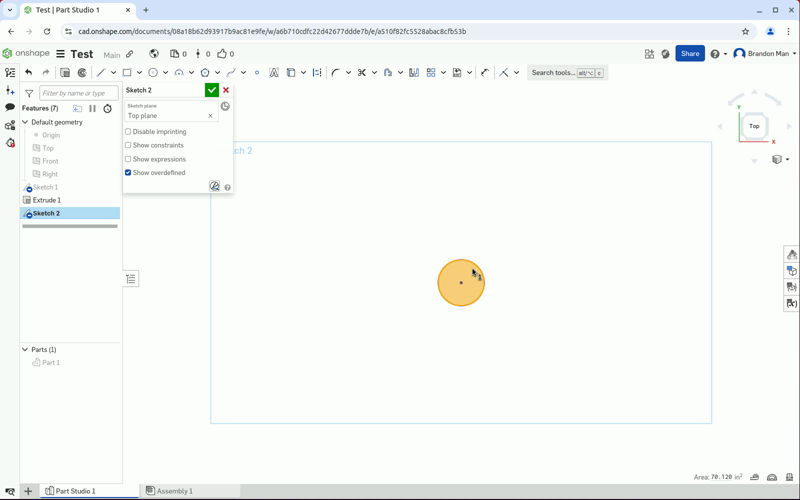
mouse_move(73, 352)
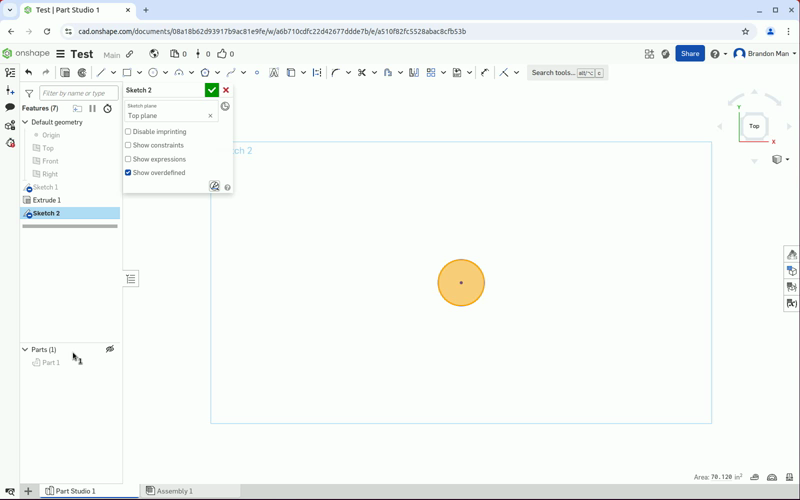
key(shift+y)
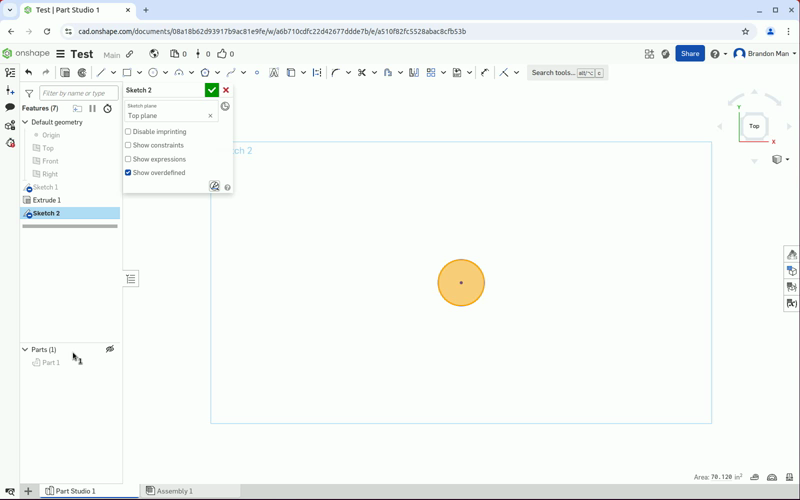
key(shift+e)
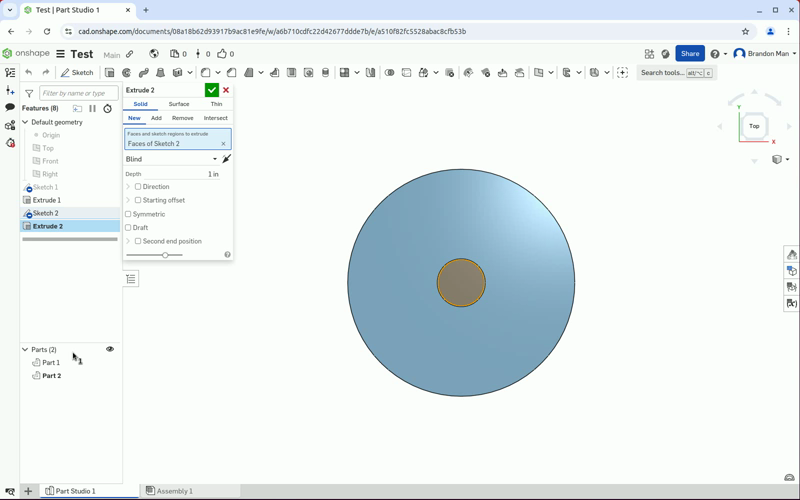
mouse_move(143, 106)
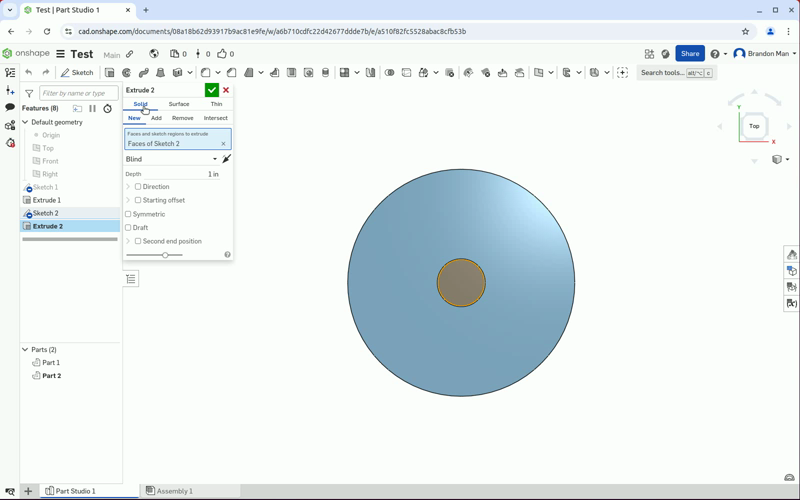
click(143, 106)
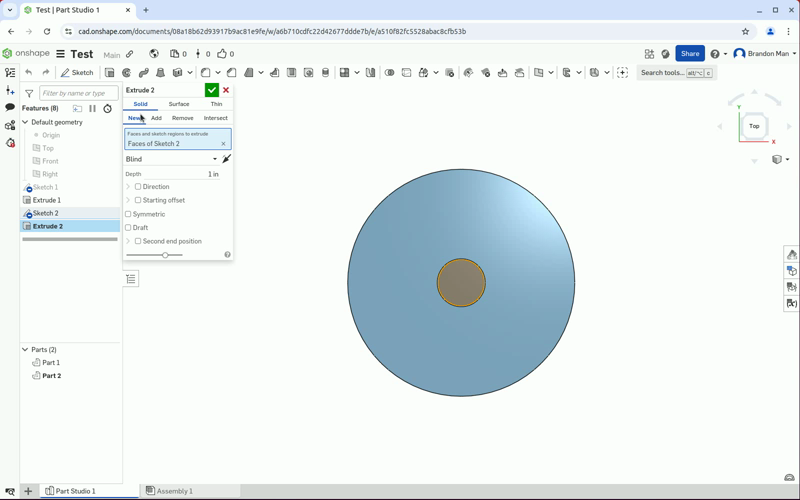
mouse_move(137, 120)
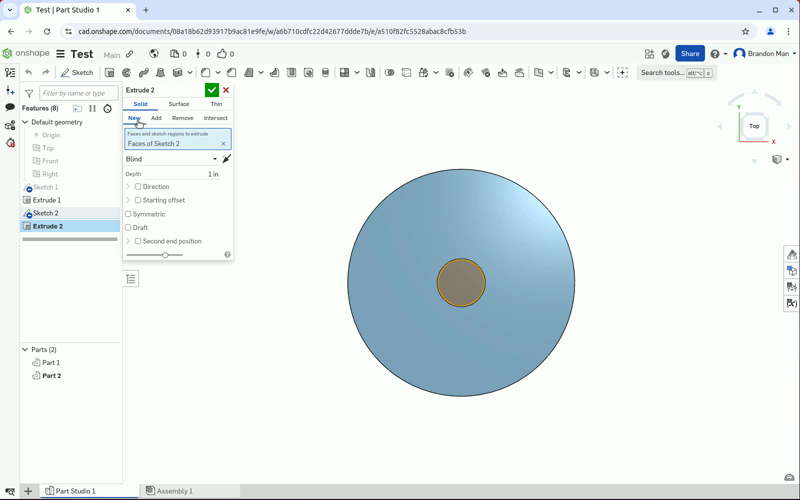
click(137, 120)
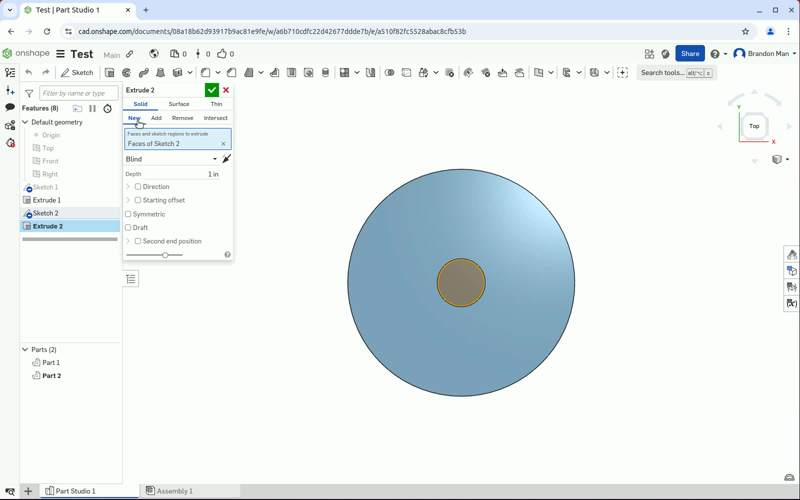
key(tab, 4)
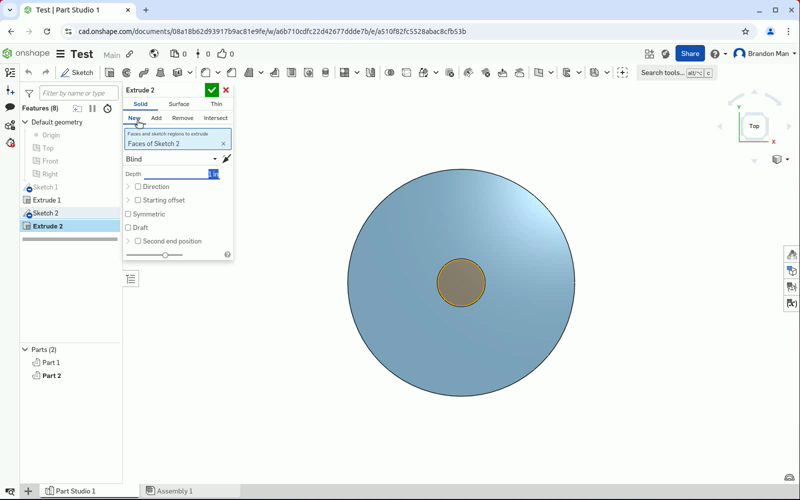
text(-3.129)
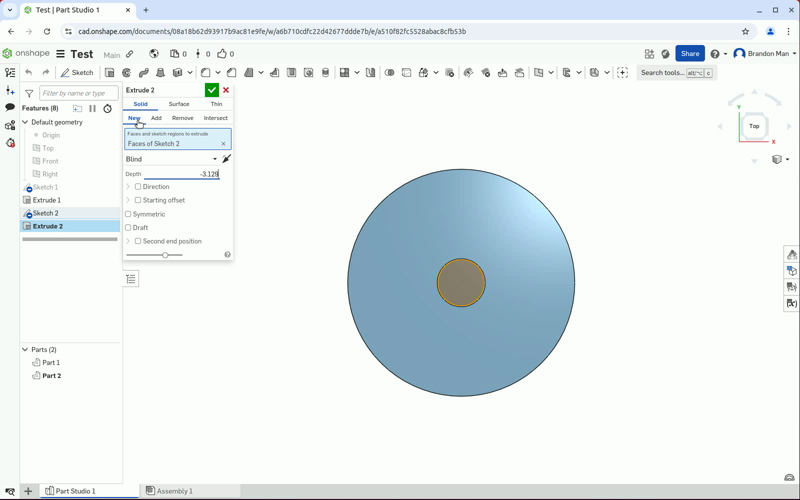
key(enter)
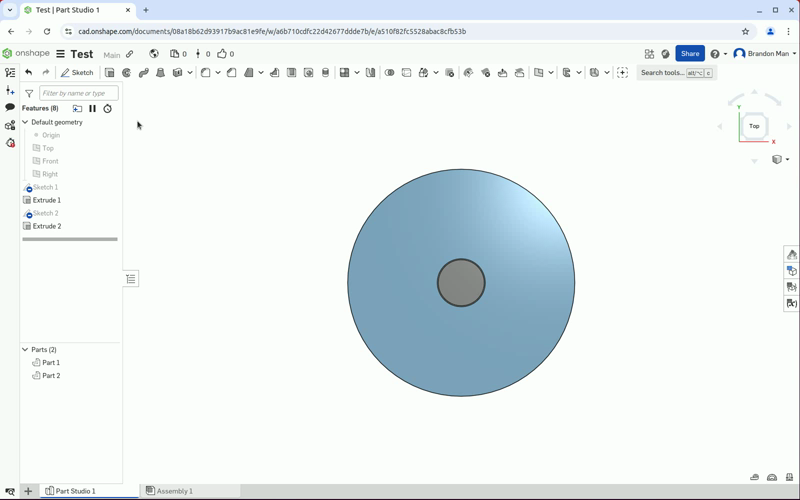
key(shift+h)
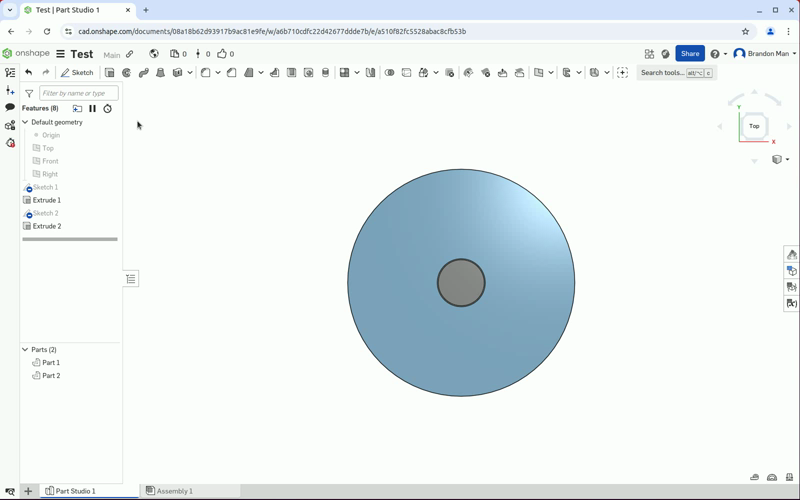
key(shift+h)
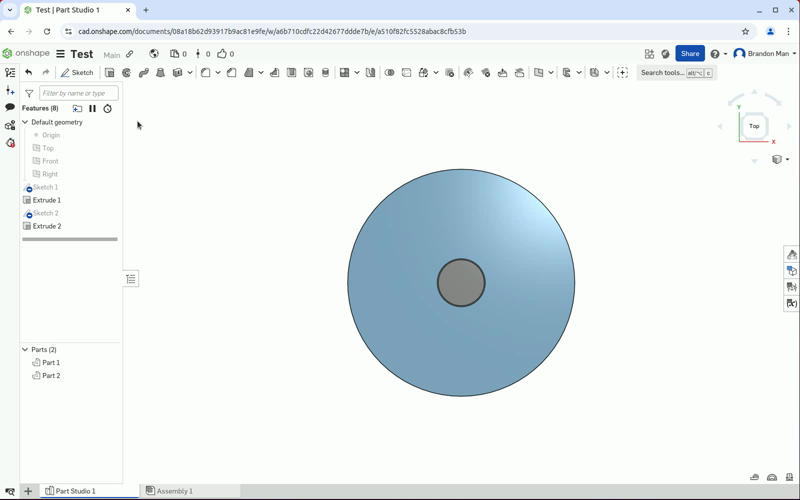
mouse_move(73, 189)
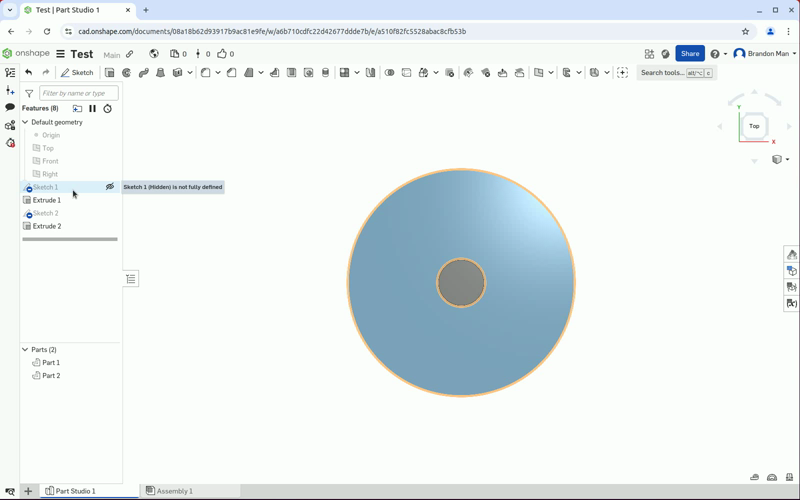
click(73, 189)
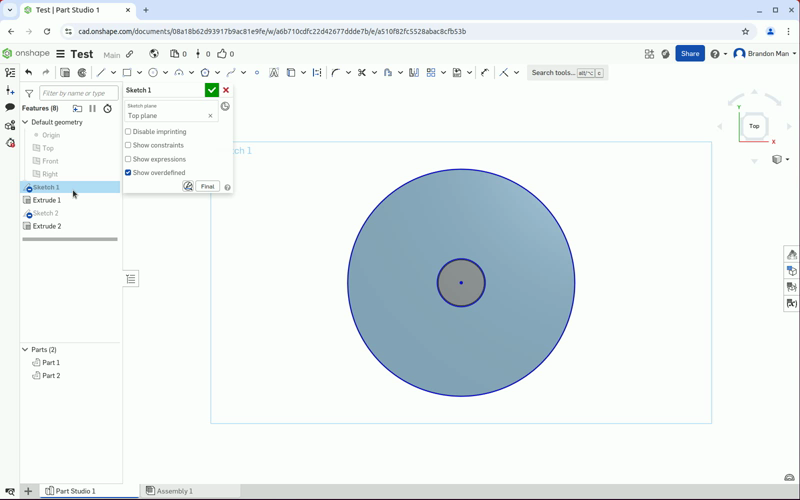
mouse_move(229, 92)
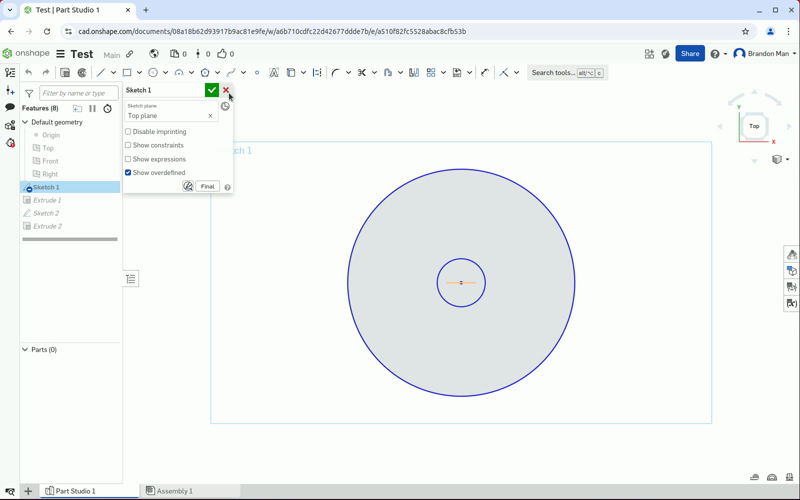
click(229, 92)
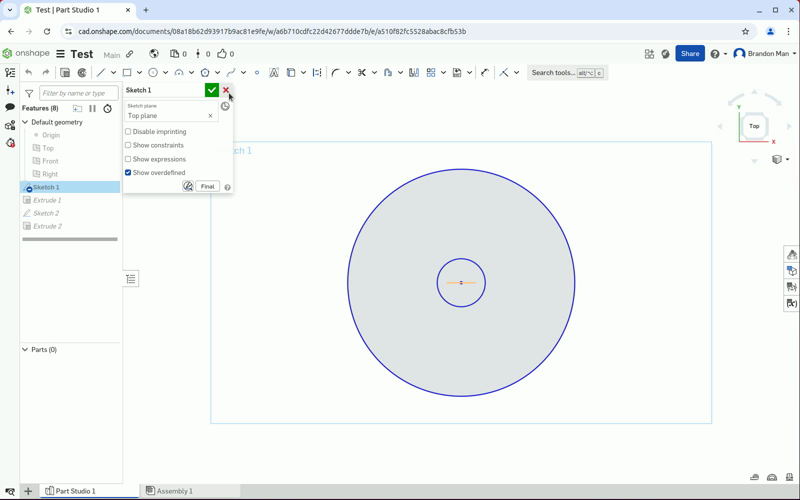
key(shift+s)
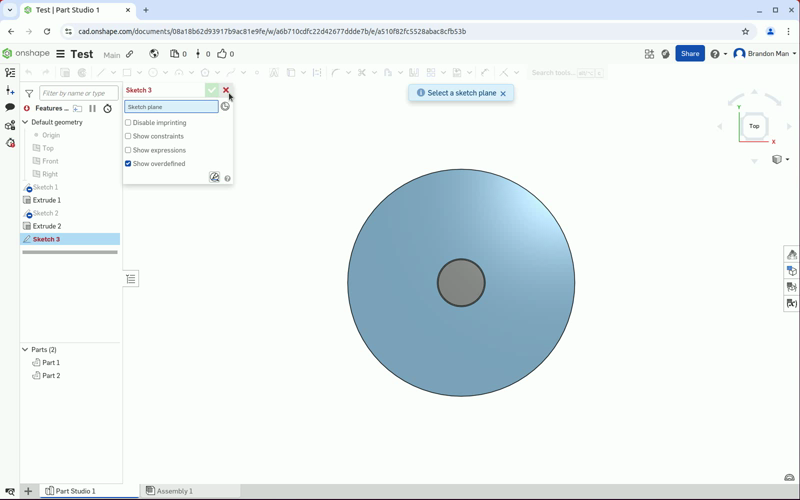
mouse_move(73, 150)
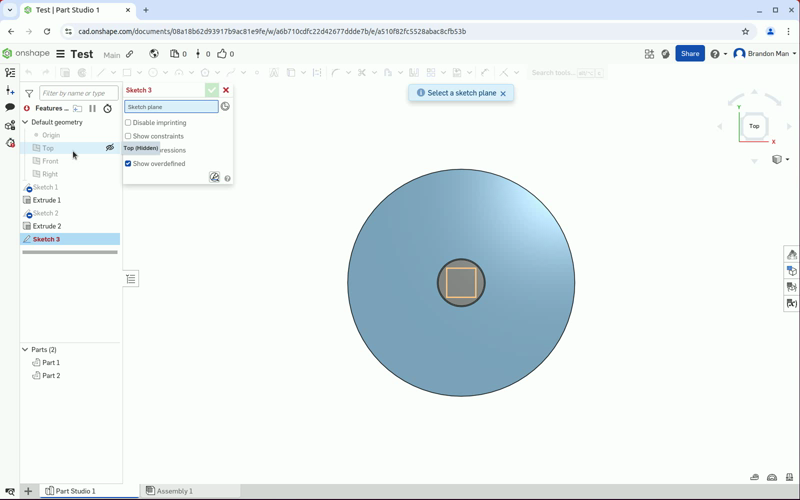
click(73, 150)
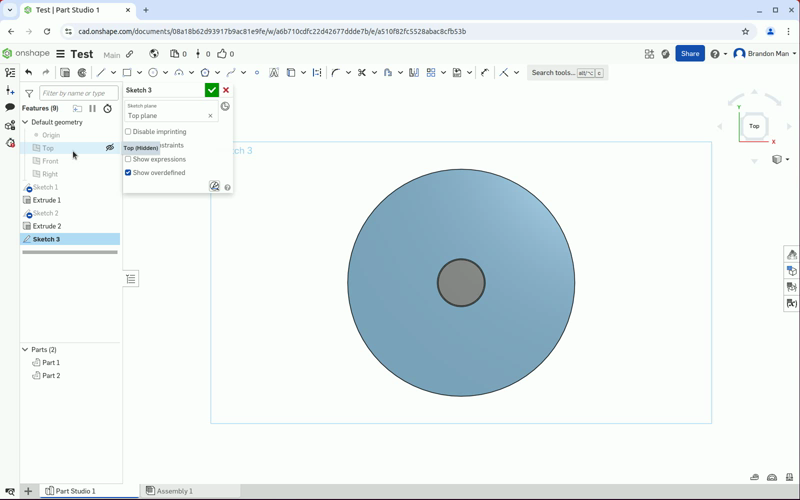
mouse_move(73, 352)
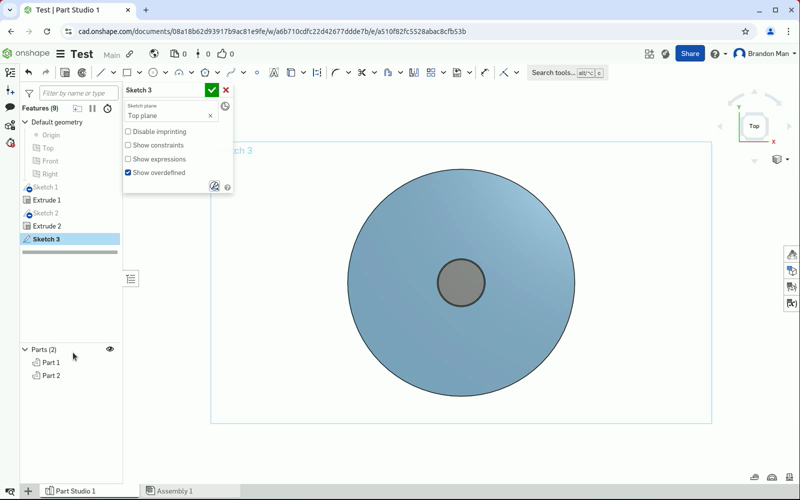
key(y)
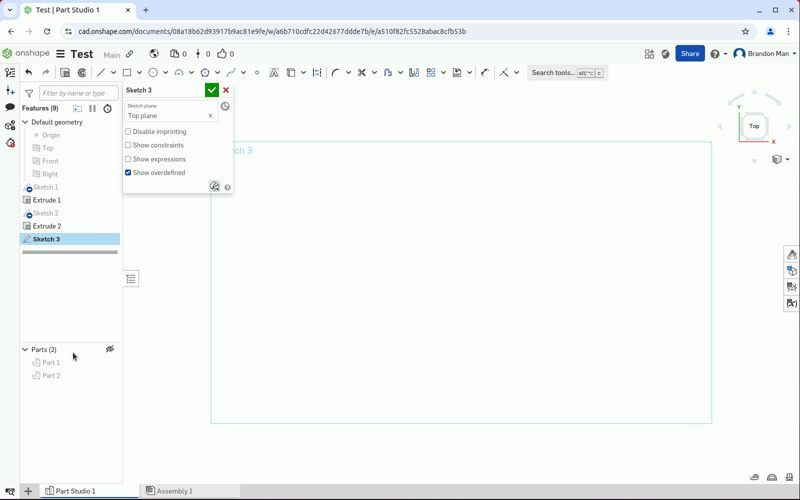
key(c)
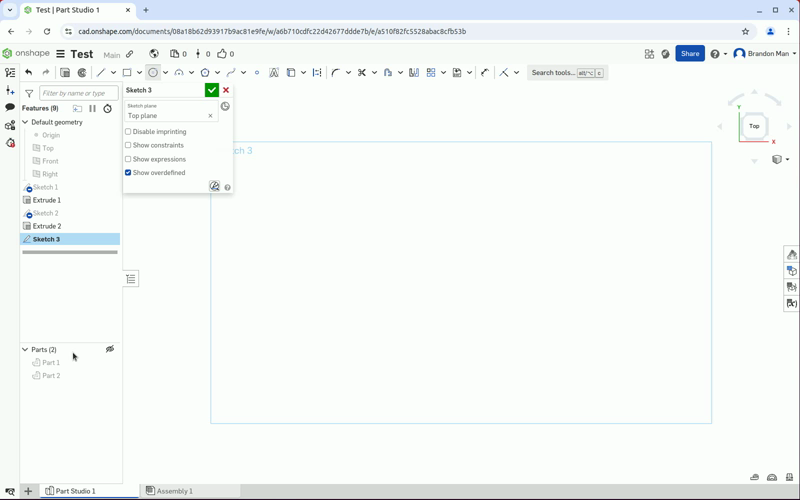
key_down(shift)
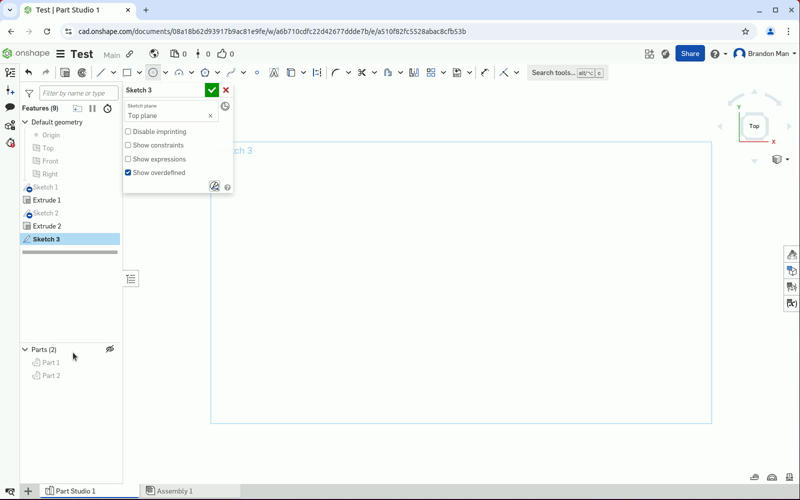
mouse_move(461, 282)
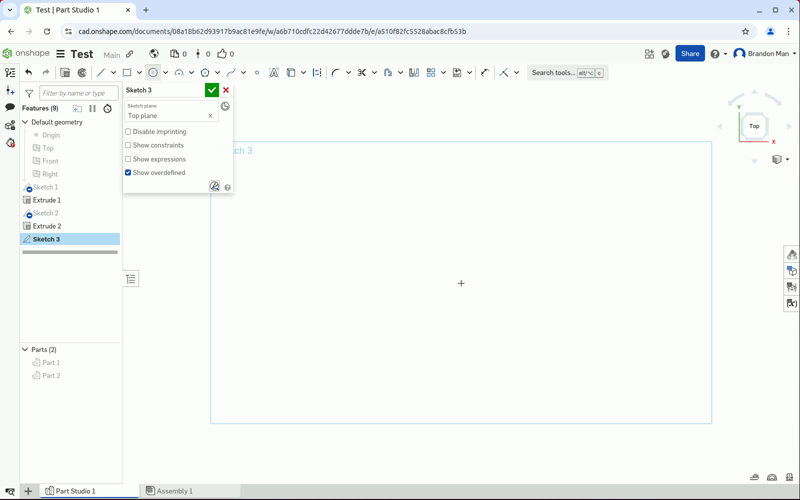
click(461, 282)
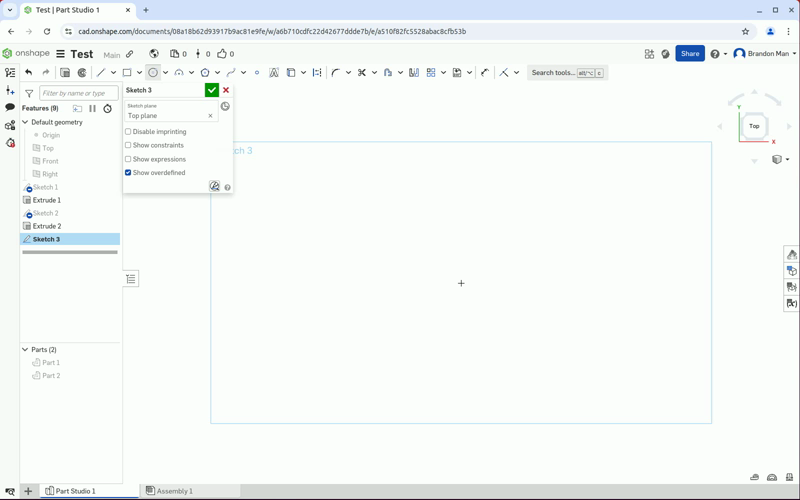
key_up(shift)
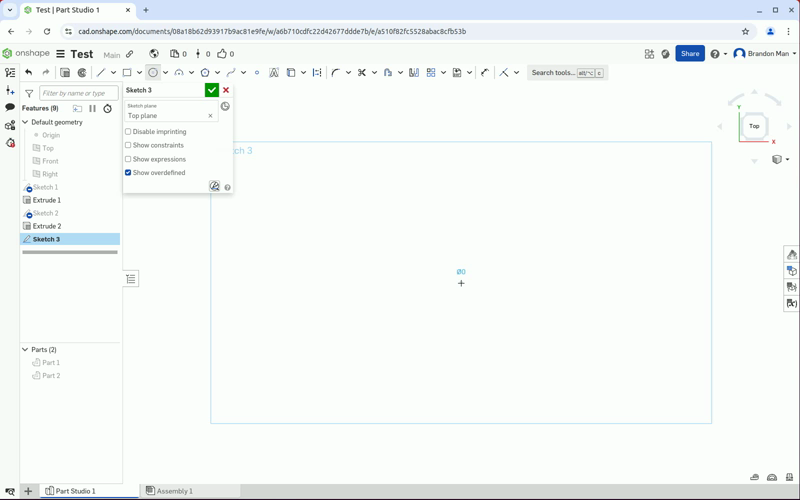
mouse_move(484, 282)
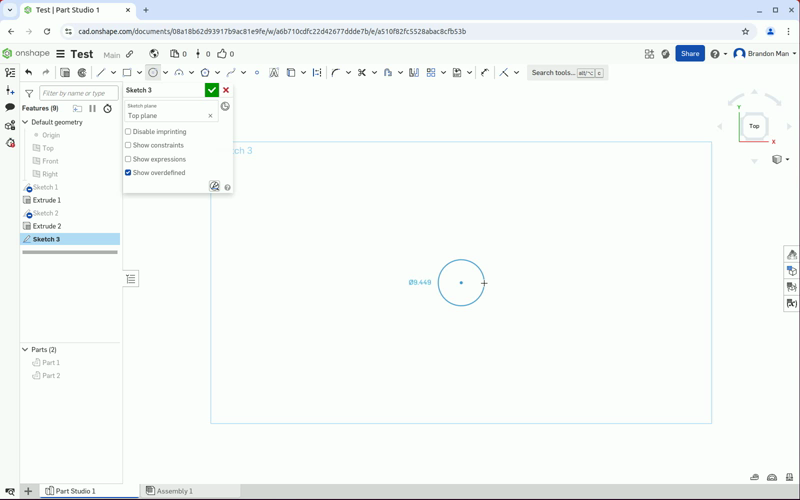
click(484, 282)
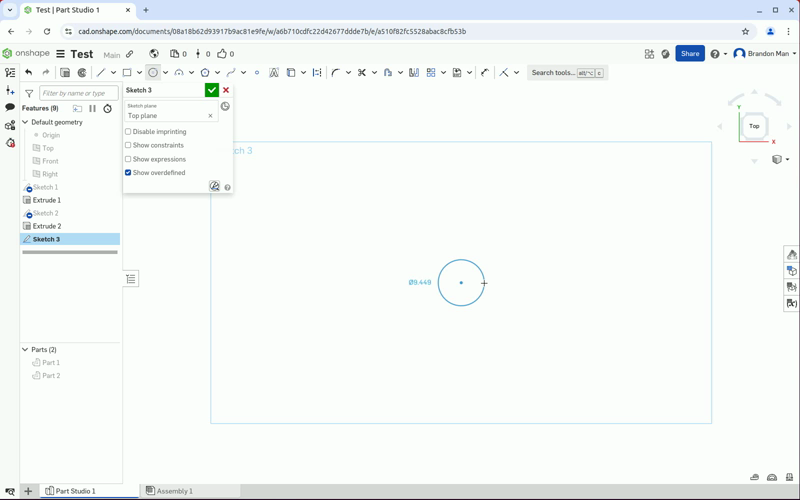
key(esc)
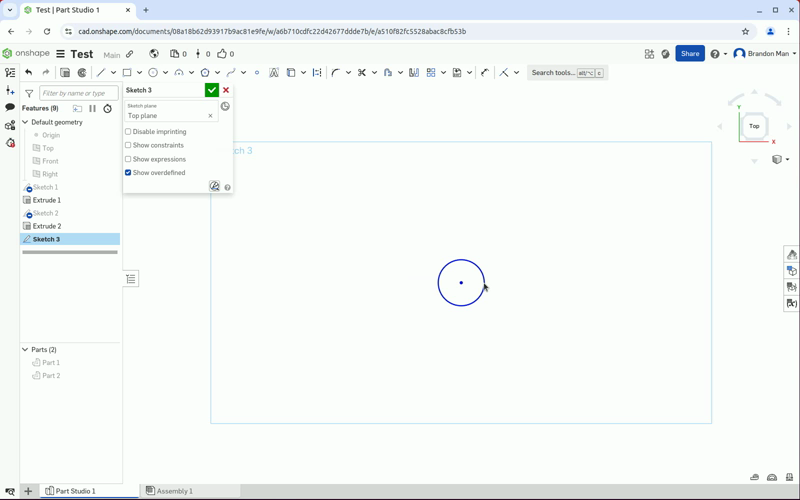
mouse_move(448, 296)
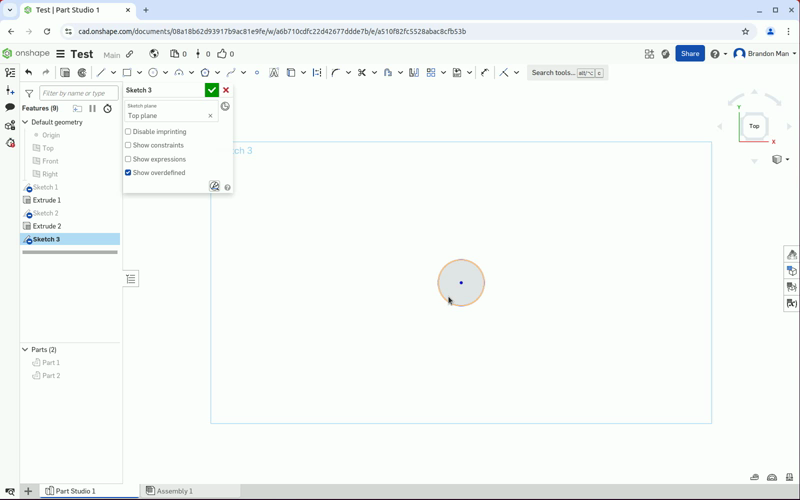
scroll(6)
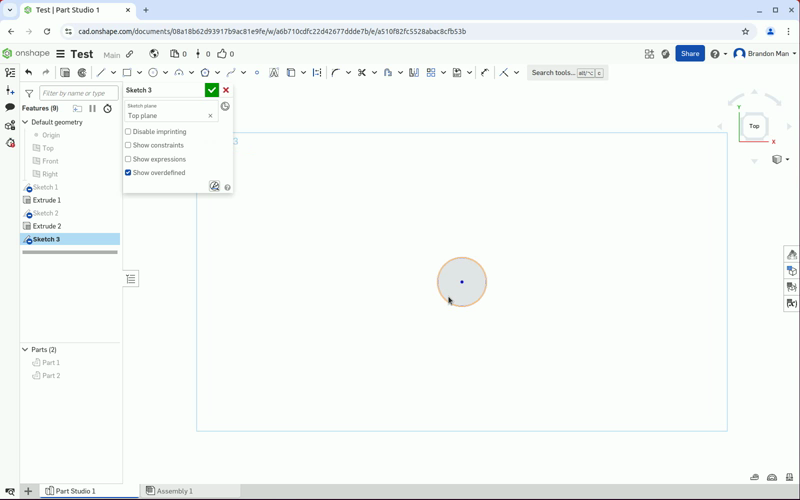
scroll(6)
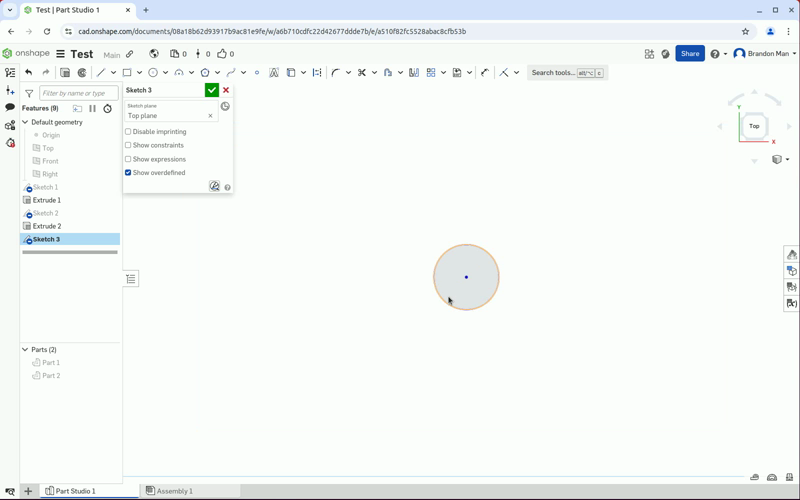
scroll(6)
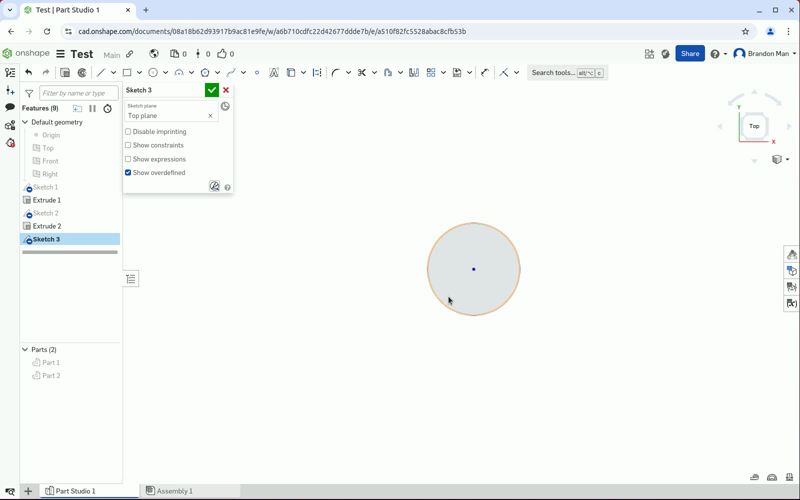
scroll(6)
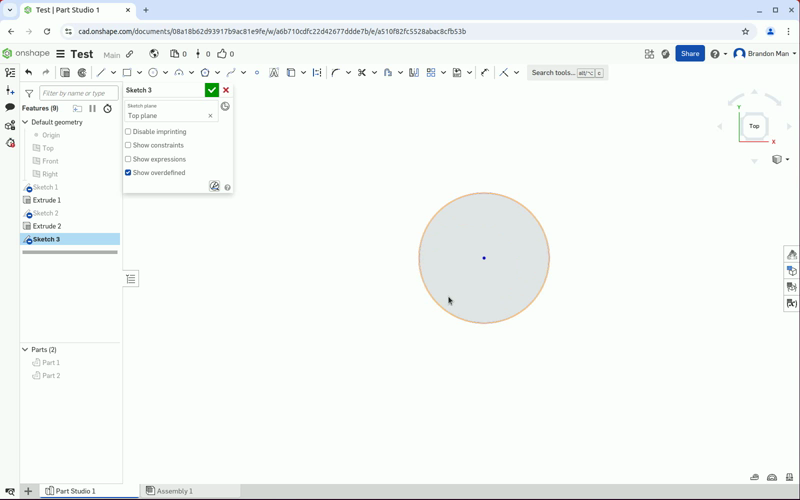
scroll(6)
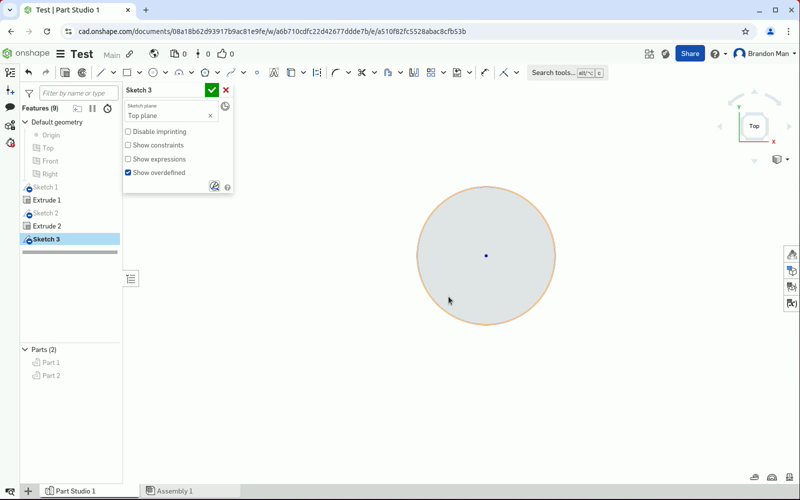
scroll(6)
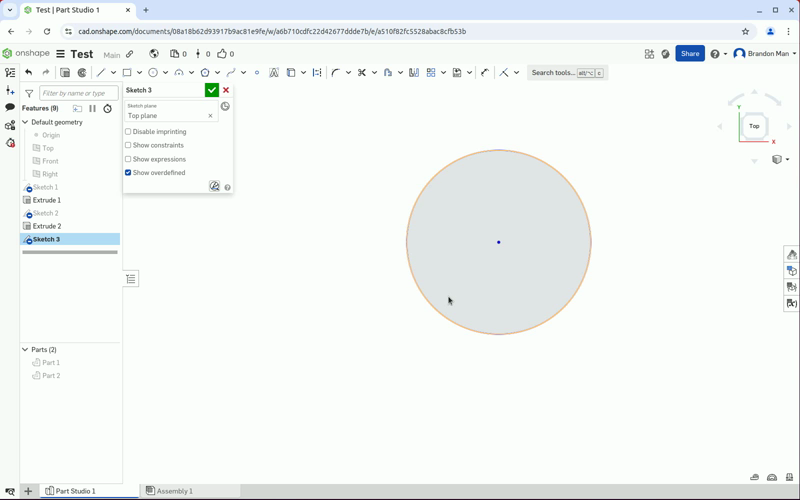
scroll(6)
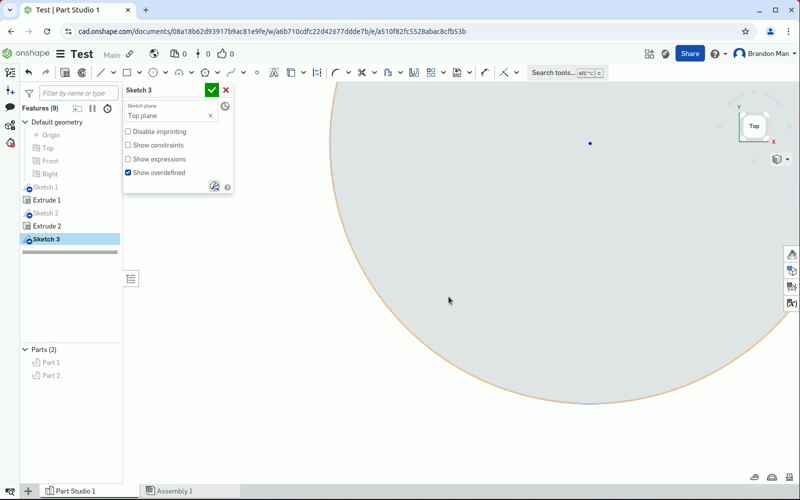
click(448, 296)
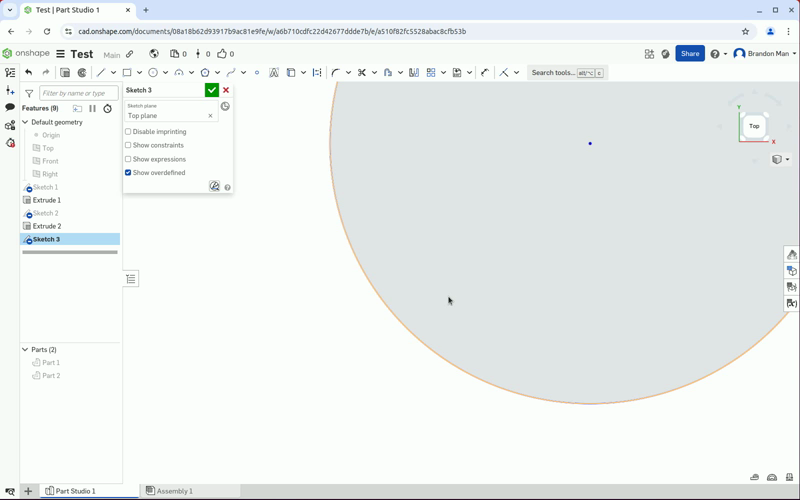
scroll(-6)
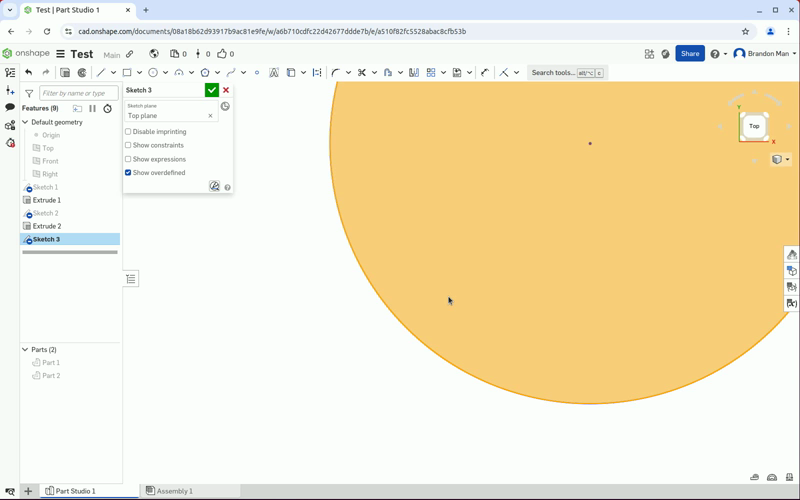
scroll(-6)
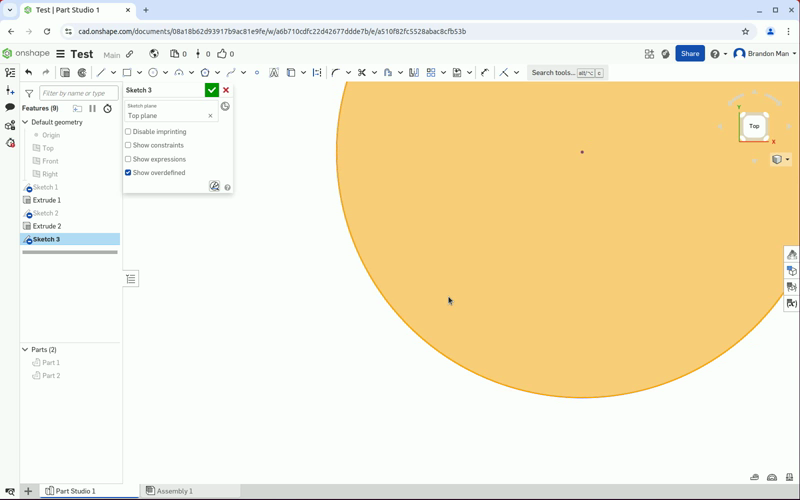
scroll(-6)
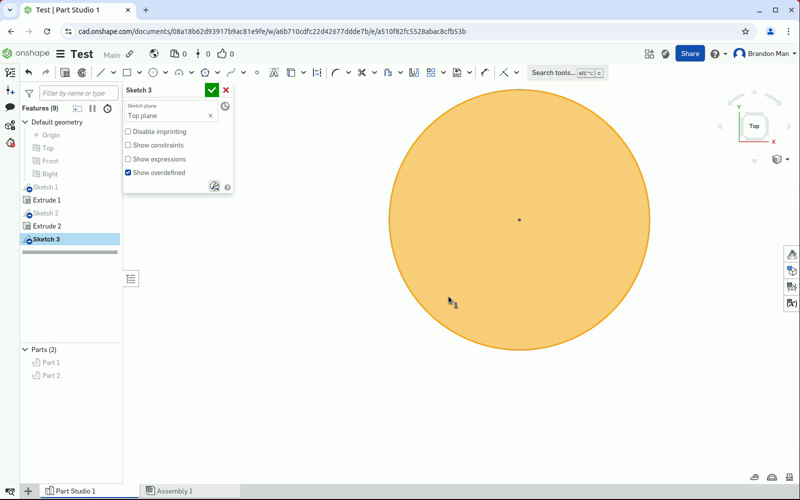
scroll(-6)
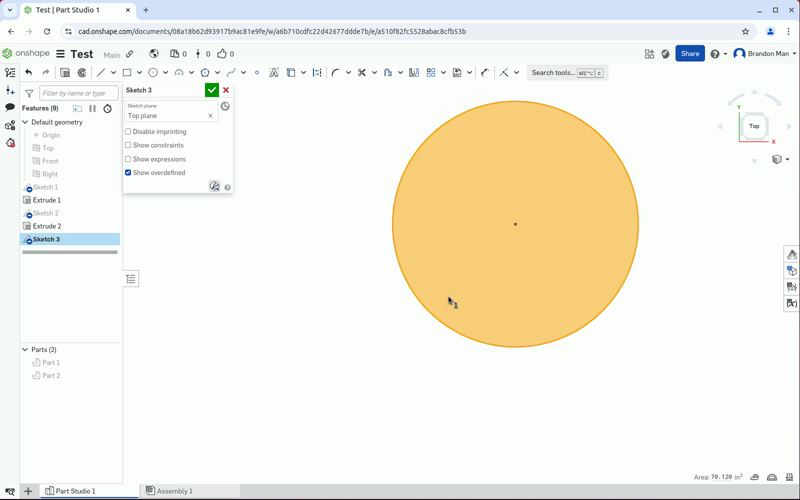
scroll(-6)
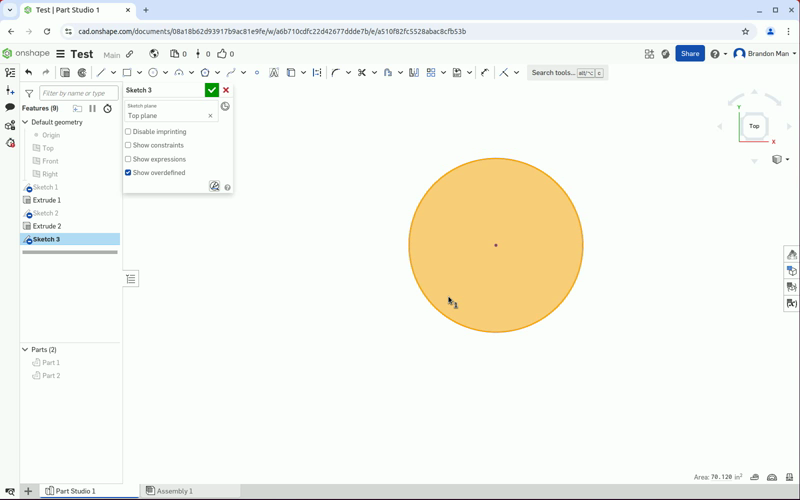
scroll(-6)
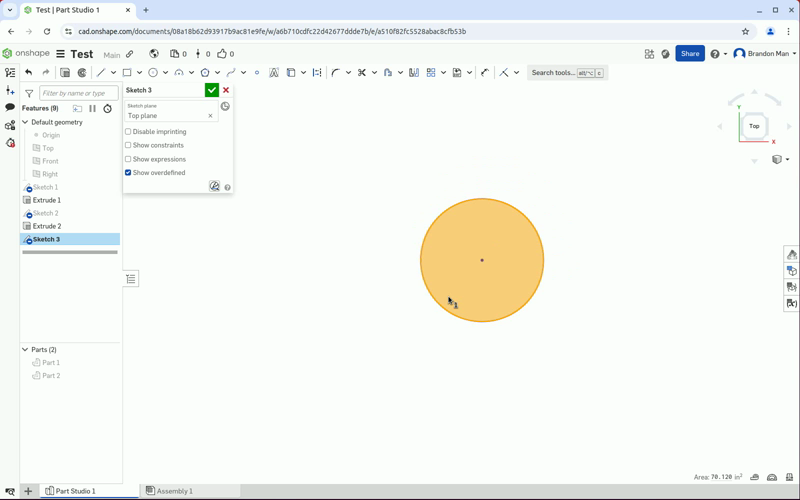
scroll(-6)
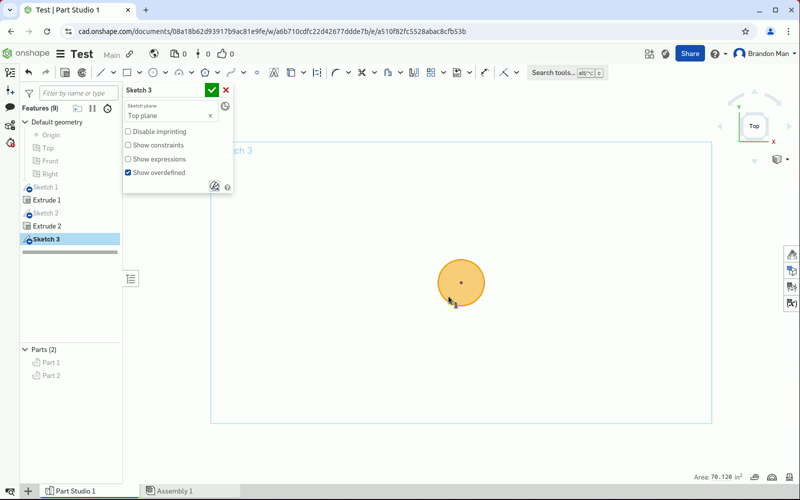
mouse_move(73, 352)
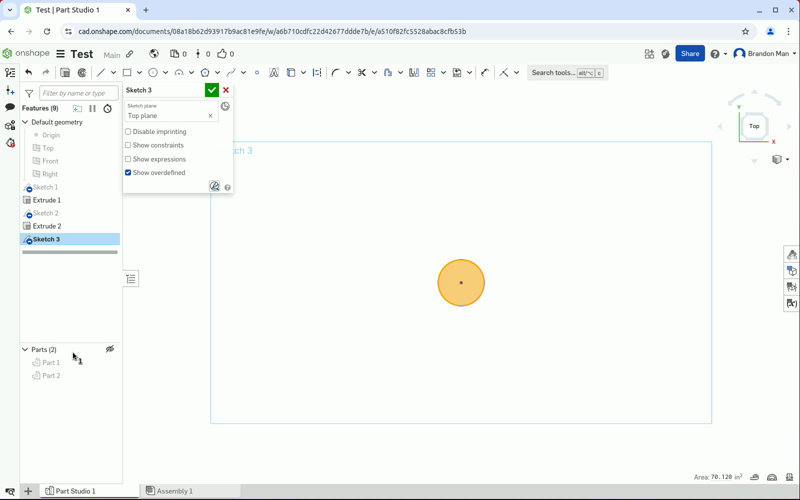
key(shift+y)
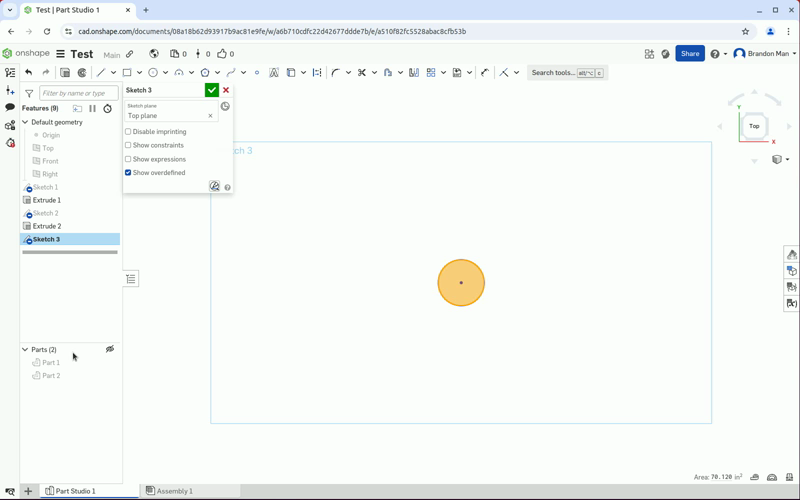
key(shift+e)
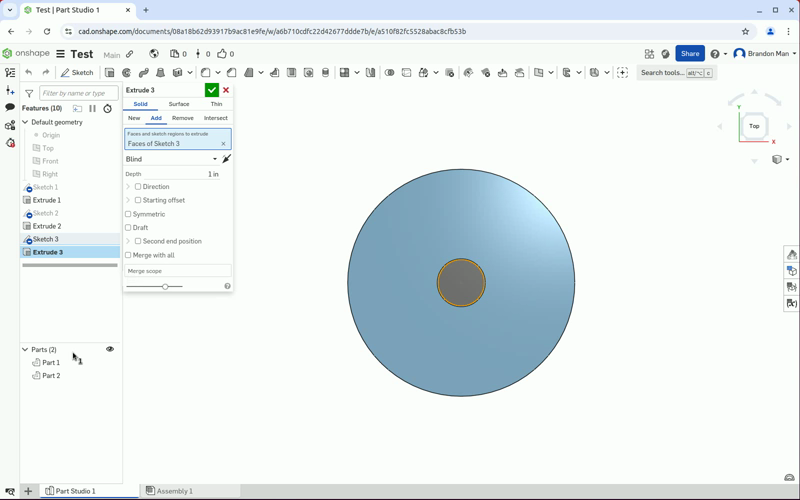
mouse_move(143, 106)
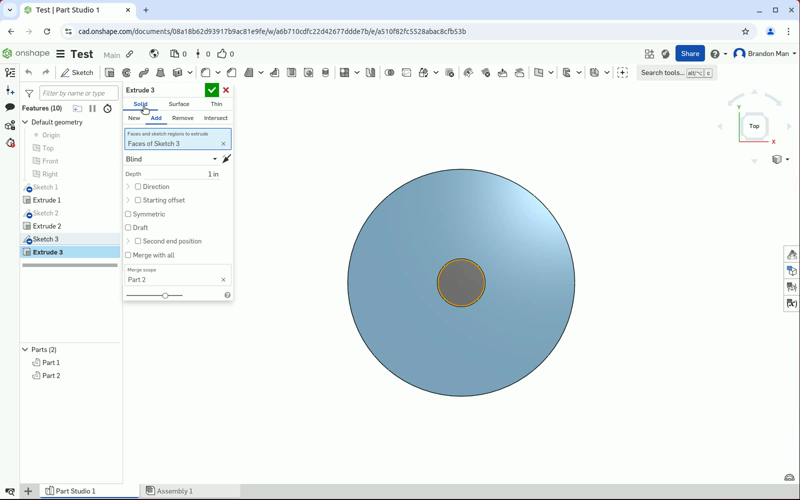
click(143, 106)
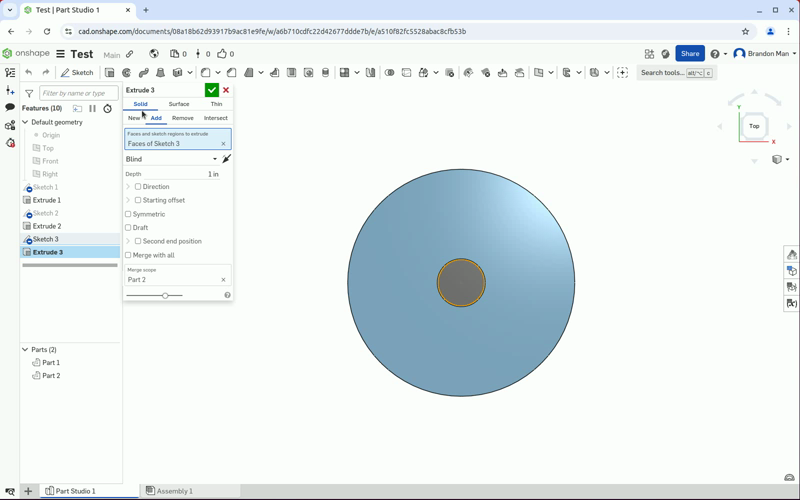
mouse_move(137, 120)
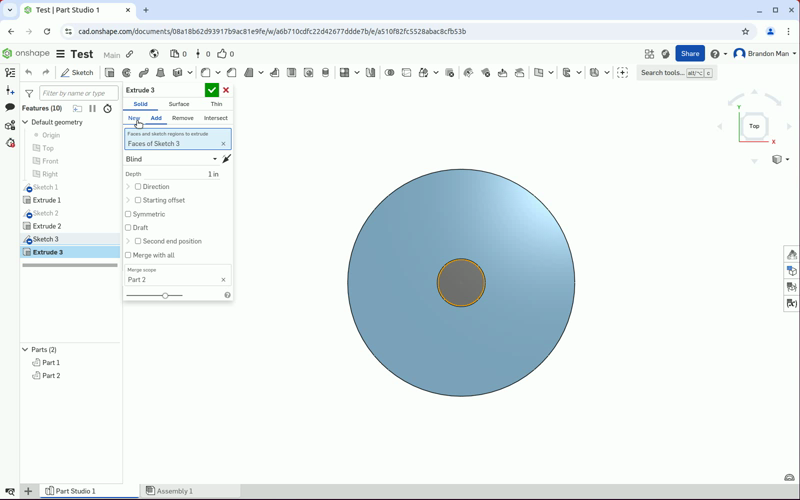
click(137, 120)
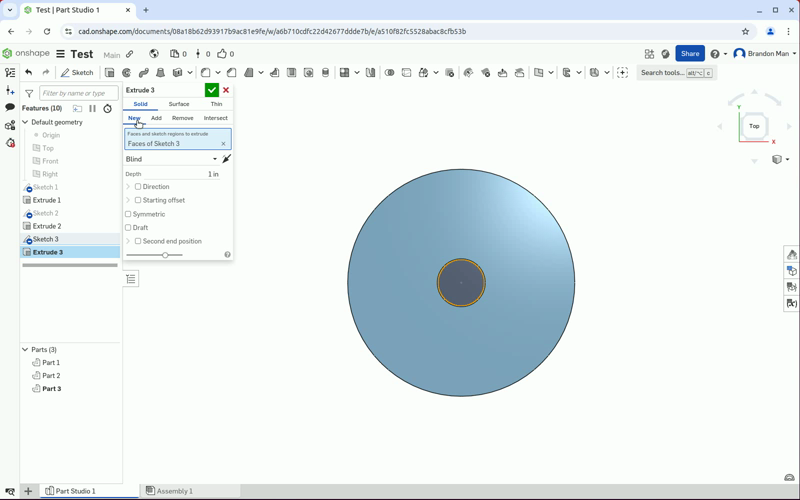
key(tab, 4)
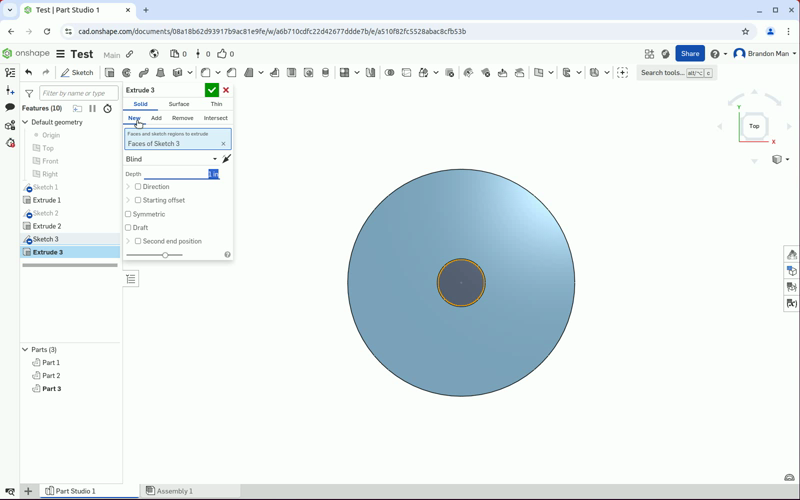
text(4.574)
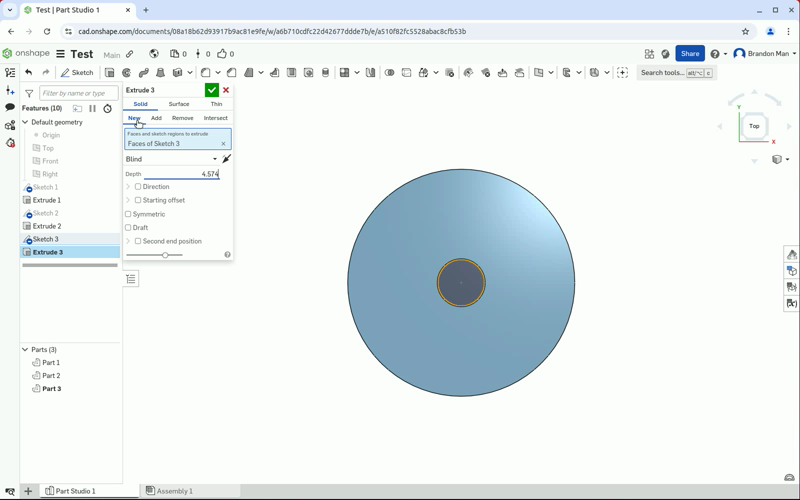
key(enter)
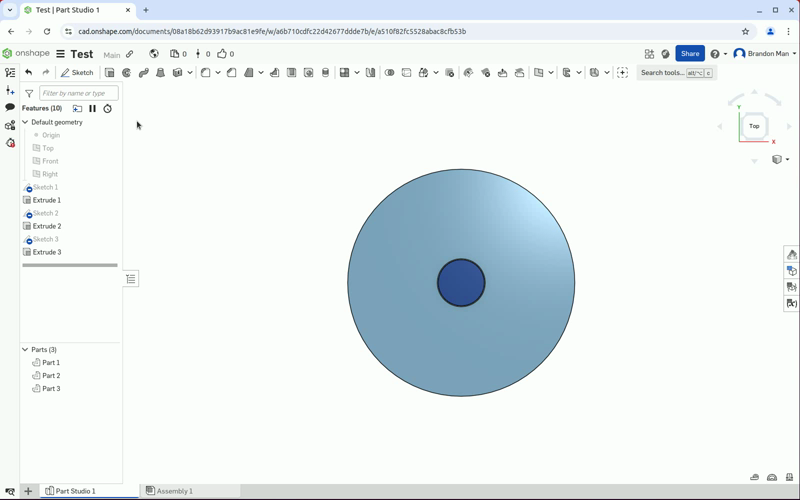
key(shift+h)
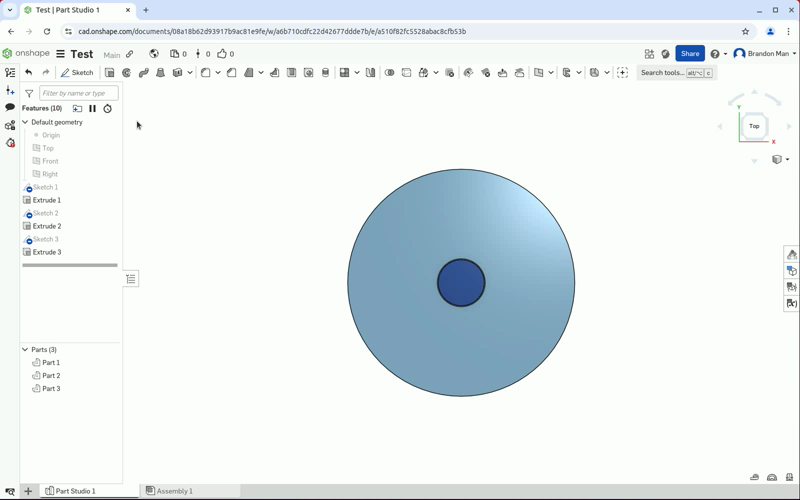
key(shift+h)
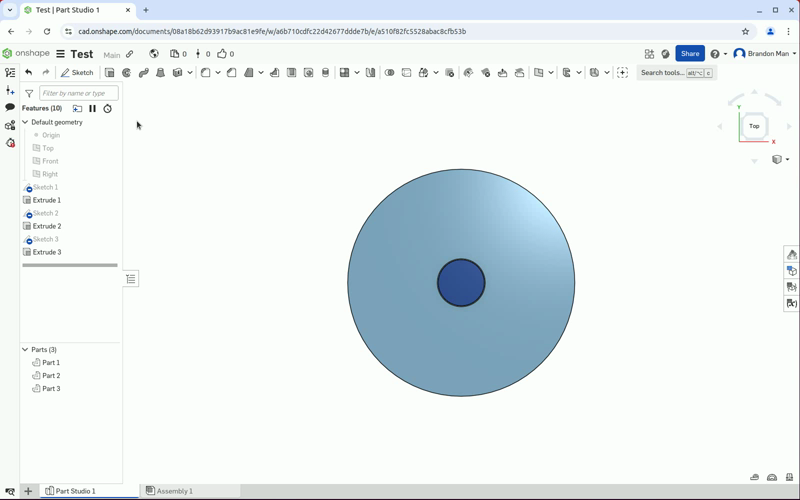
mouse_move(73, 189)
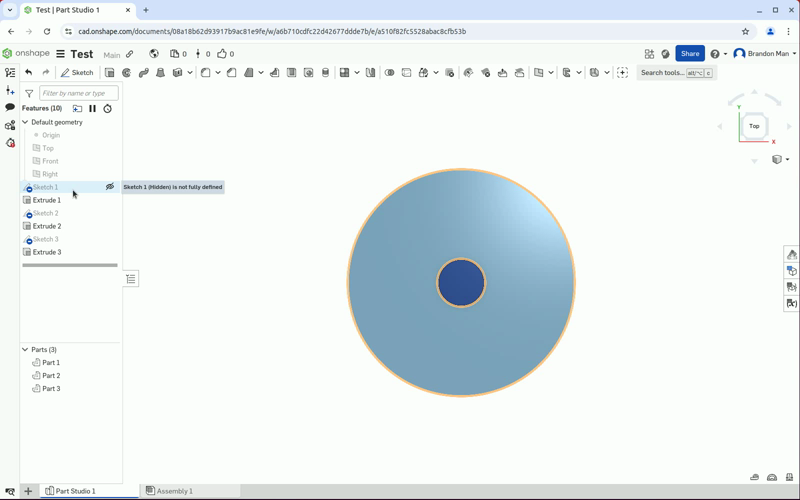
click(73, 189)
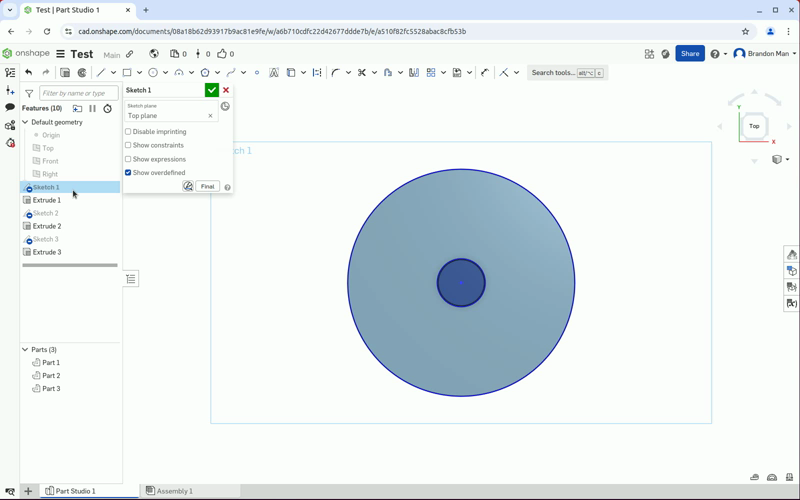
mouse_move(229, 92)
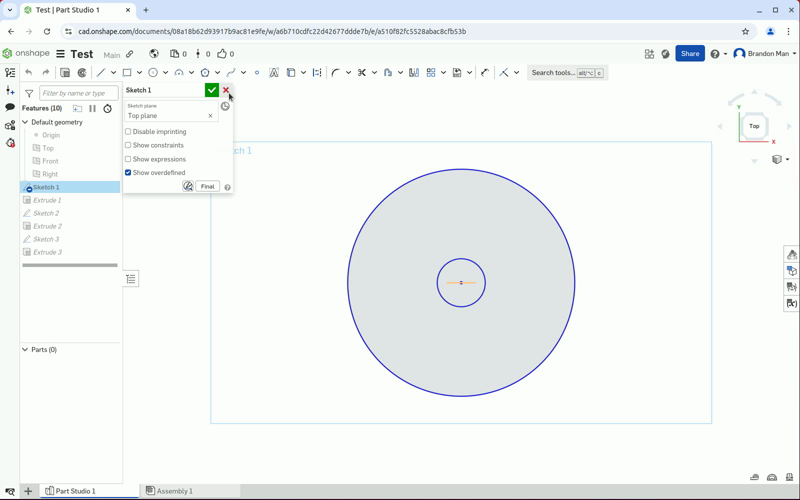
click(229, 92)
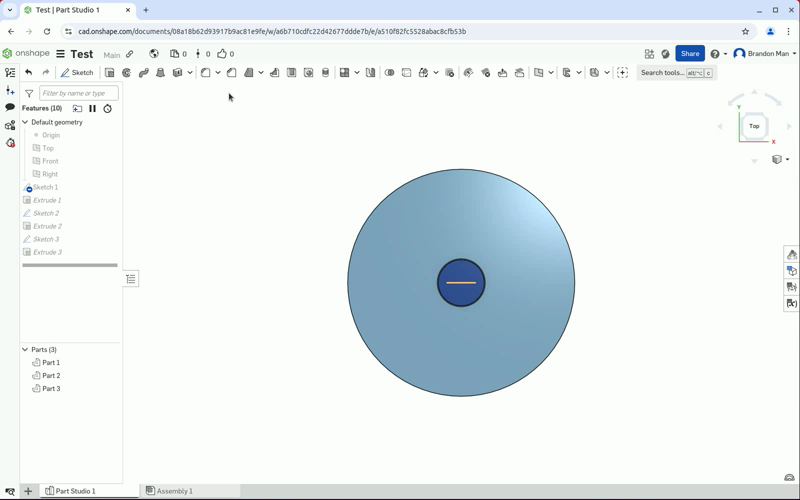
mouse_move(73, 352)
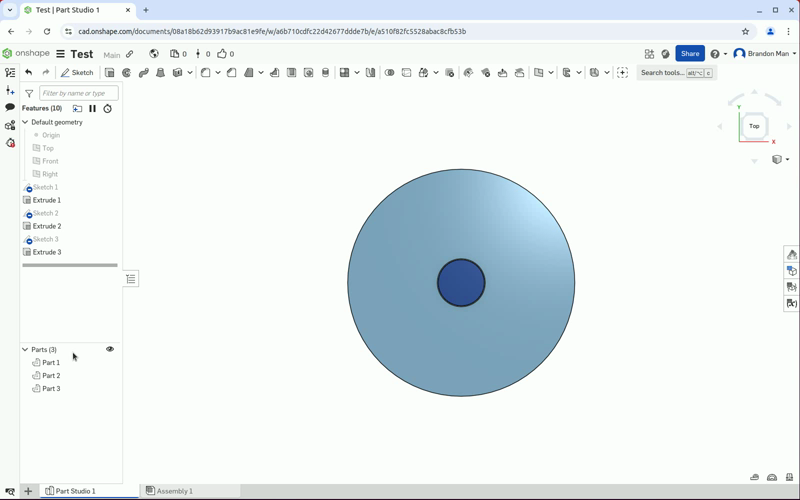
key(y)
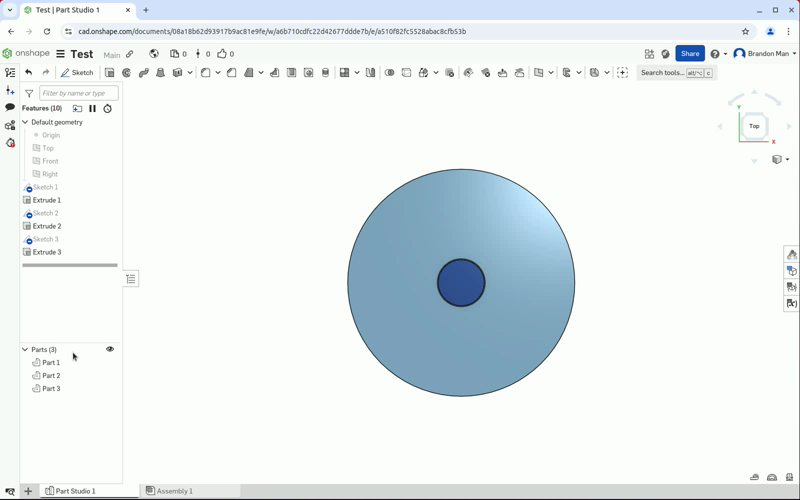
key(shift+p)
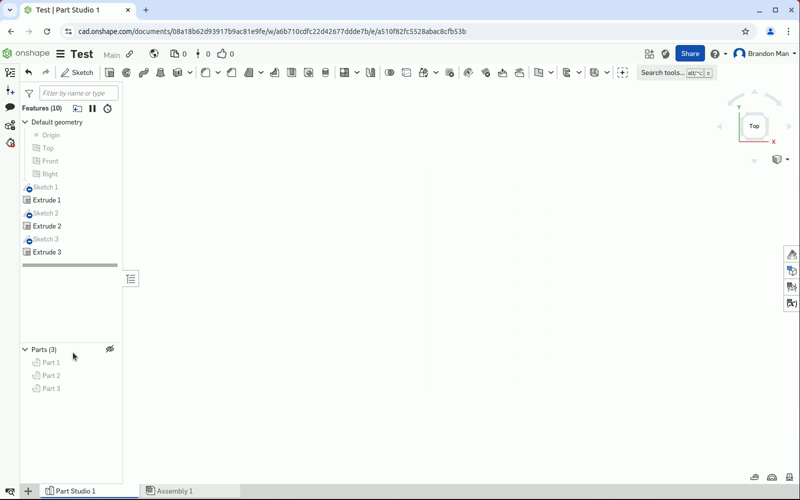
key(space)
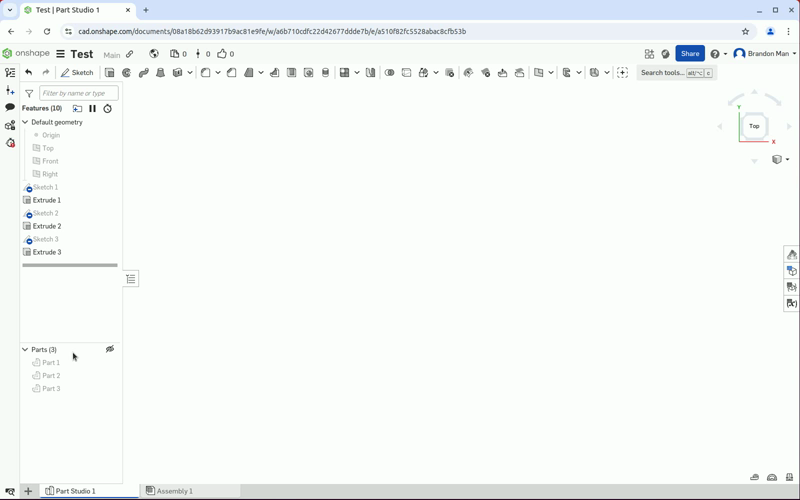
key_down(shift)
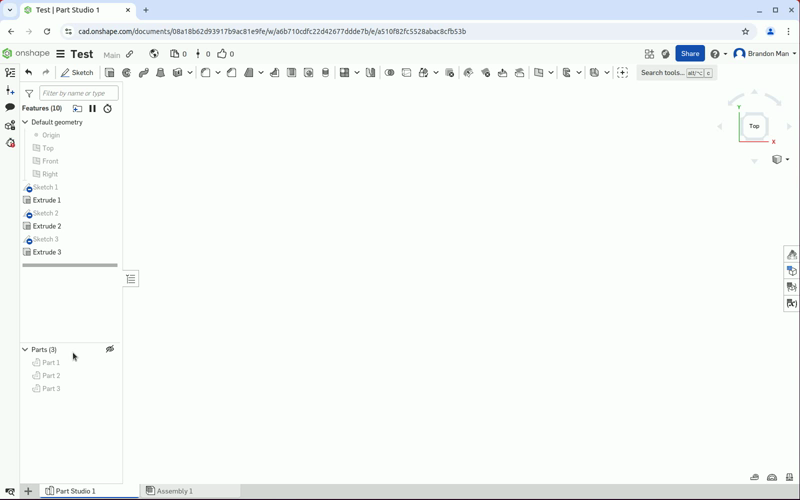
key(up)
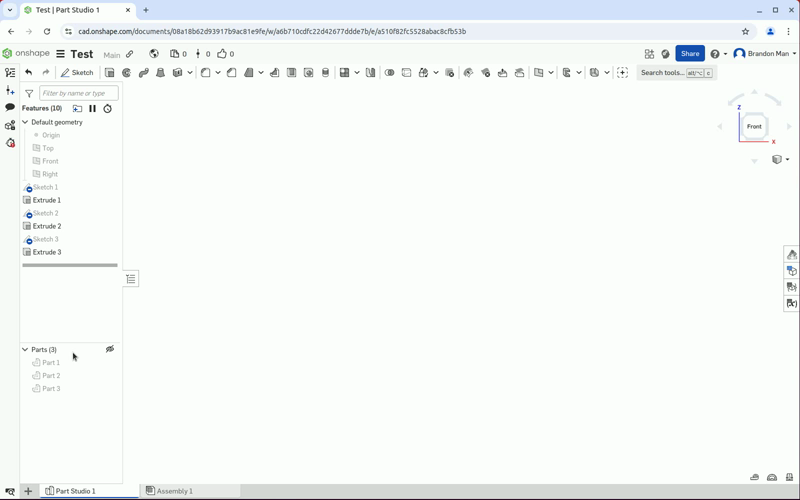
key_up(shift)
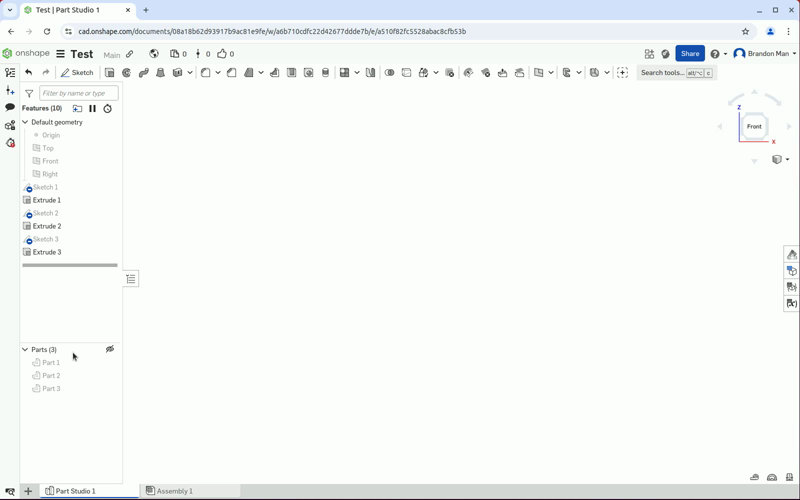
mouse_move(73, 352)
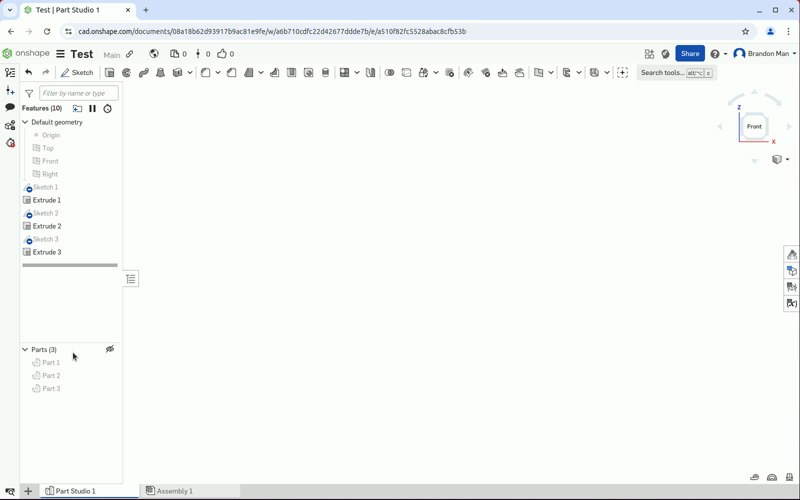
key(shift+y)
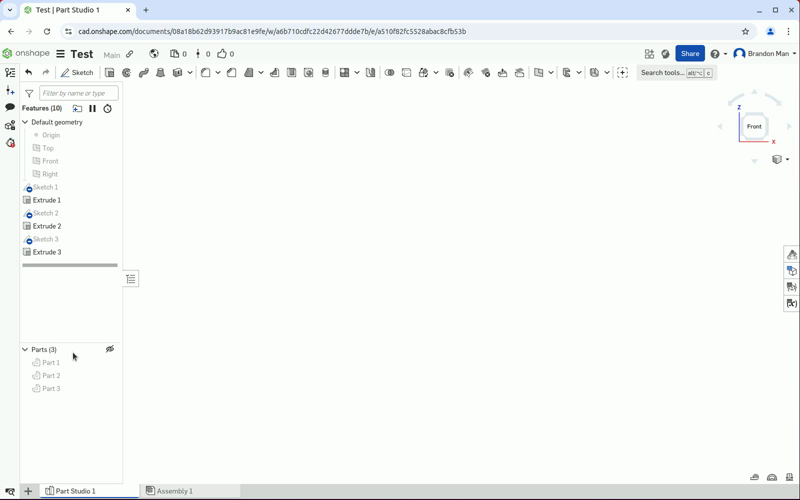
key(shift+s)
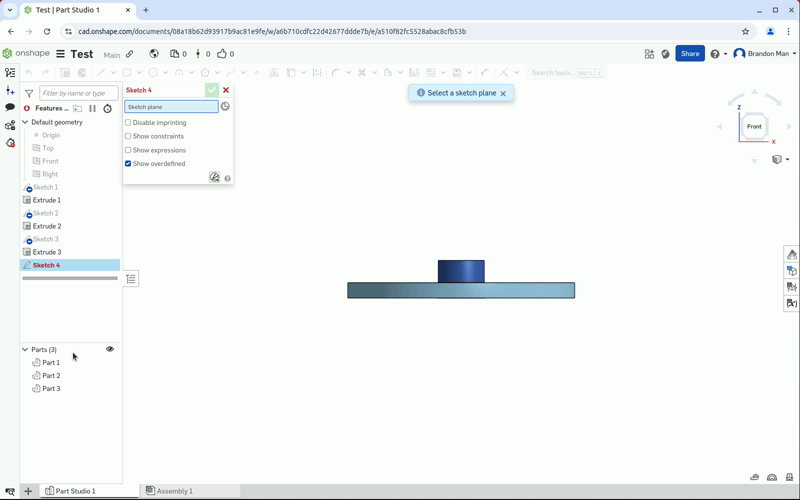
mouse_move(73, 163)
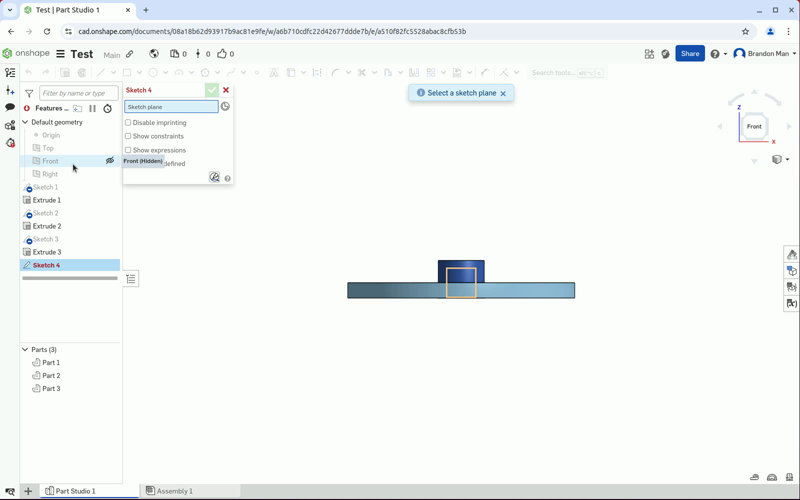
click(73, 163)
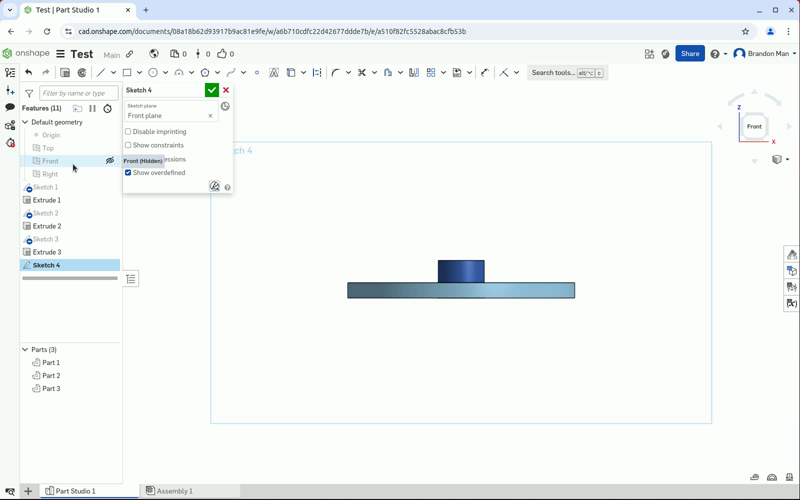
mouse_move(73, 352)
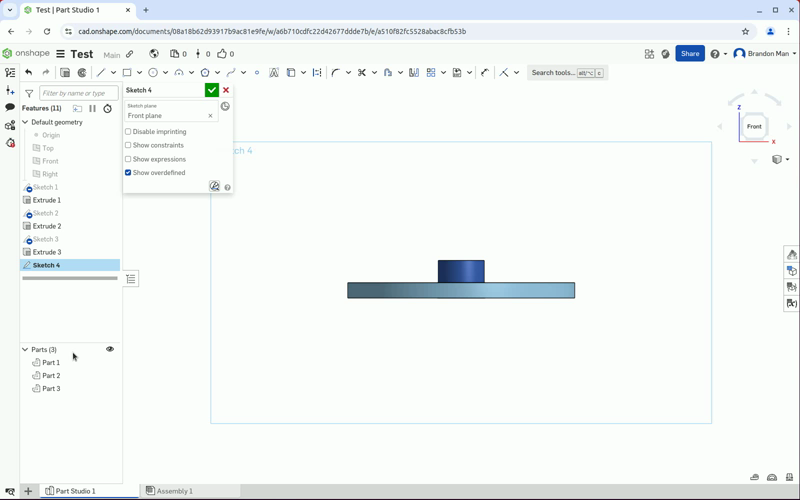
key(y)
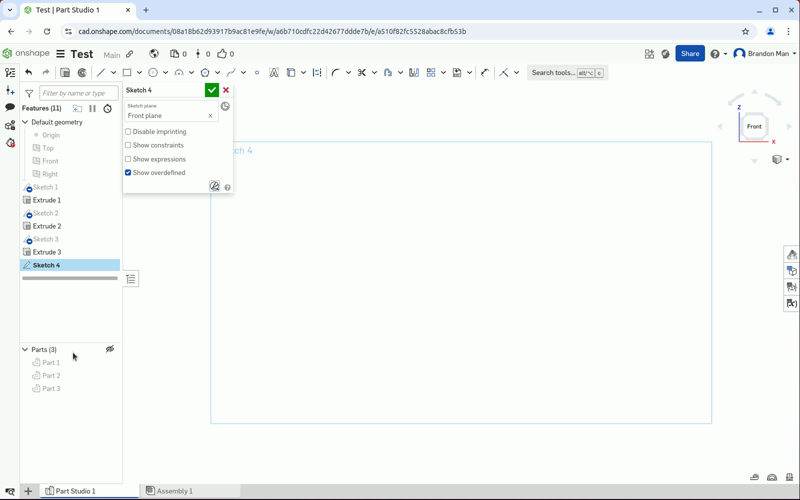
key(c)
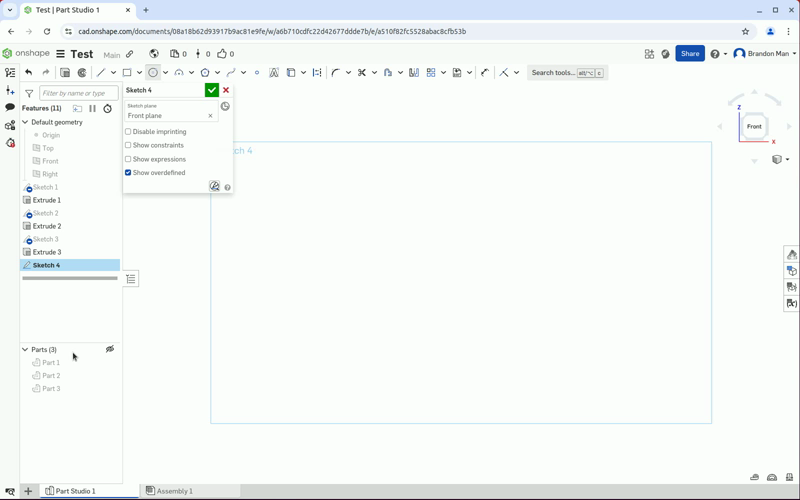
key_down(shift)
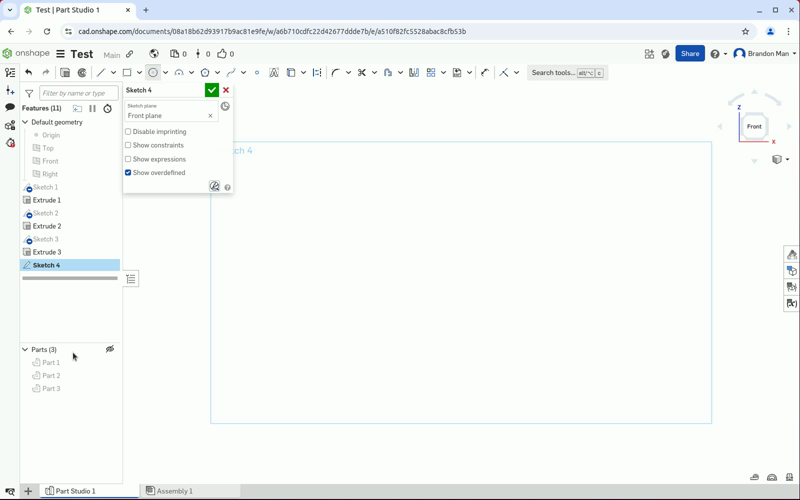
mouse_move(461, 271)
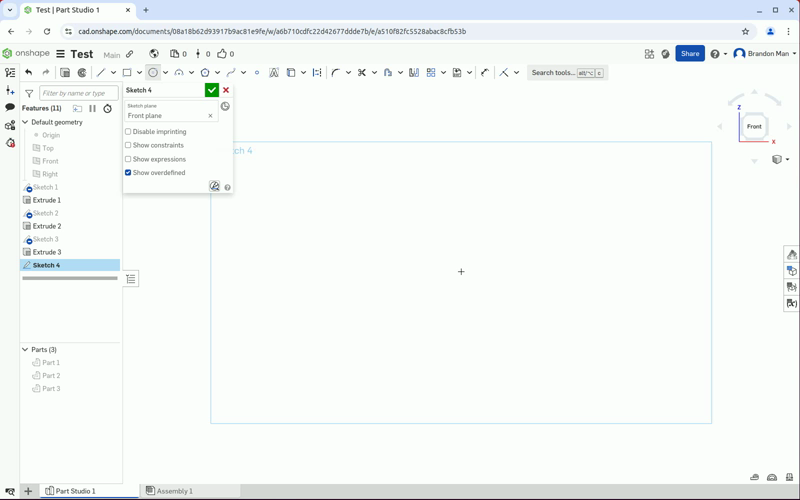
click(461, 271)
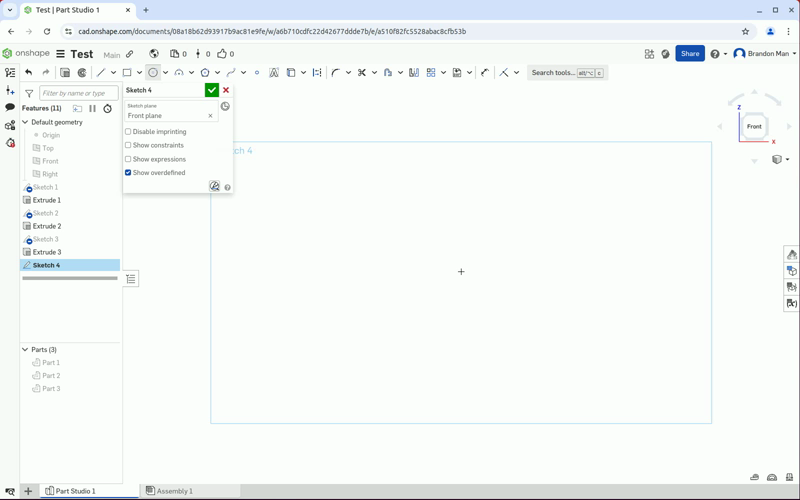
key_up(shift)
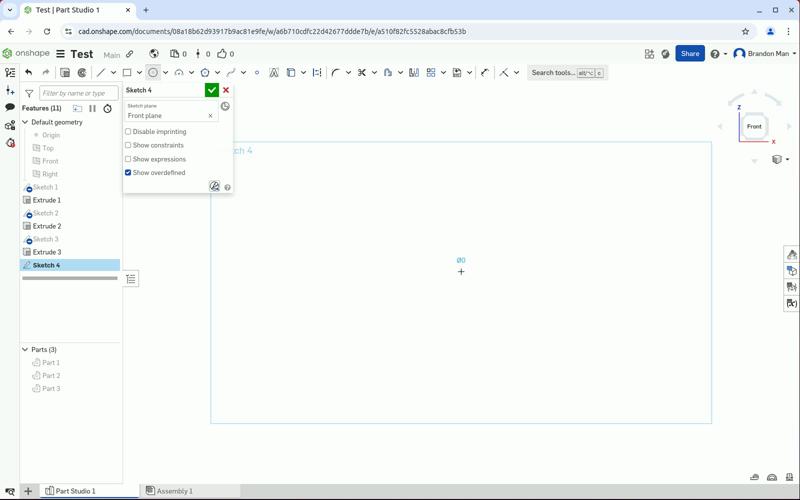
mouse_move(467, 271)
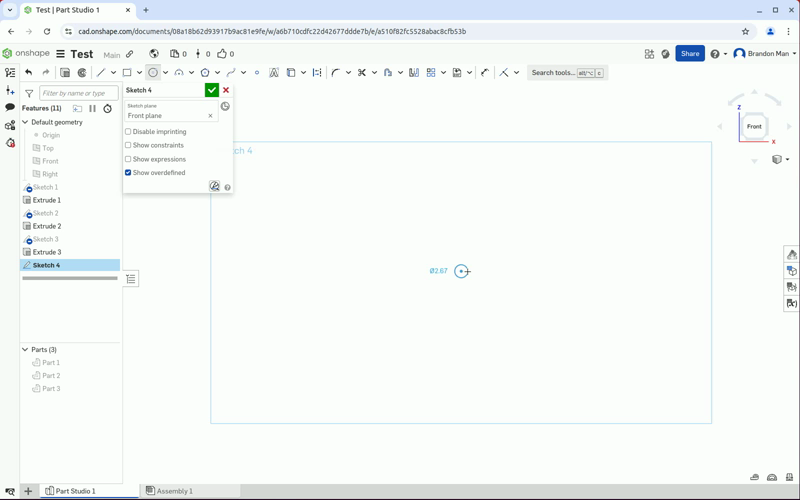
click(467, 271)
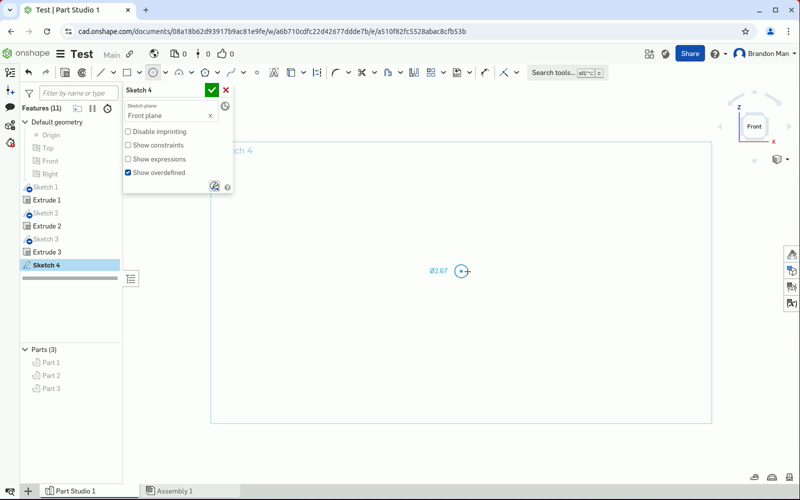
key(esc)
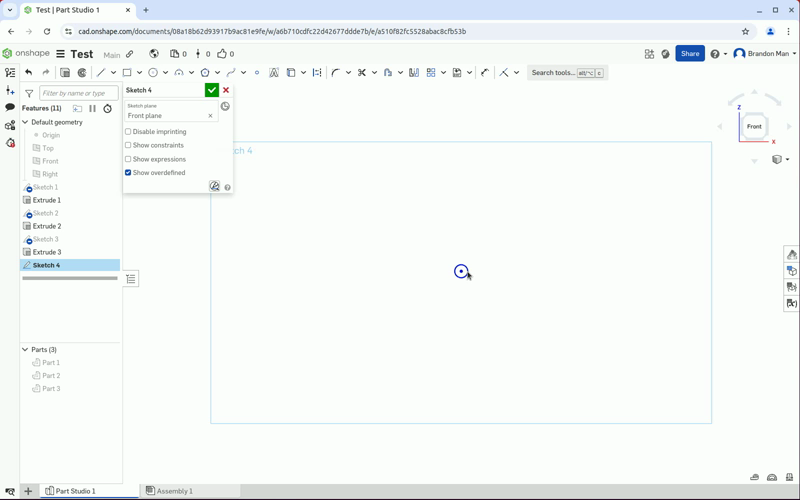
mouse_move(462, 266)
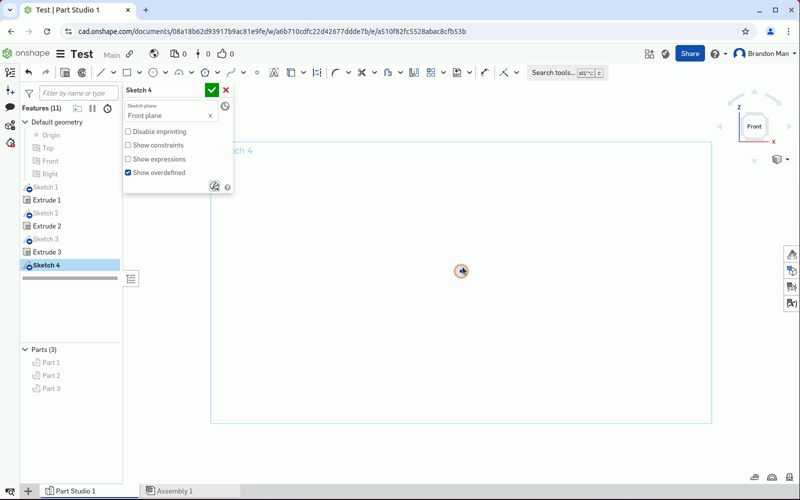
scroll(6)
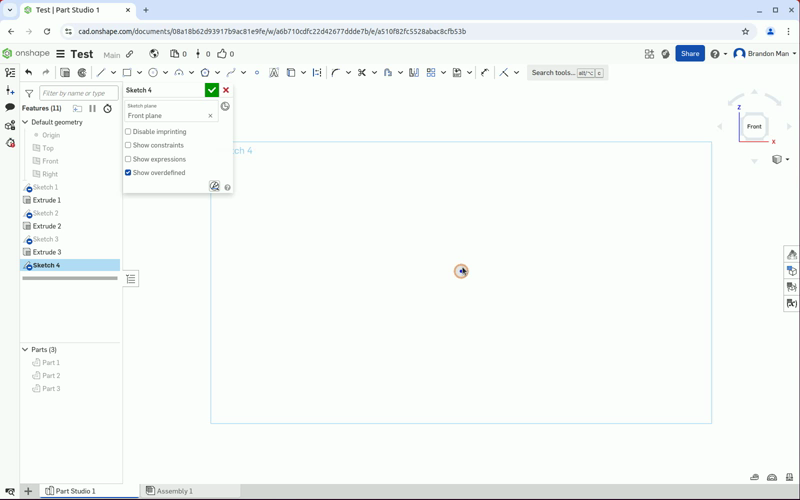
scroll(6)
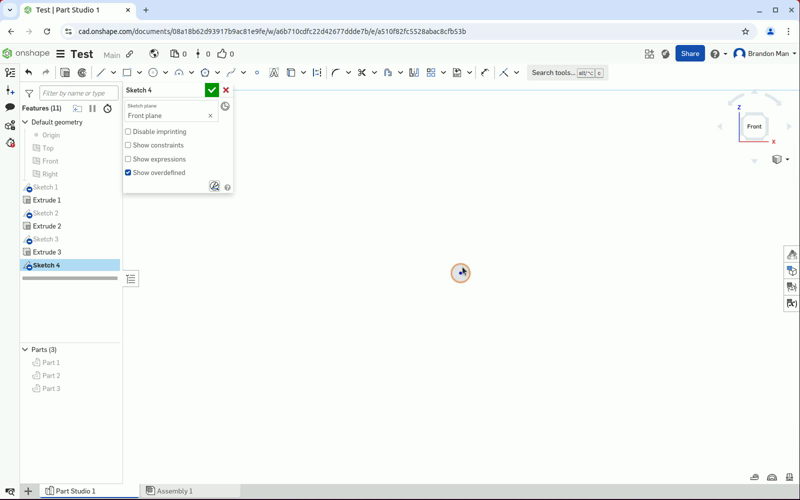
scroll(6)
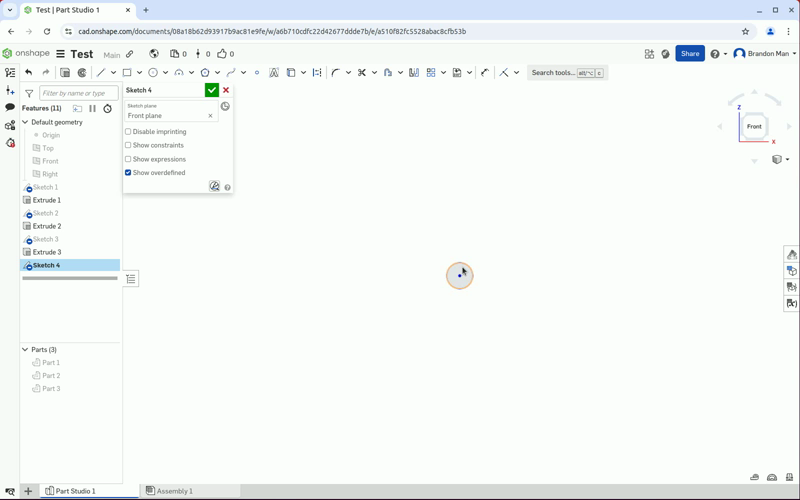
scroll(6)
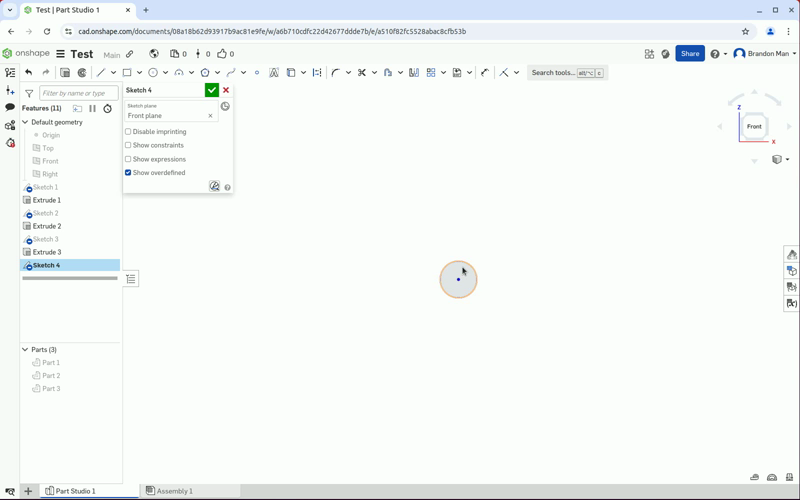
scroll(6)
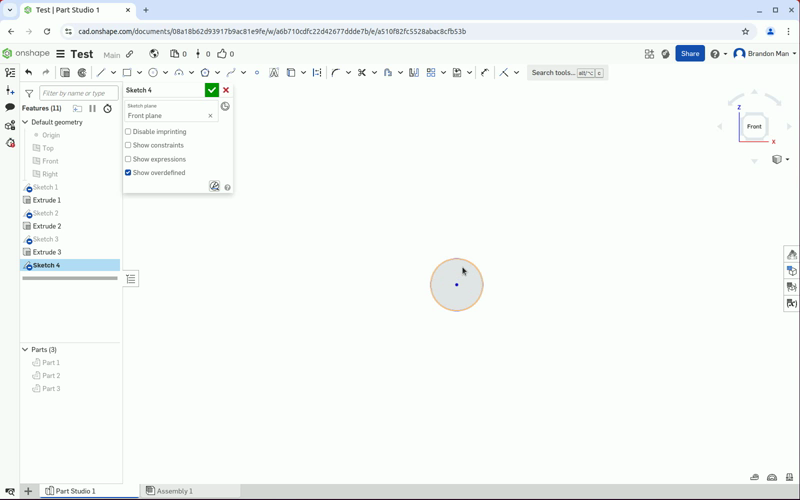
scroll(6)
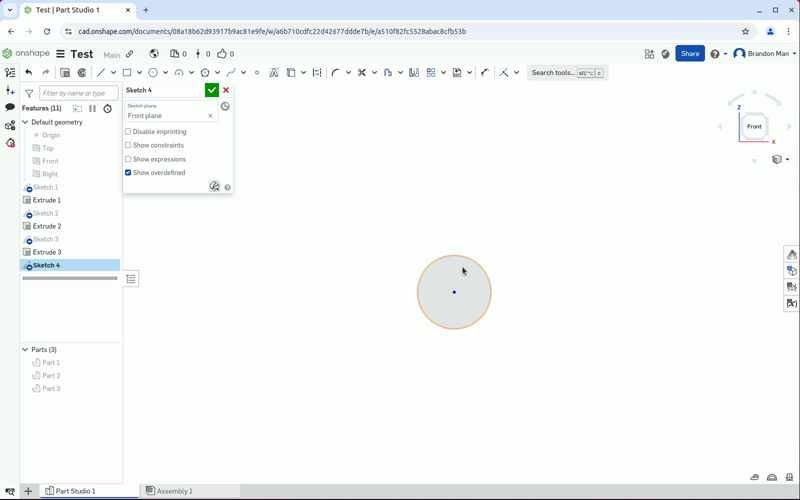
scroll(6)
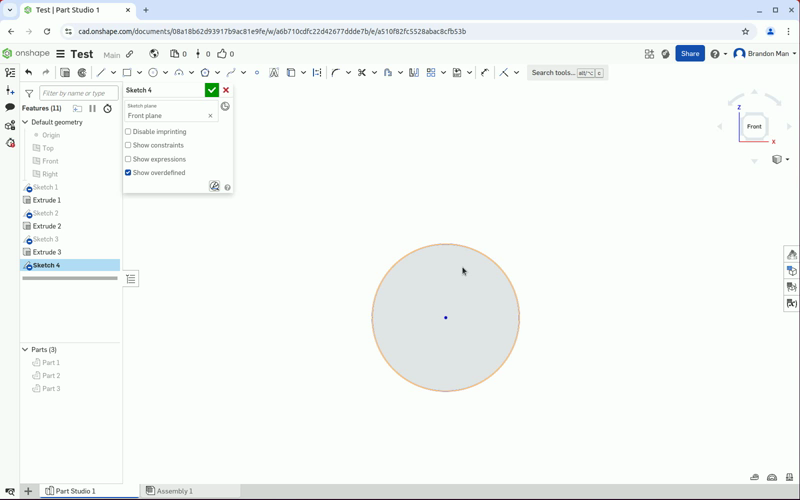
click(462, 266)
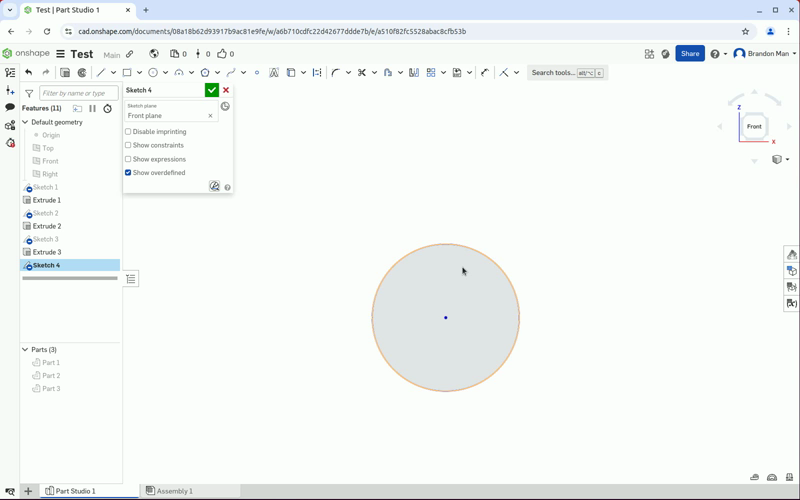
scroll(-6)
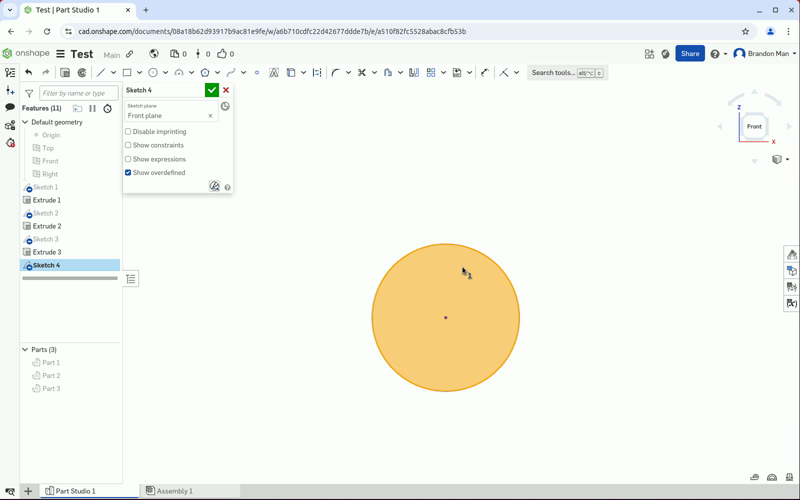
scroll(-6)
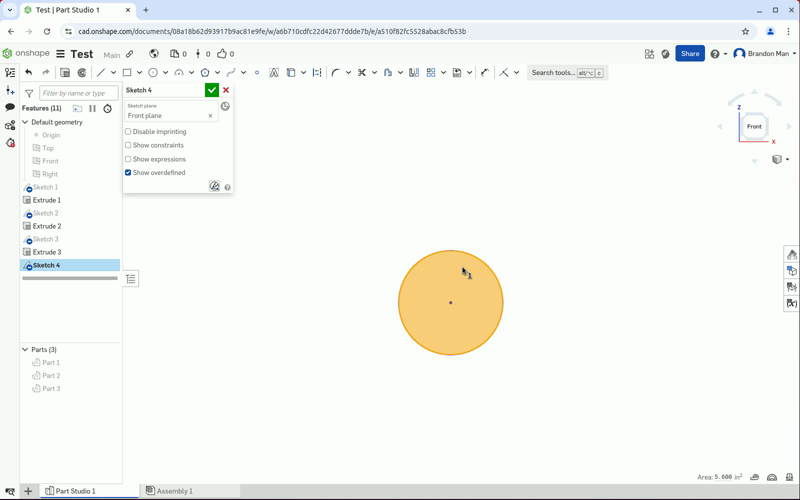
scroll(-6)
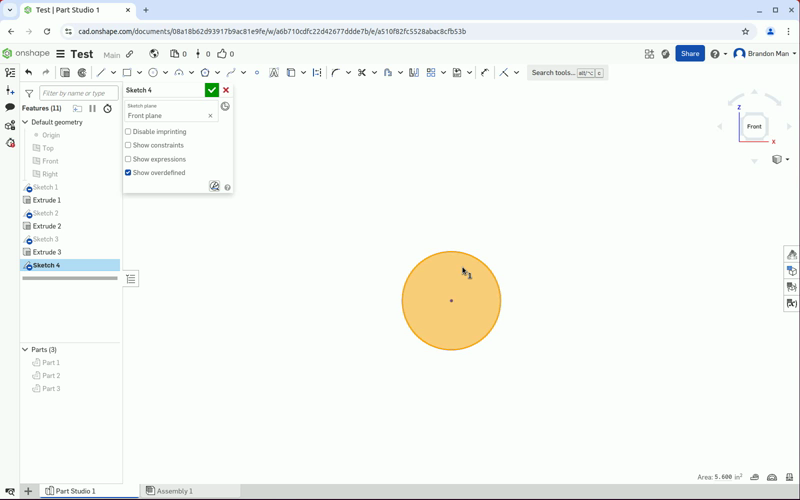
scroll(-6)
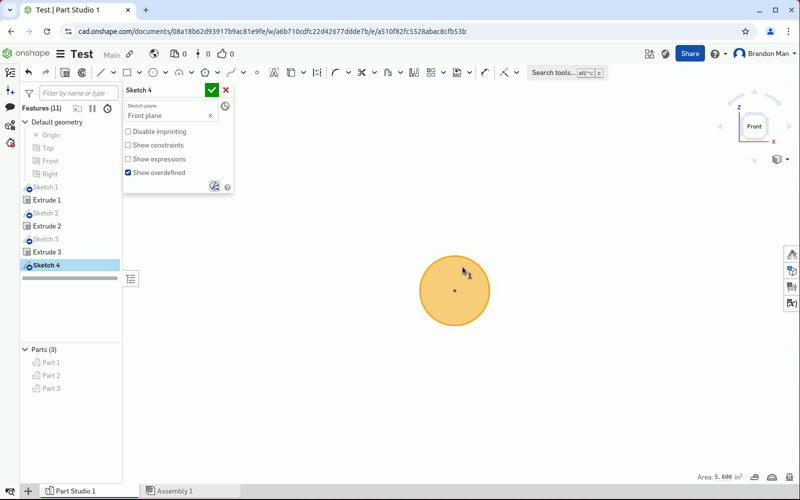
scroll(-6)
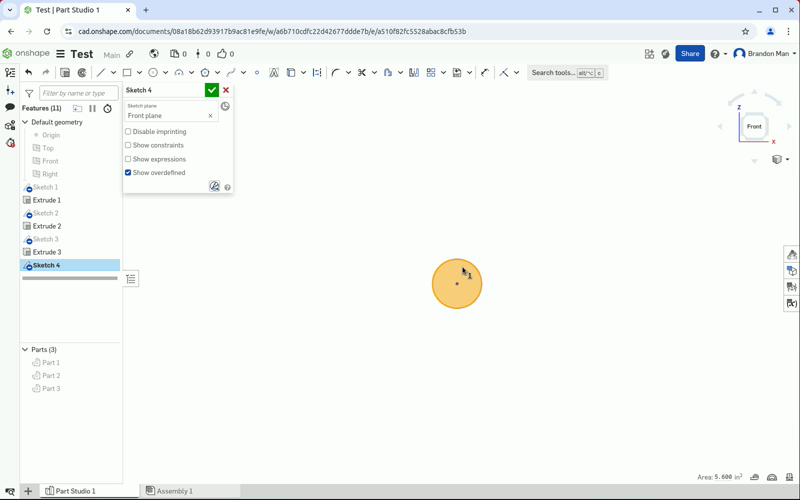
scroll(-6)
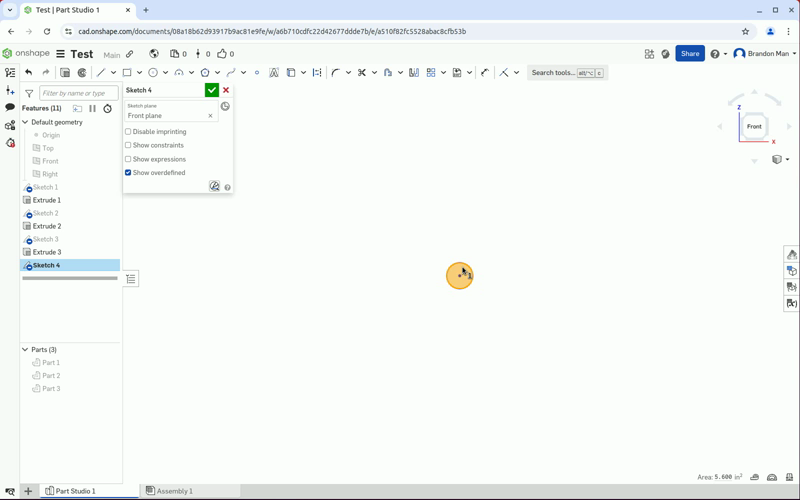
scroll(-6)
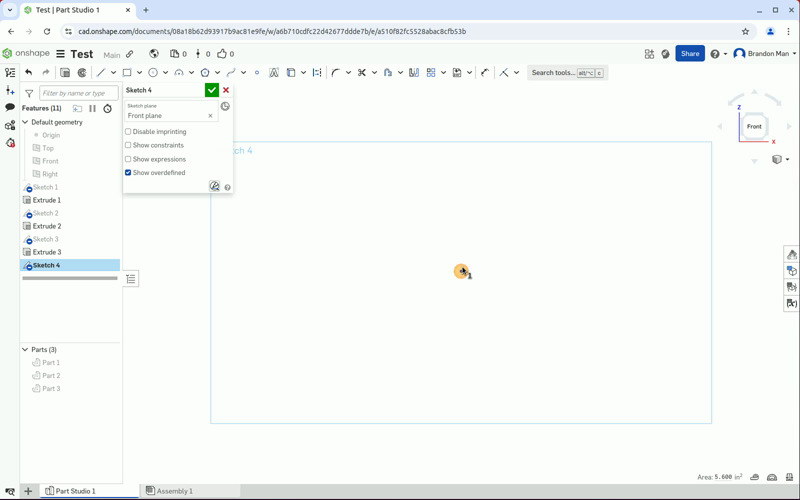
mouse_move(73, 352)
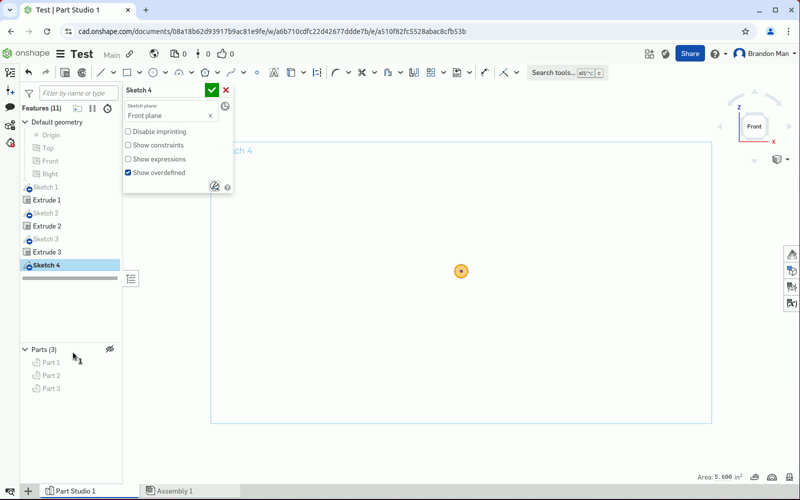
key(shift+y)
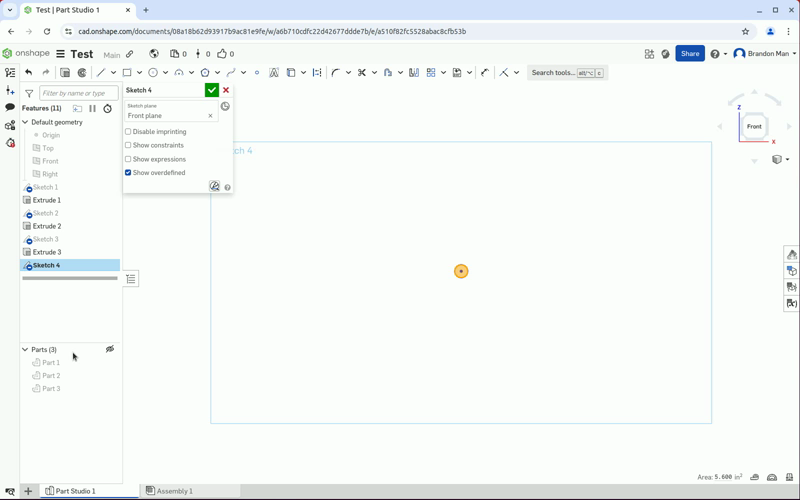
key(shift+e)
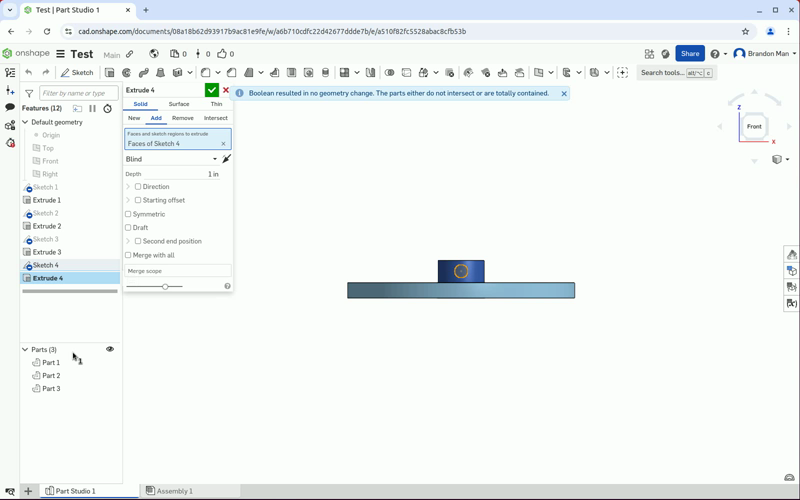
mouse_move(143, 106)
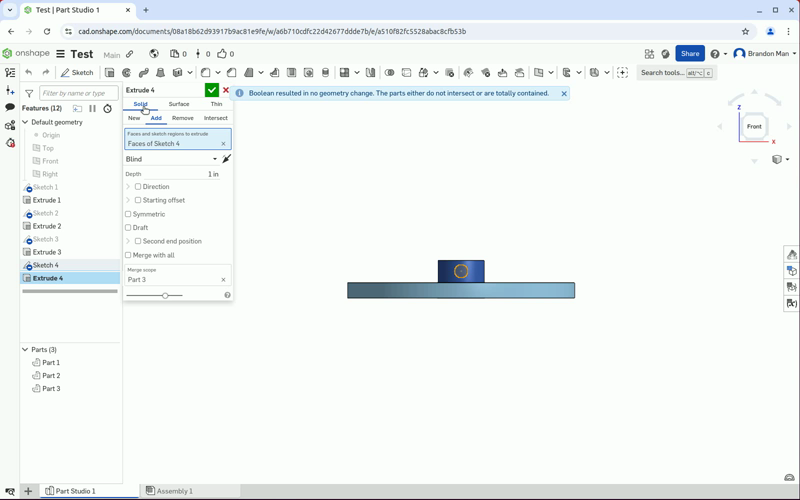
click(143, 106)
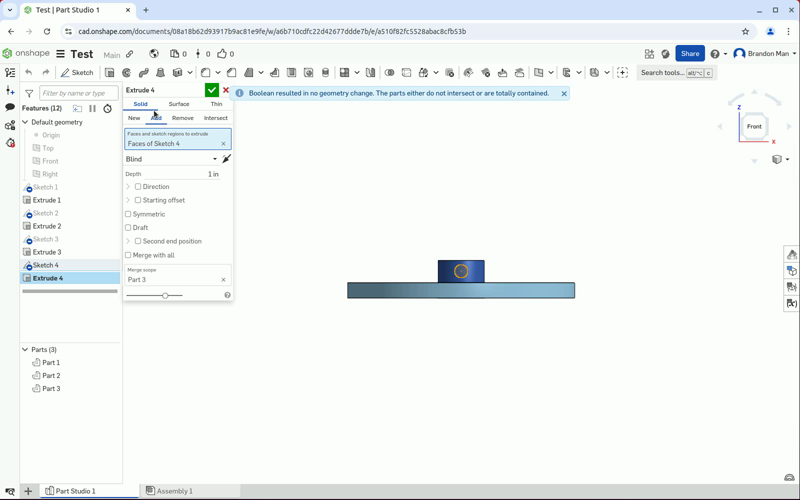
mouse_move(186, 120)
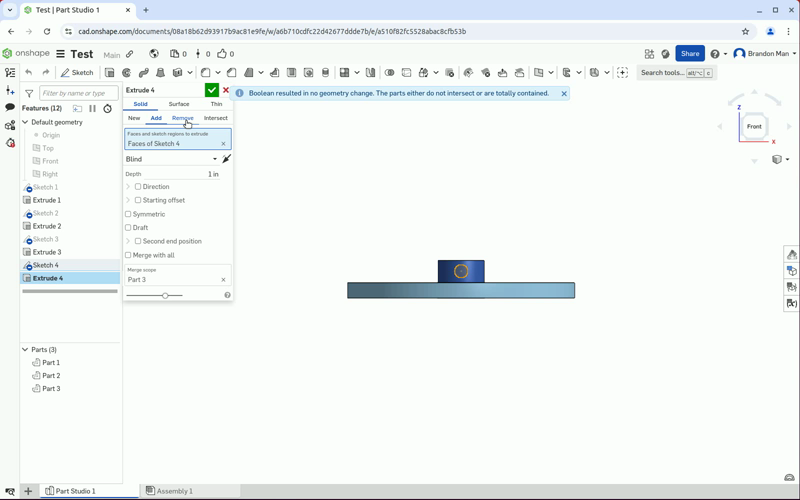
click(186, 120)
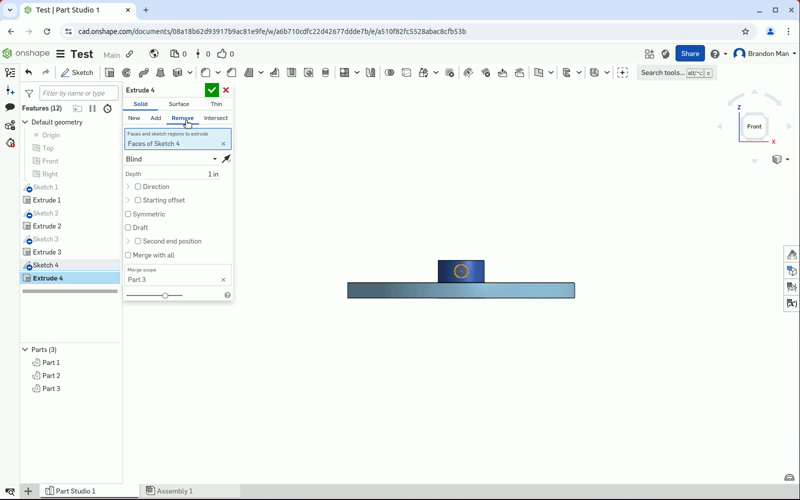
key(tab, 4)
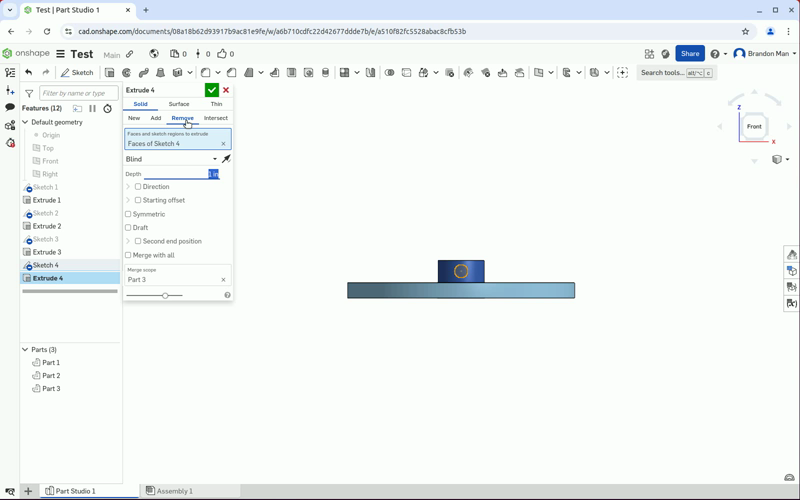
text(19.256)
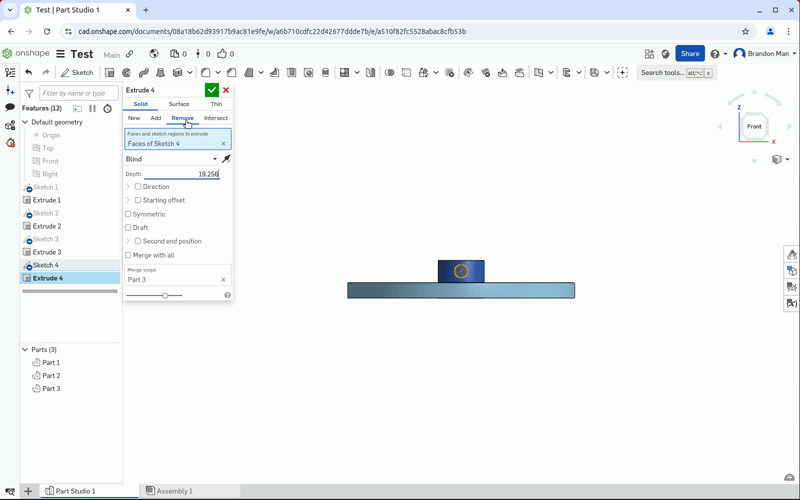
key(tab, 3)
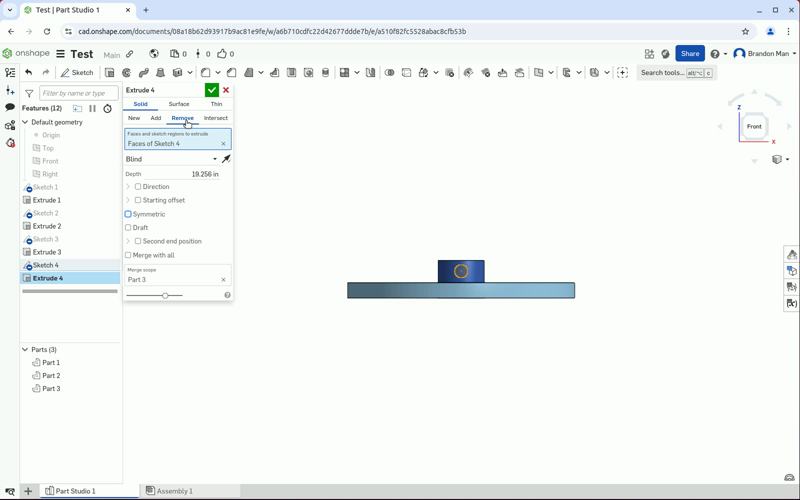
key(space)
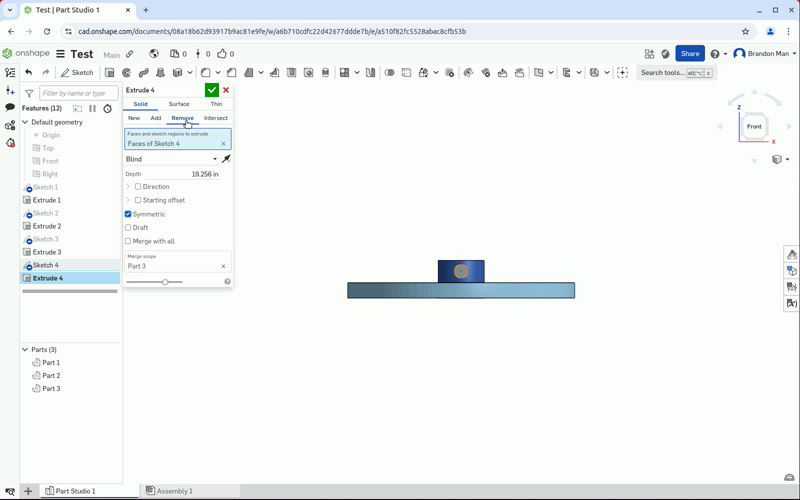
key(tab, 2)
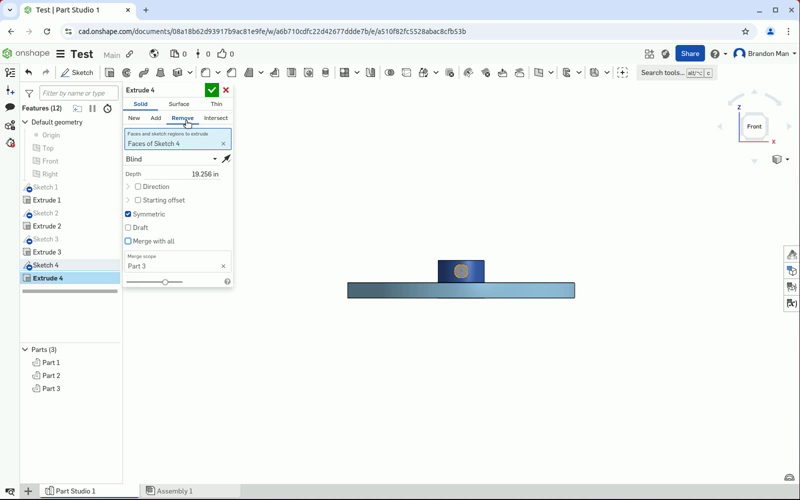
key(space)
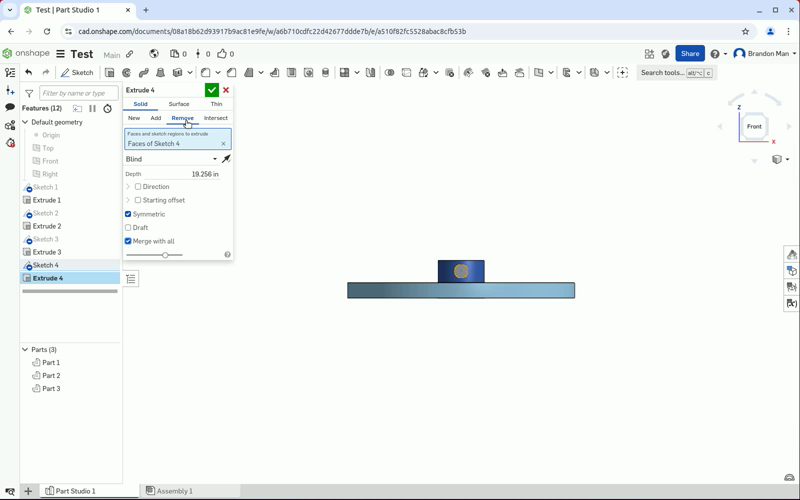
key(enter)
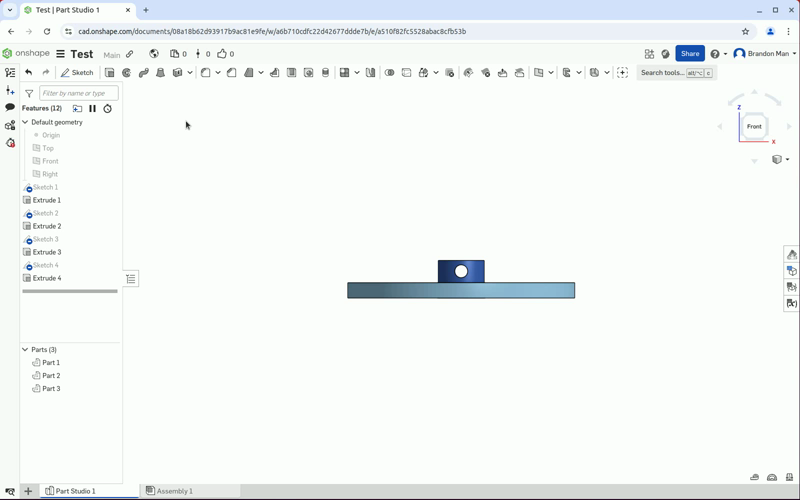
key(shift+h)
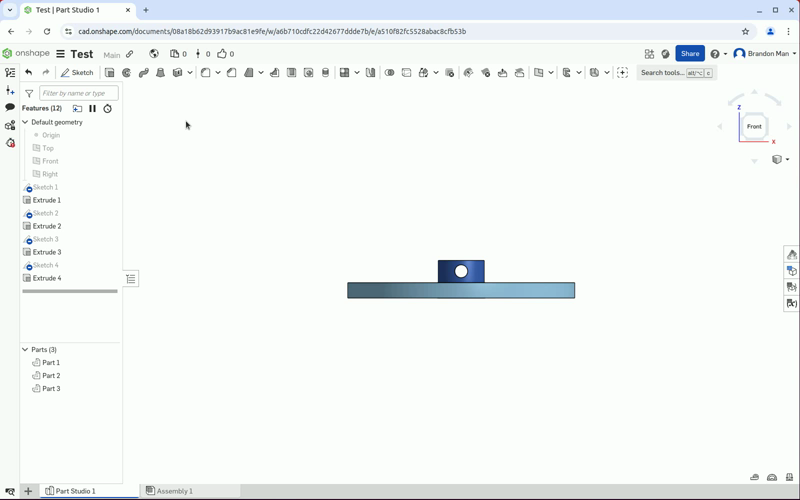
key(shift+h)
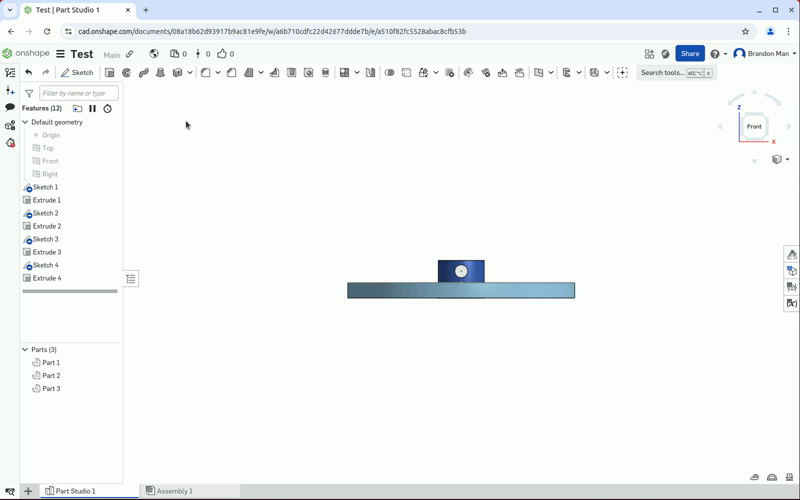
key(shift+7)
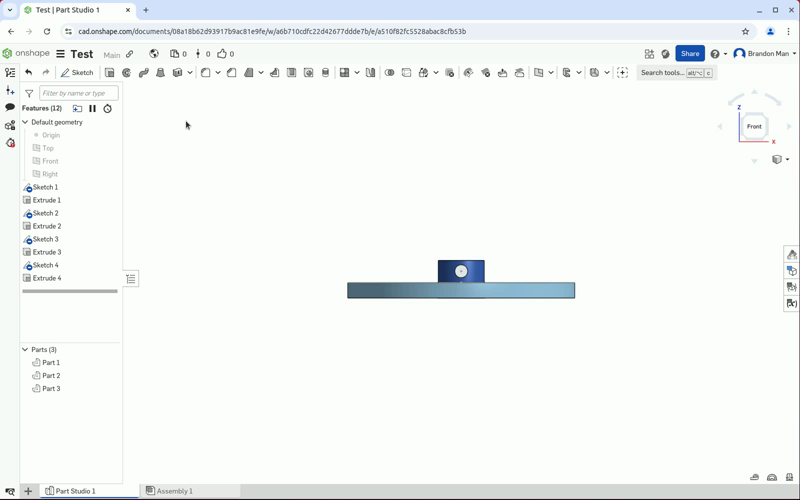
key(left, 2)
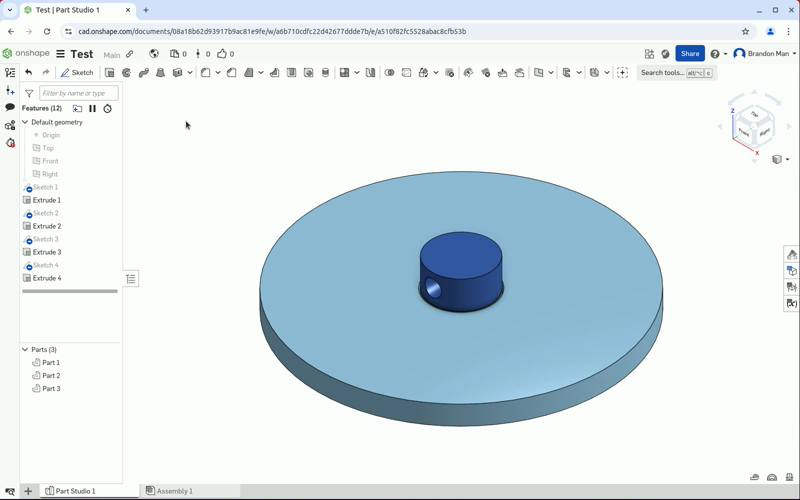
key(down, 2)
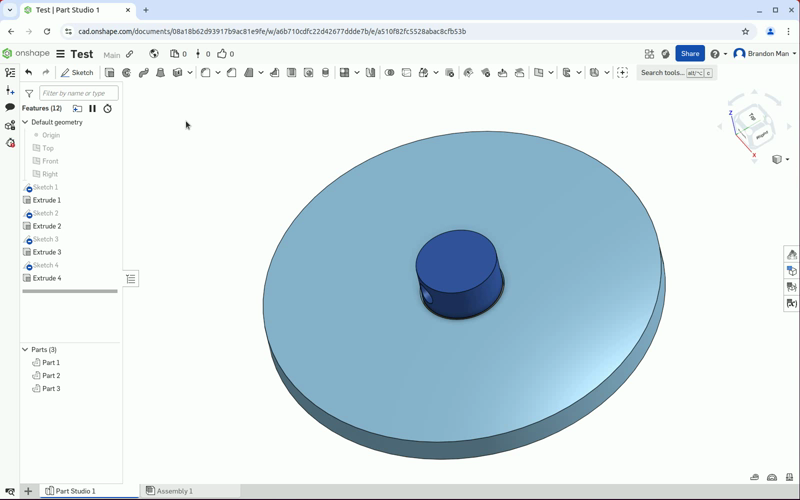
key(up, 2)
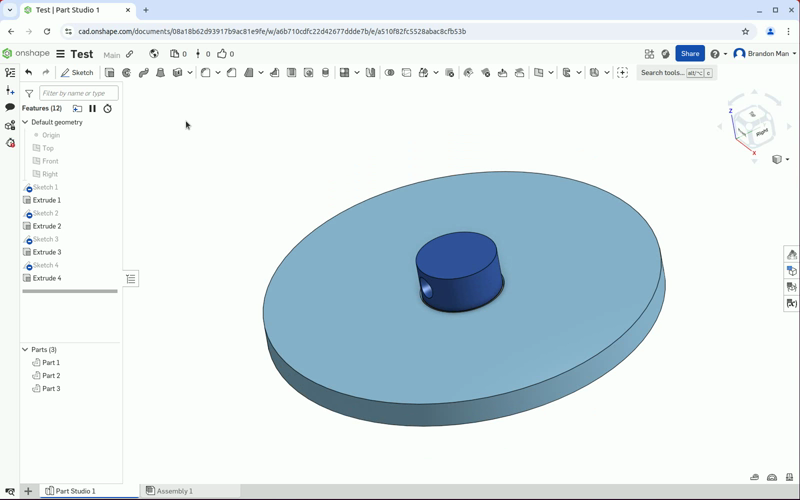
key(right, 2)
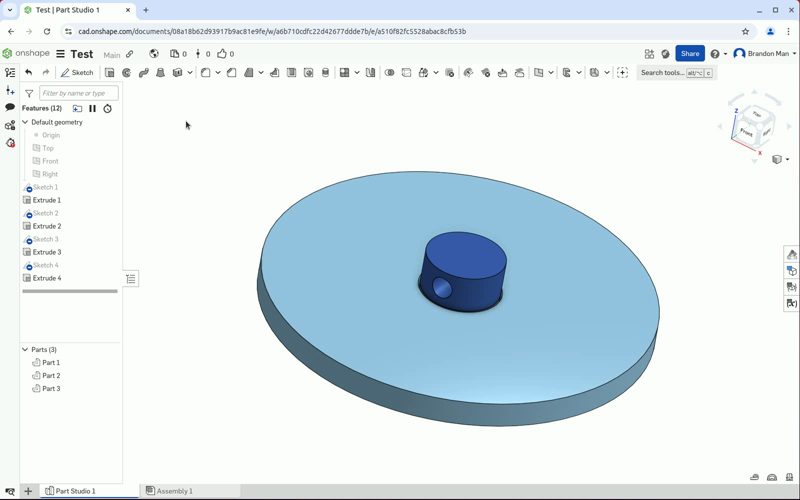
mouse_move(73, 189)
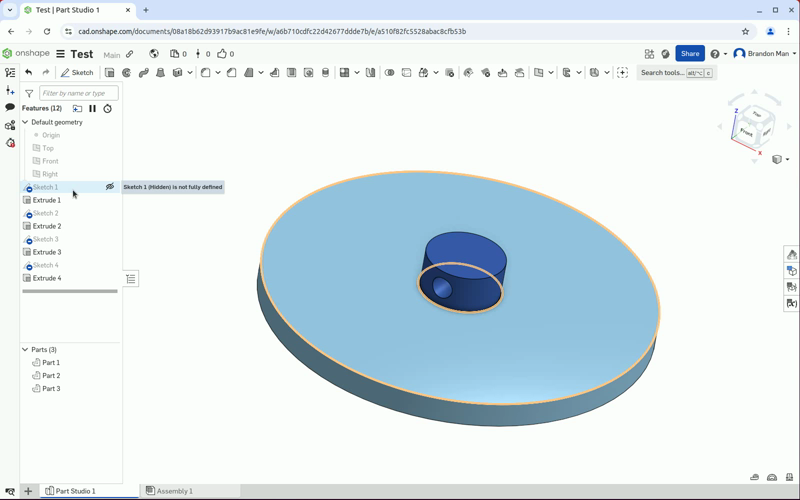
click(73, 189)